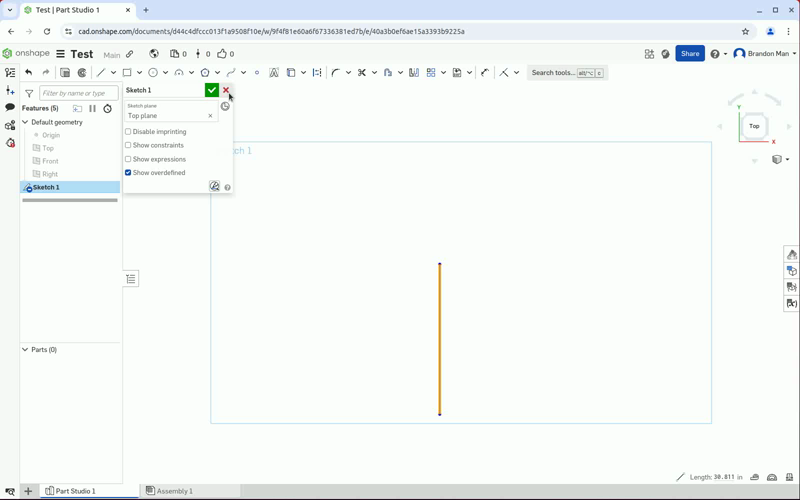
key(shift+h)
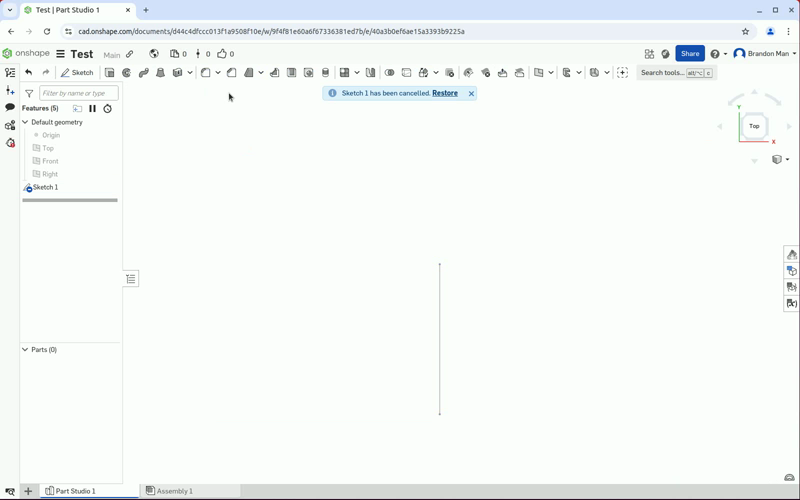
key(shift+s)
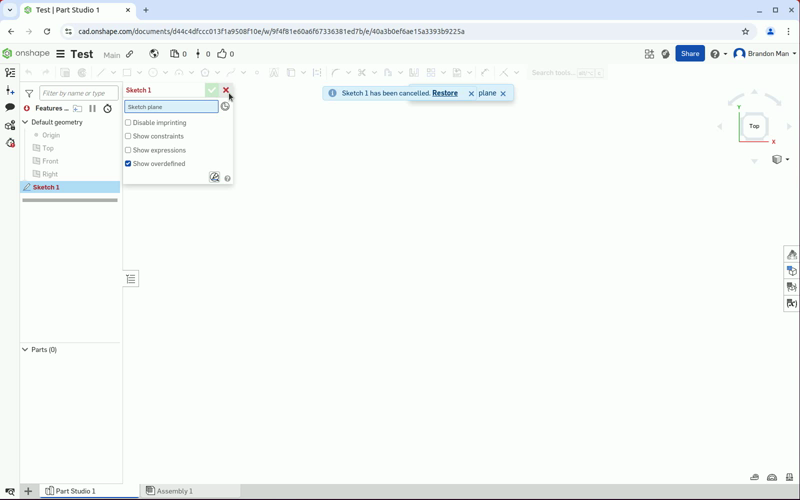
mouse_move(73, 150)
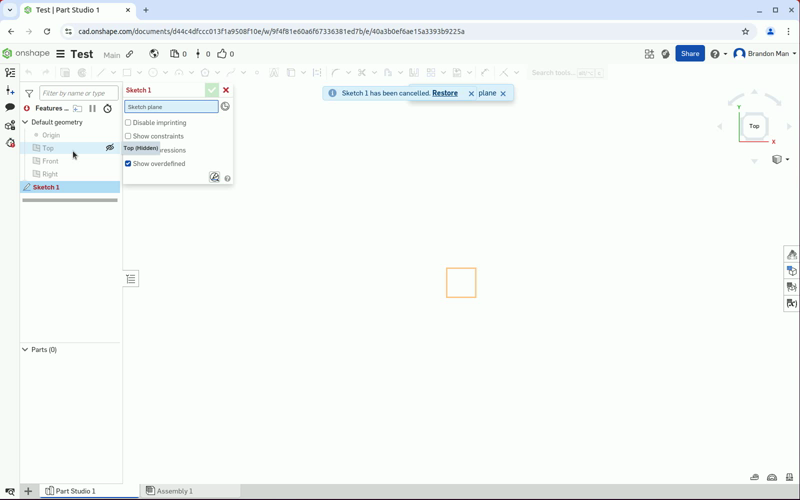
click(73, 150)
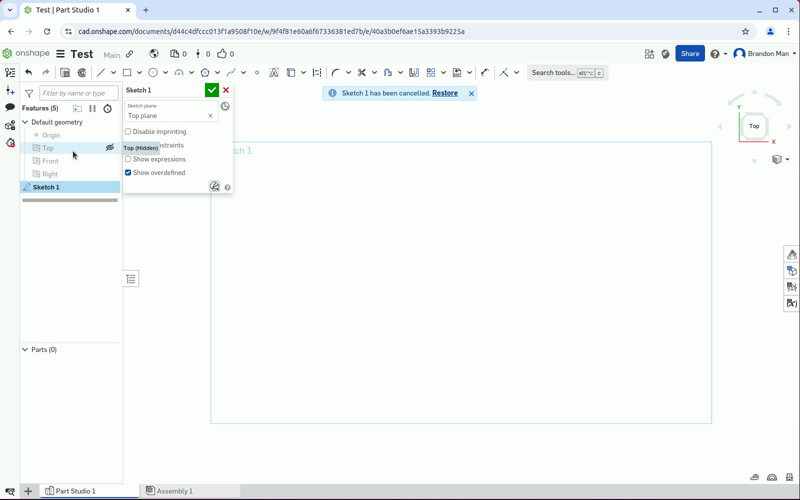
mouse_move(73, 352)
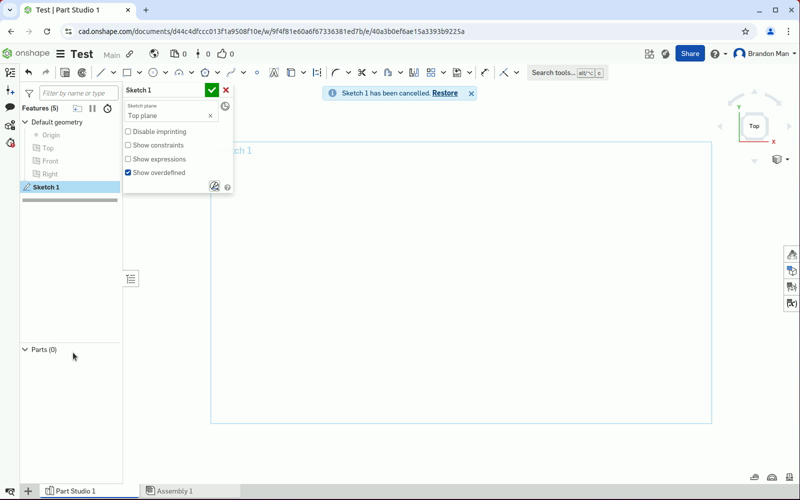
key(y)
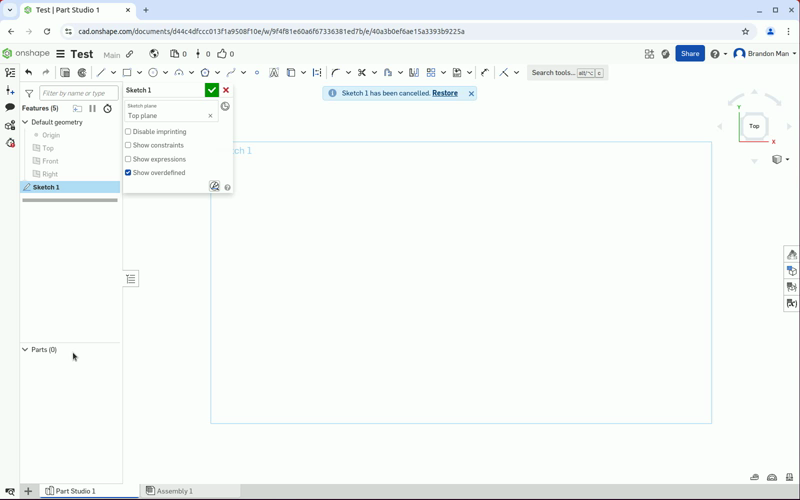
key(l)
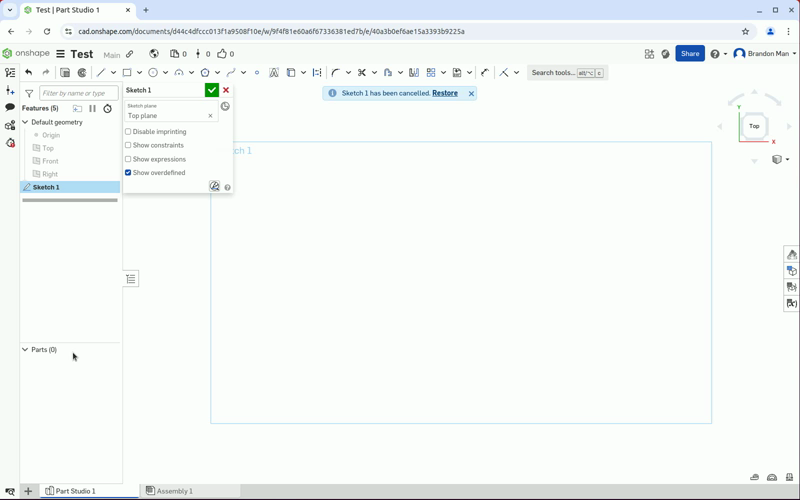
key_down(shift)
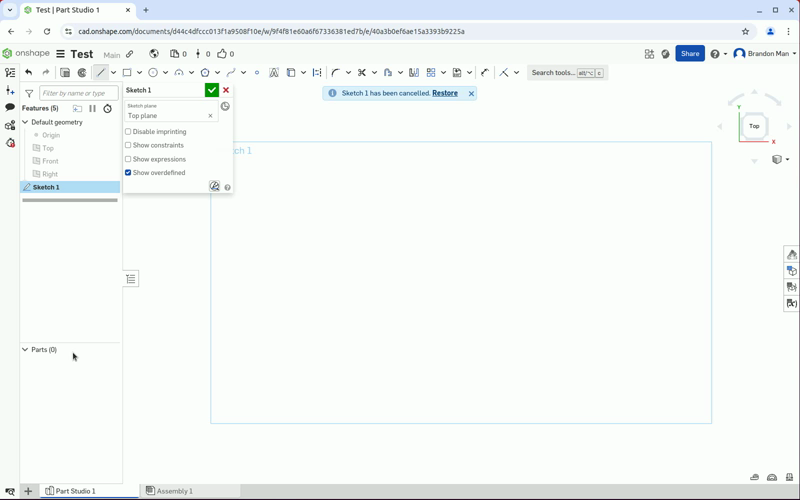
mouse_move(460, 288)
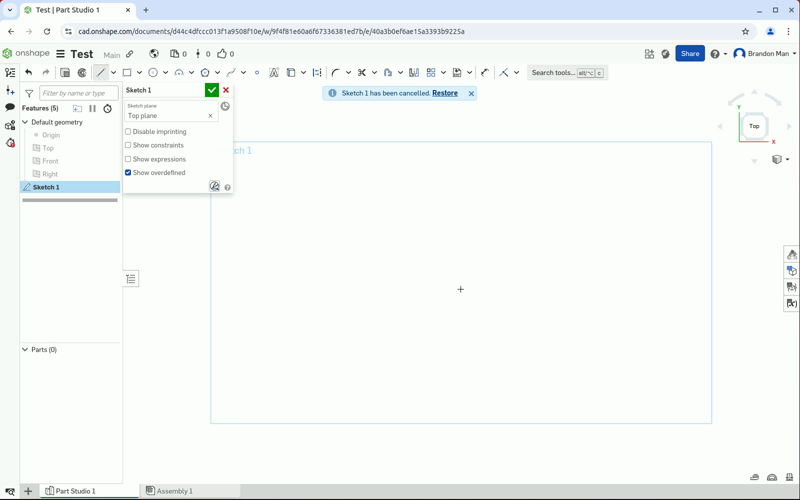
click(460, 288)
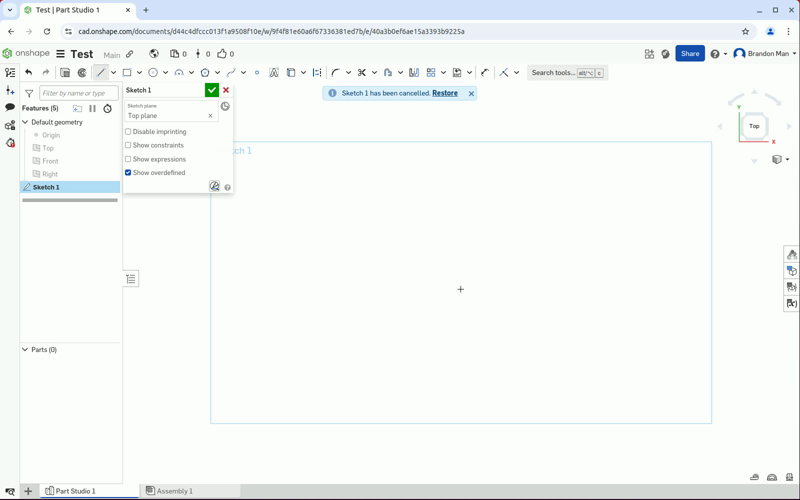
key_up(shift)
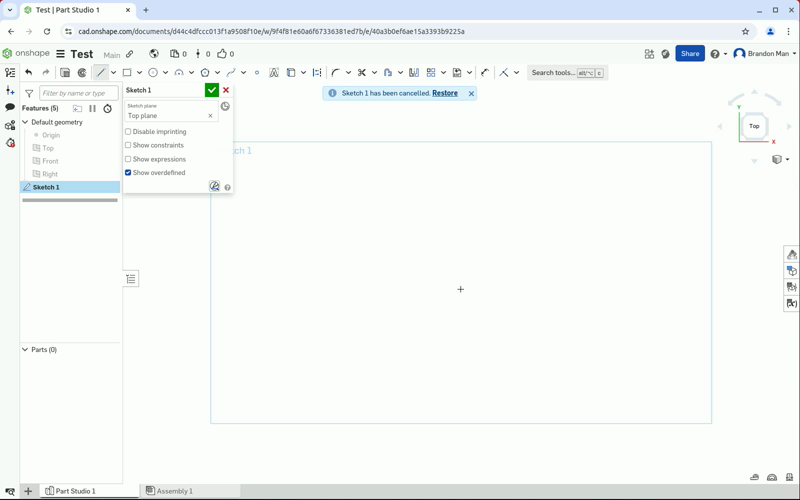
key_down(shift)
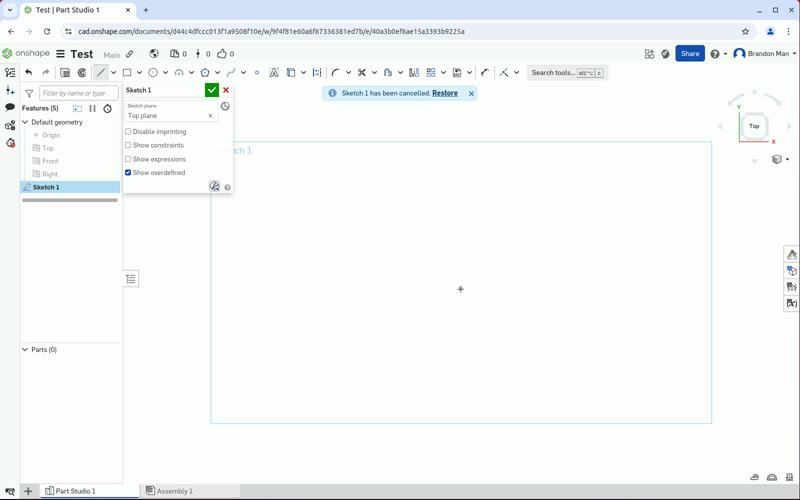
mouse_move(490, 288)
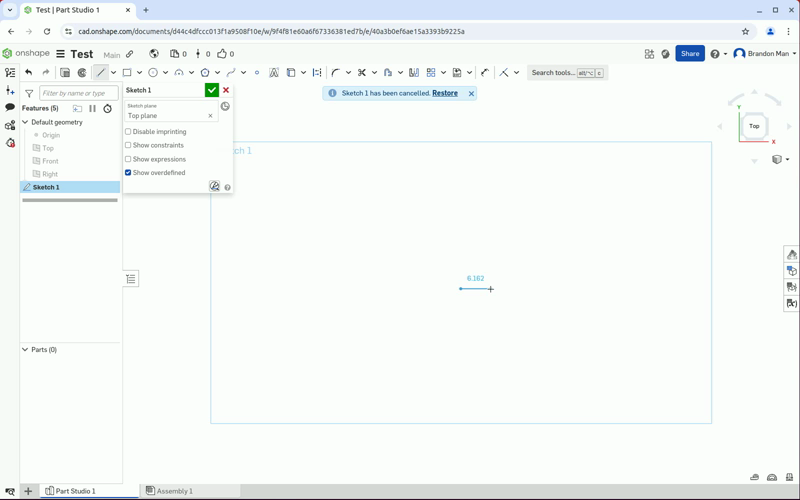
mouse_move(471, 288)
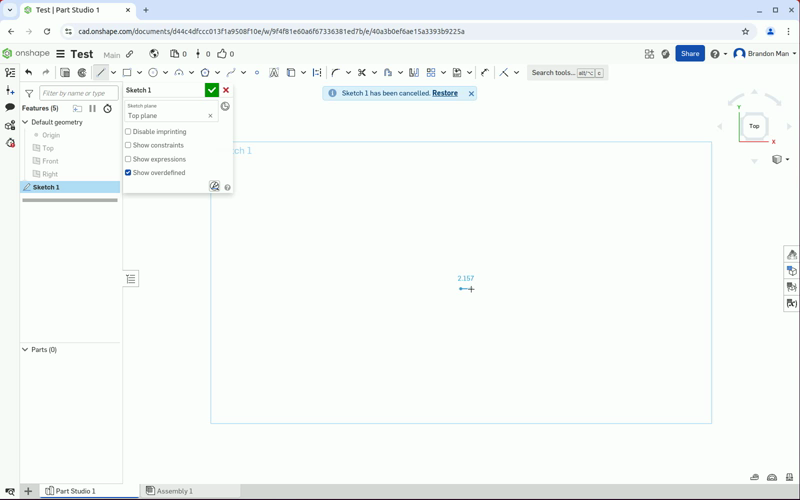
click(471, 288)
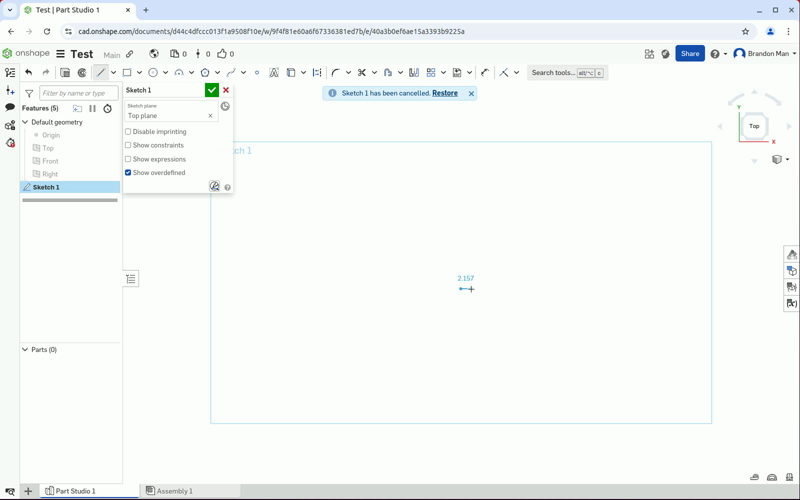
key_up(shift)
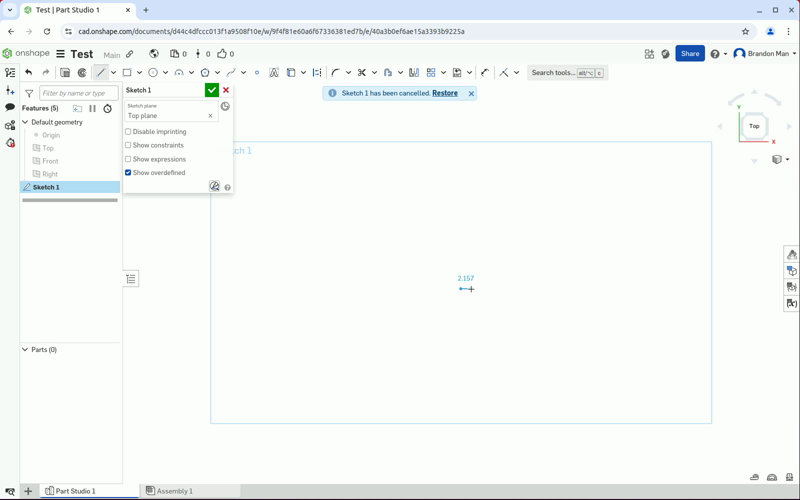
key_down(shift)
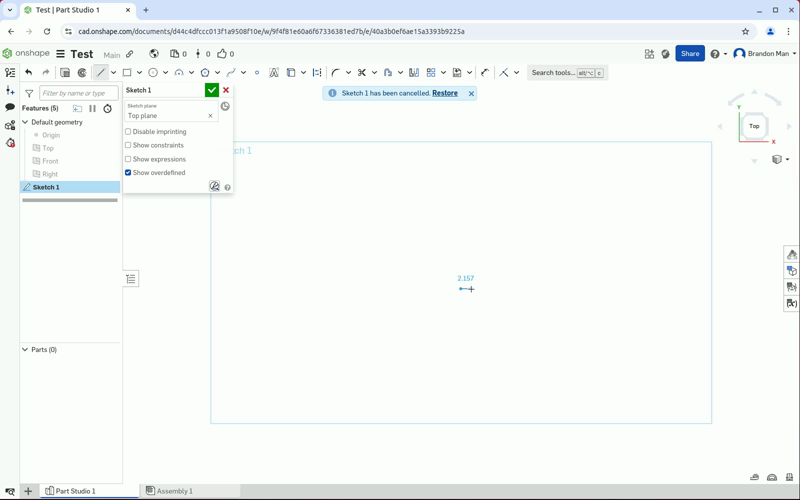
mouse_move(501, 288)
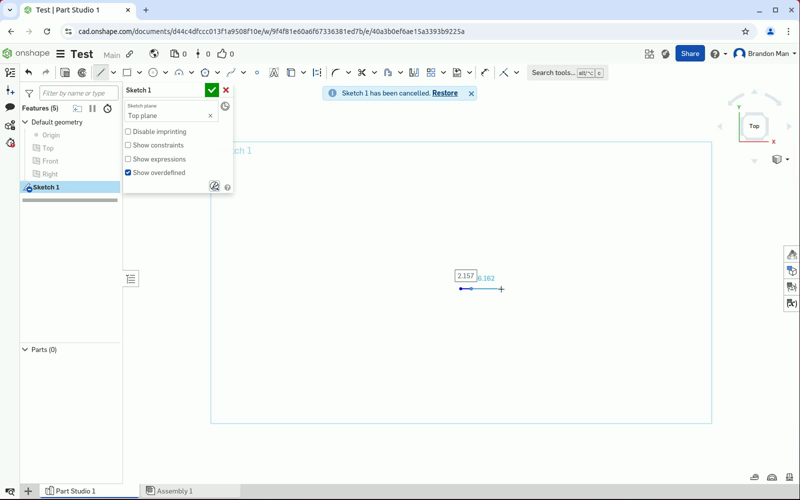
mouse_move(471, 282)
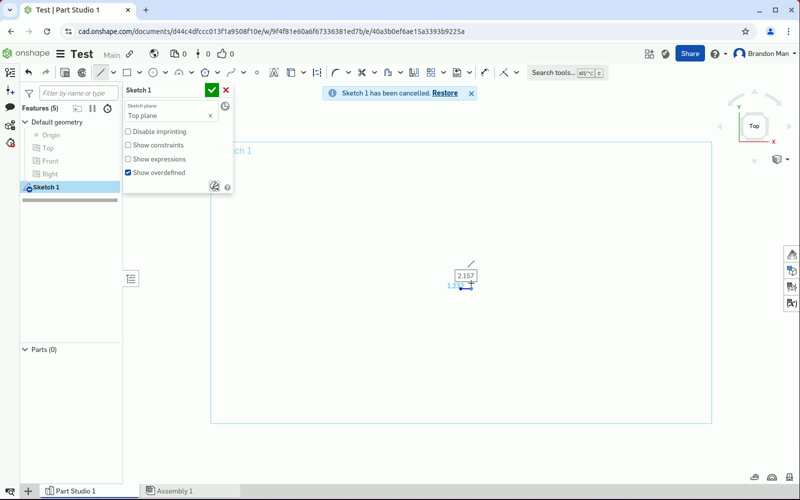
scroll(6)
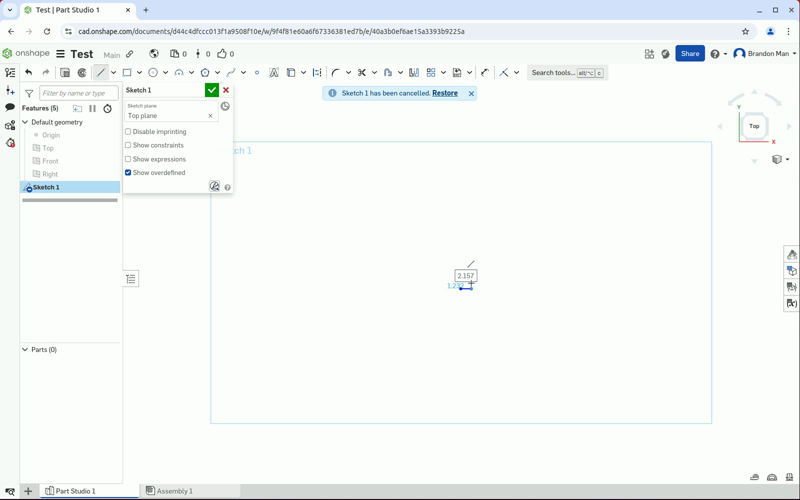
scroll(6)
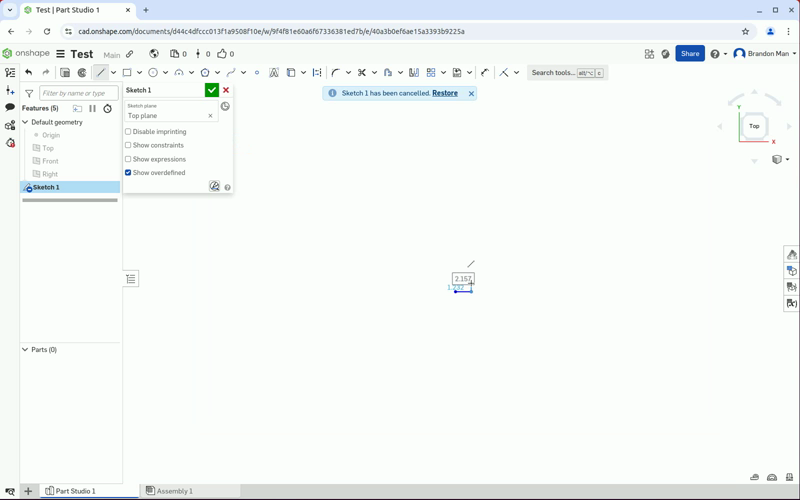
scroll(6)
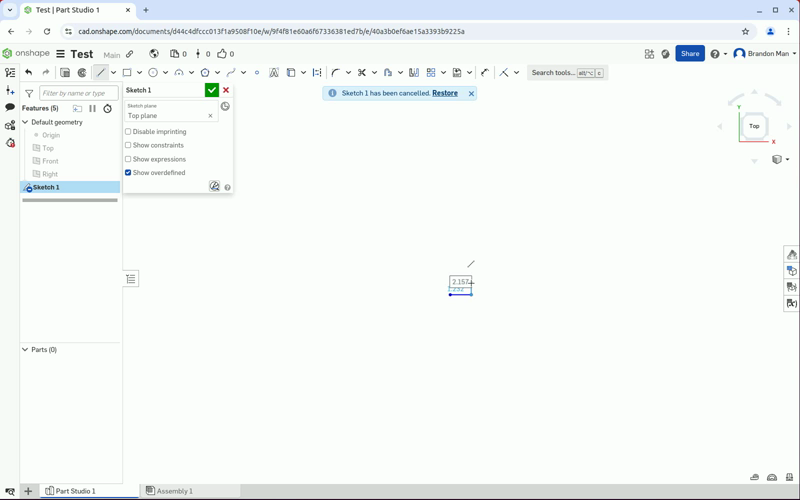
scroll(6)
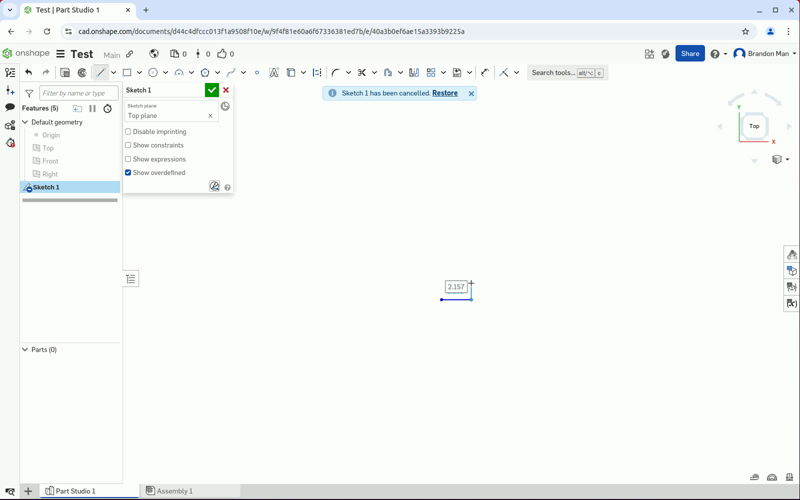
scroll(6)
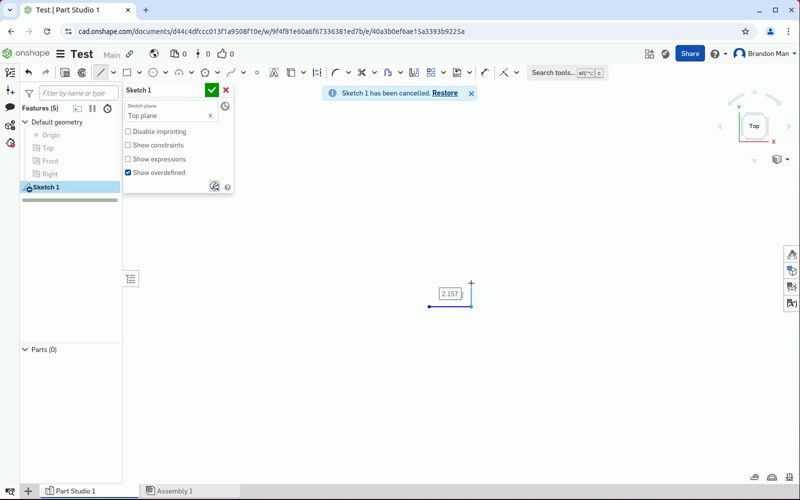
scroll(6)
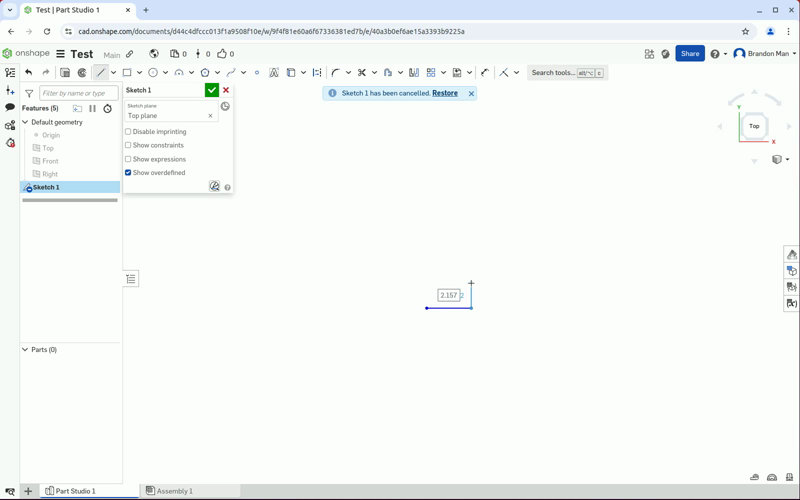
scroll(6)
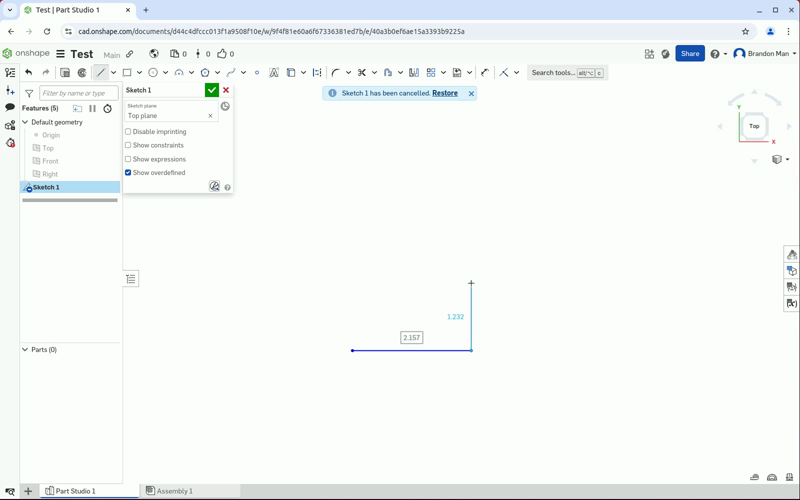
click(471, 282)
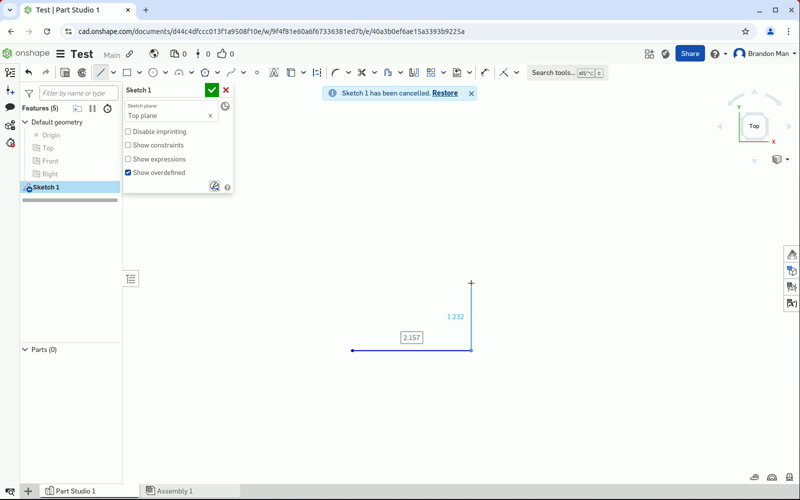
scroll(-6)
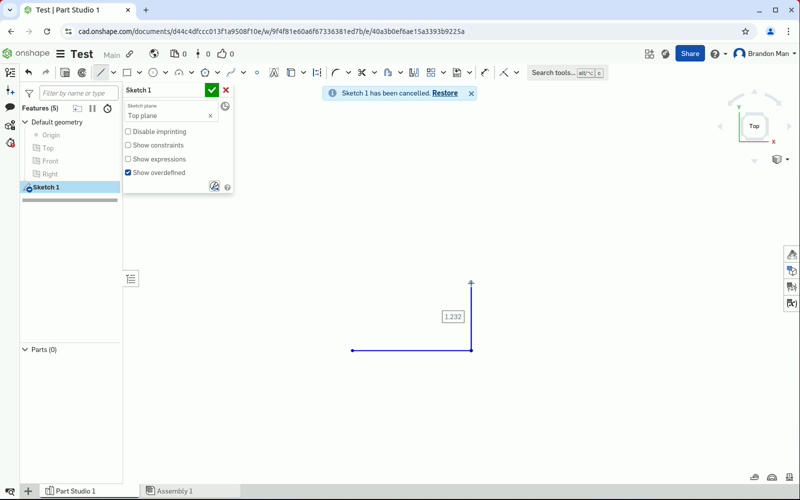
scroll(-6)
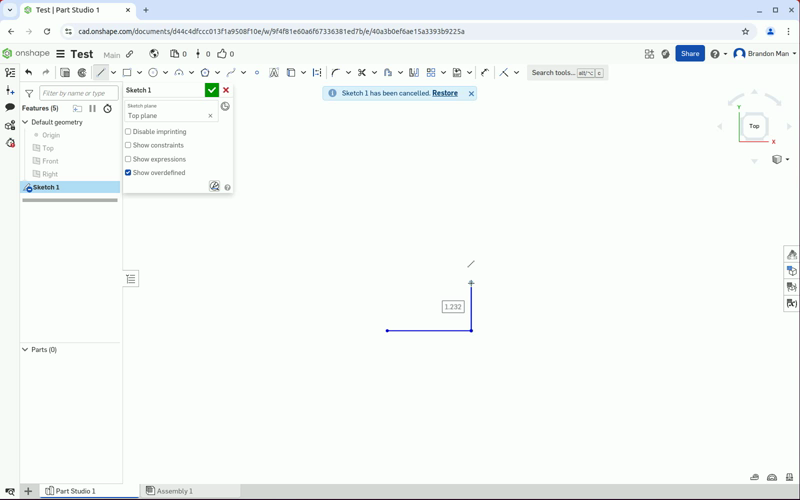
scroll(-6)
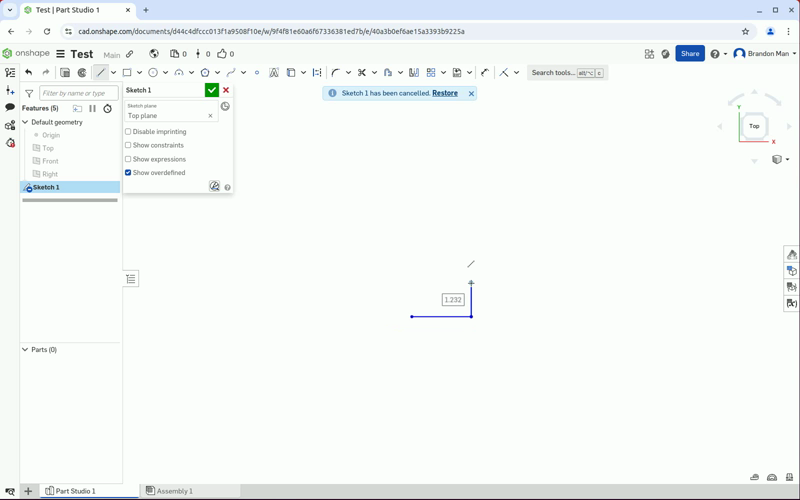
scroll(-6)
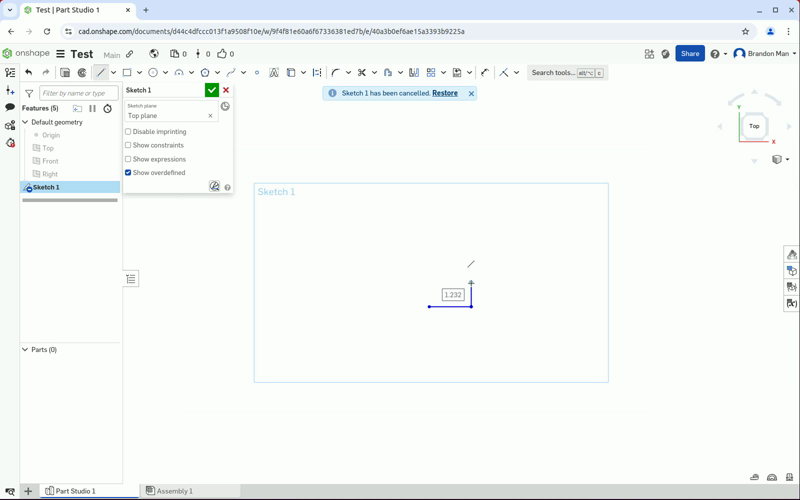
scroll(-6)
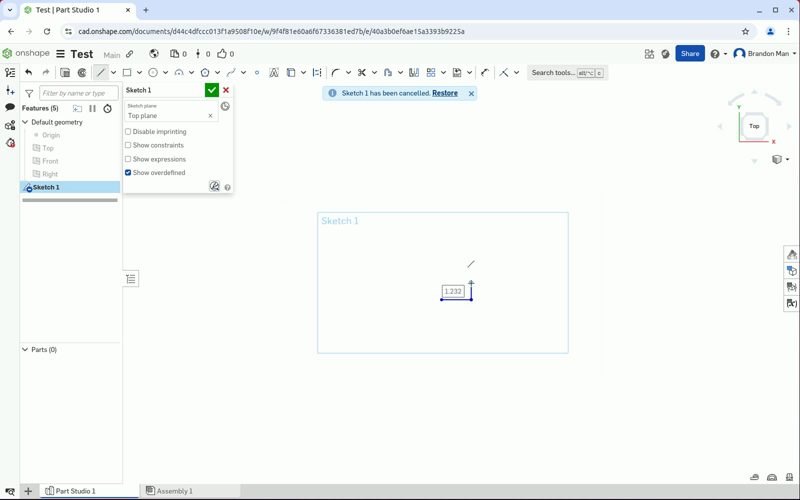
scroll(-6)
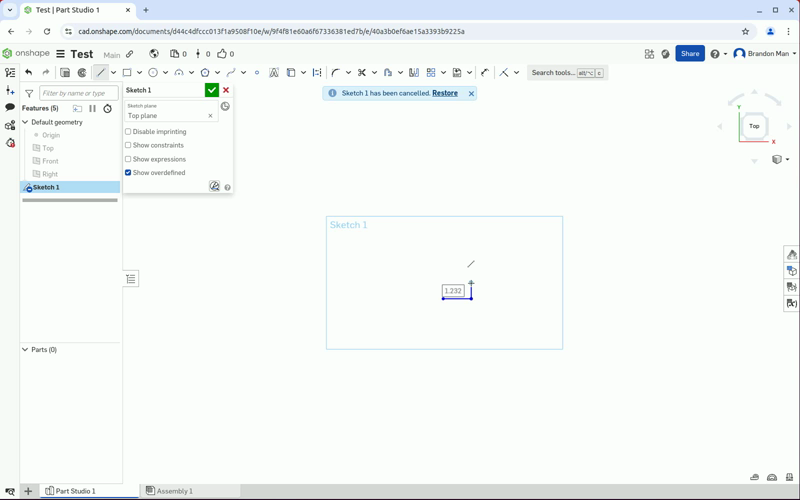
scroll(-6)
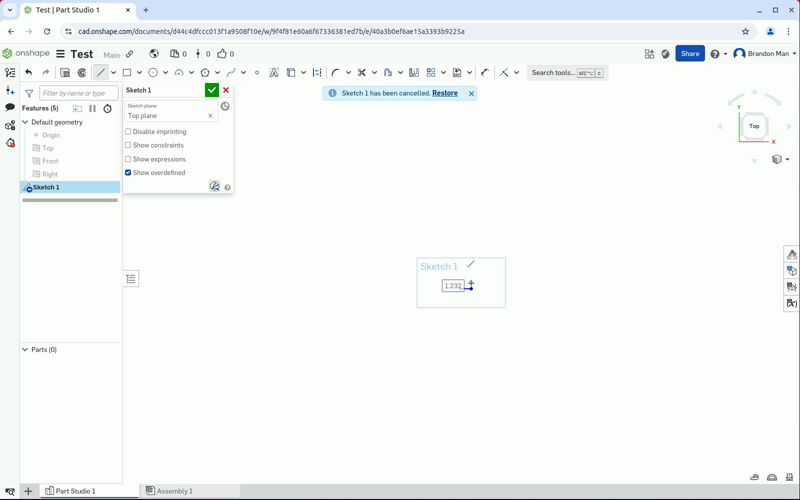
key_up(shift)
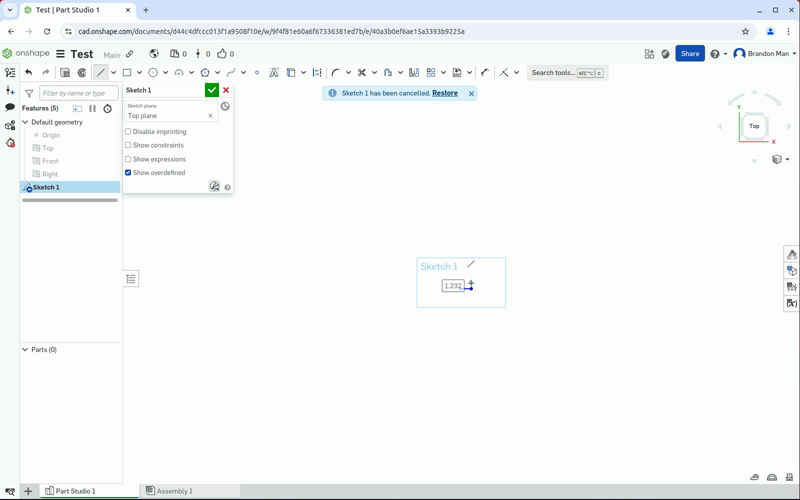
key_down(shift)
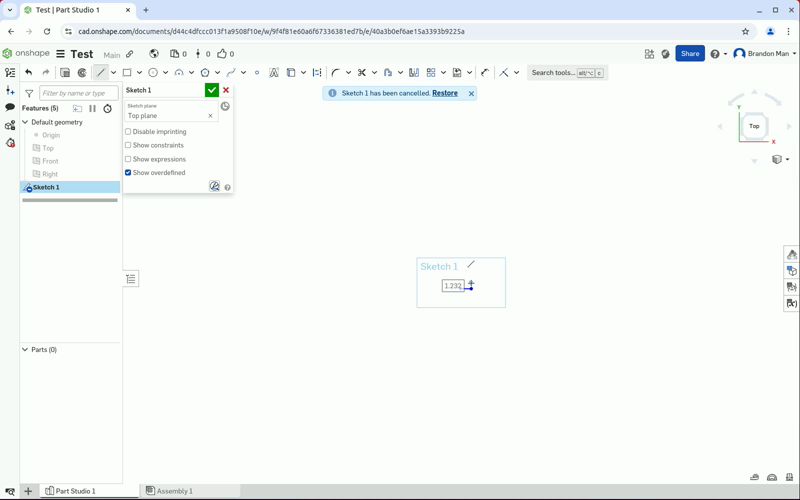
mouse_move(501, 282)
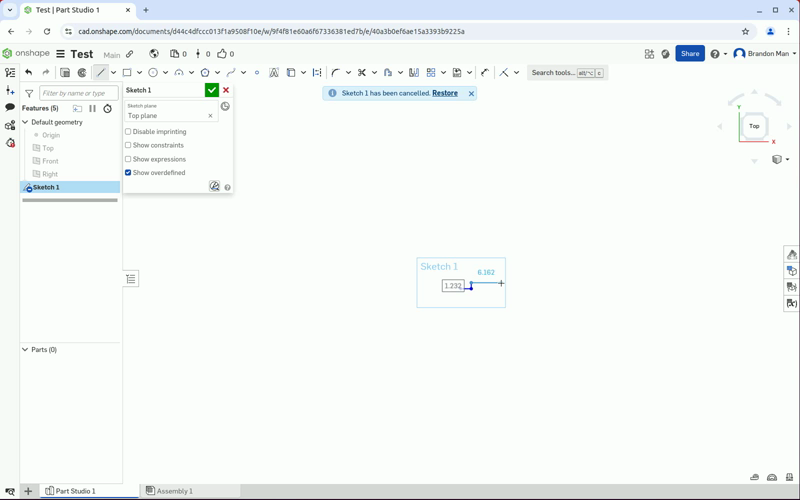
mouse_move(464, 282)
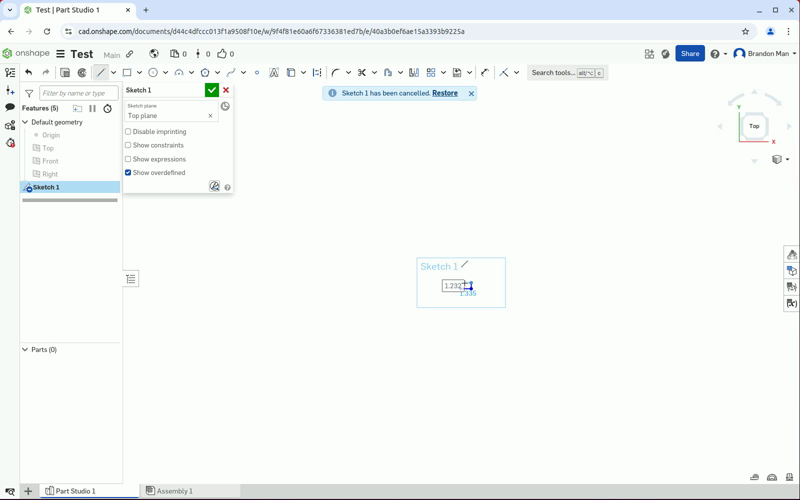
scroll(6)
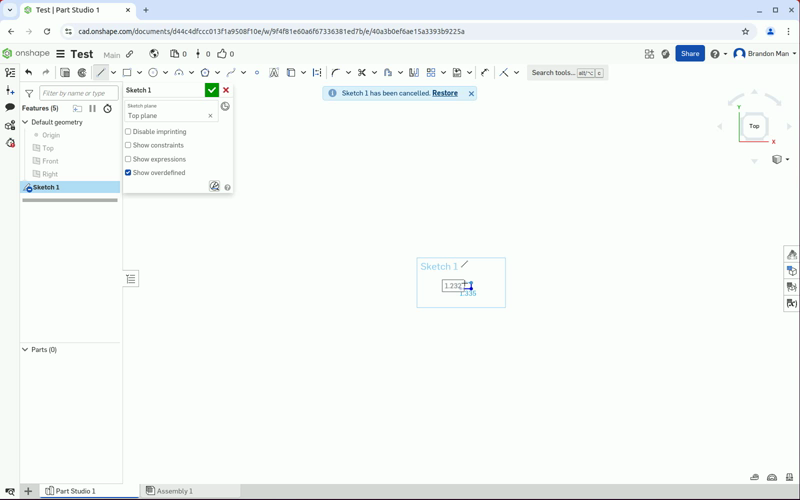
scroll(6)
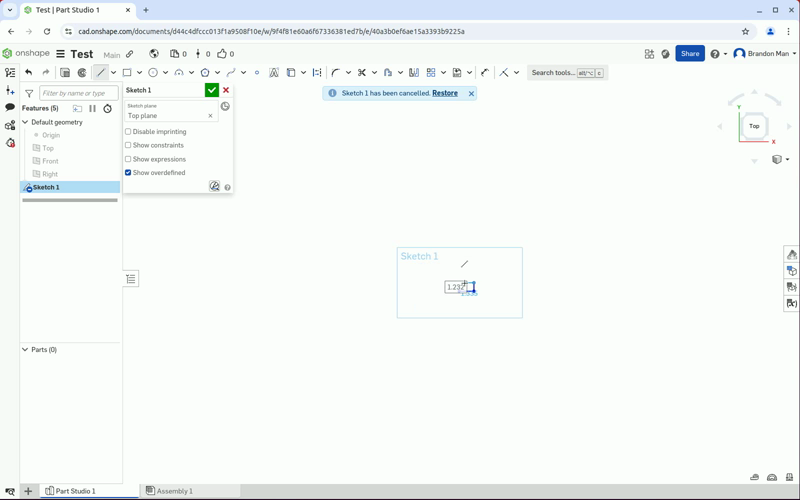
scroll(6)
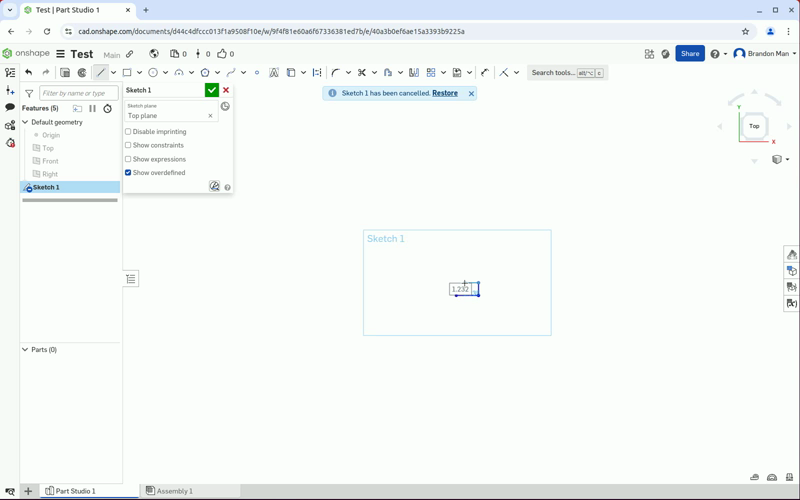
scroll(6)
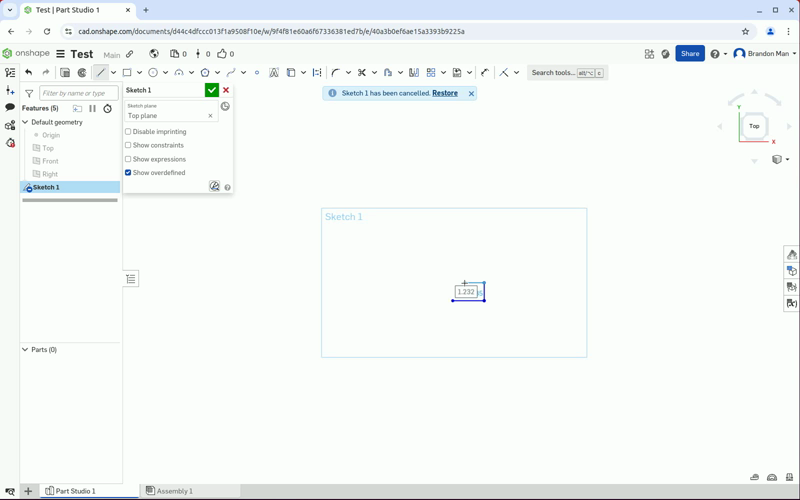
scroll(6)
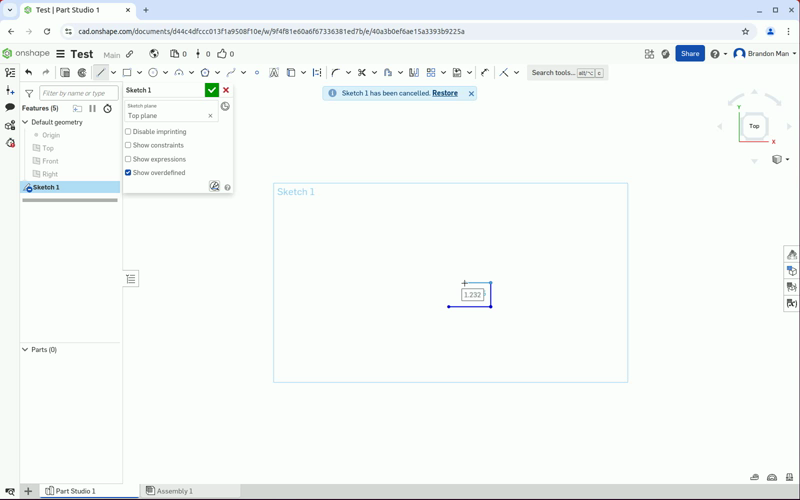
scroll(6)
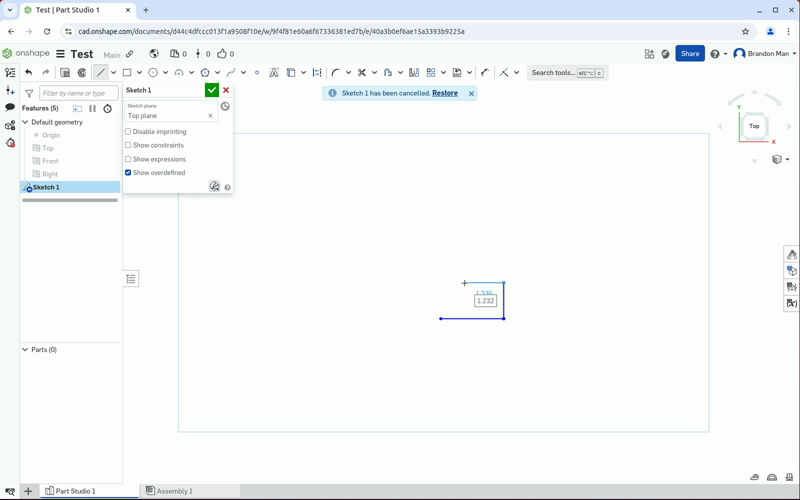
scroll(6)
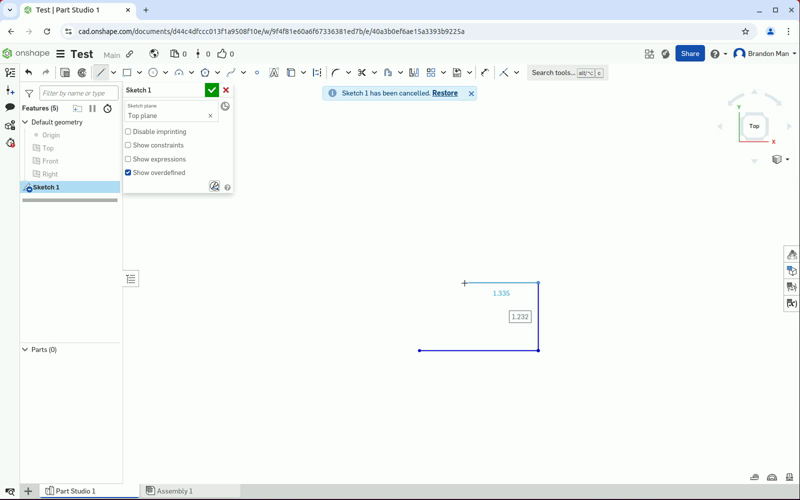
click(464, 282)
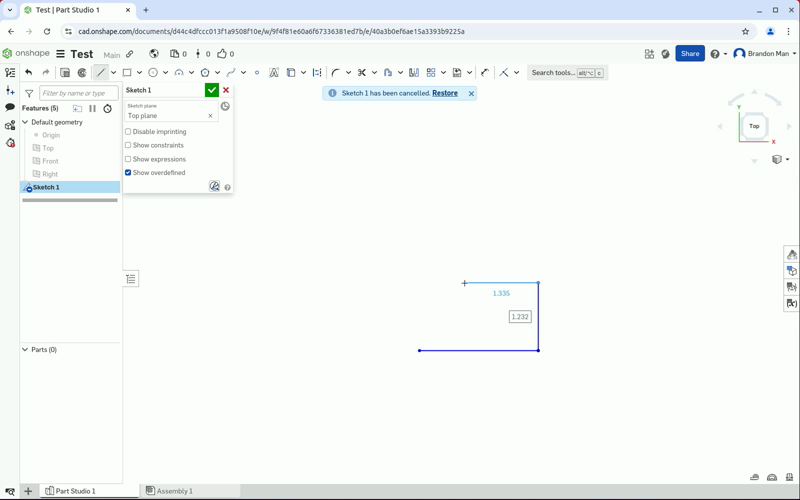
scroll(-6)
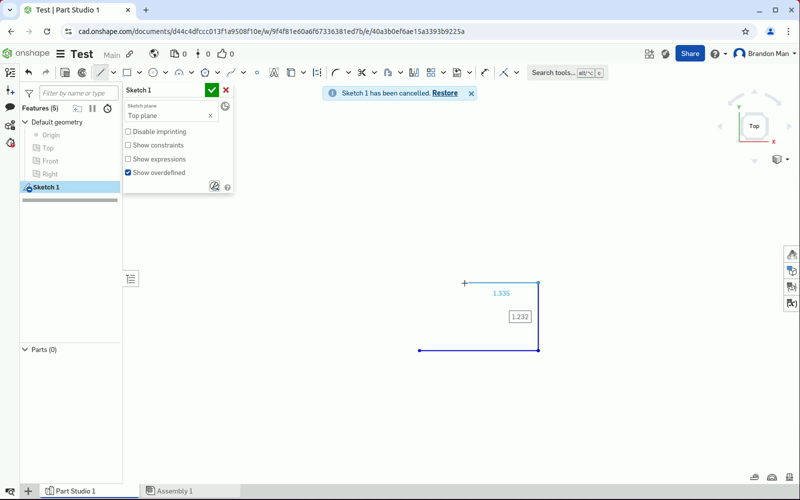
scroll(-6)
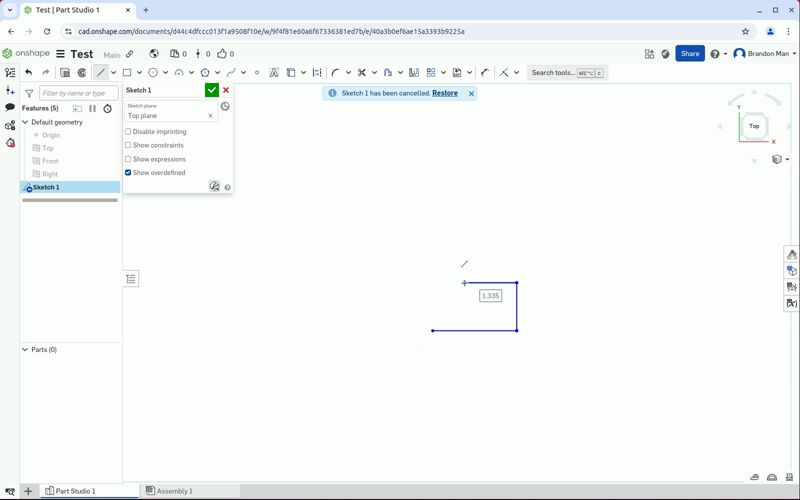
scroll(-6)
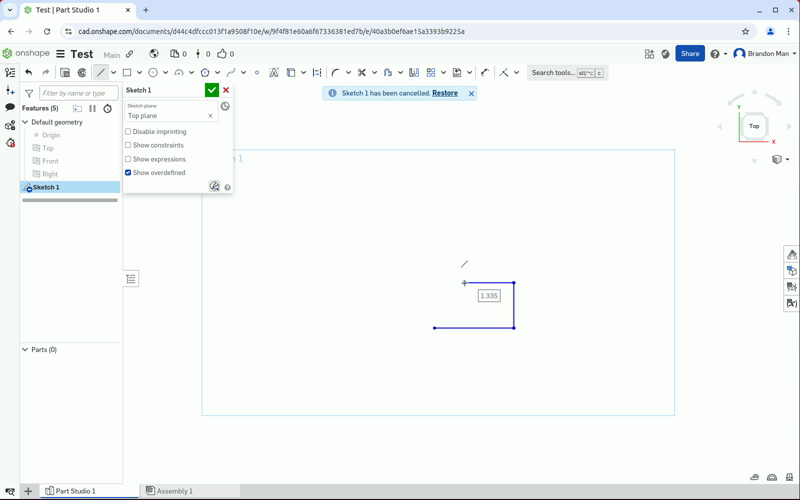
scroll(-6)
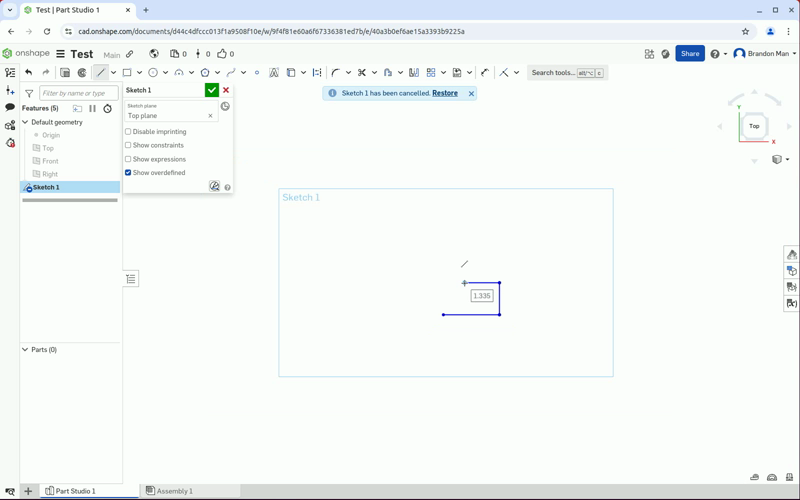
scroll(-6)
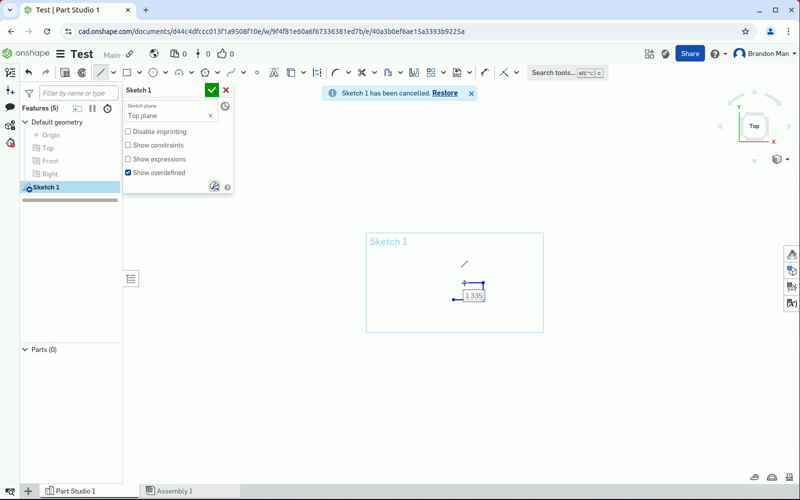
scroll(-6)
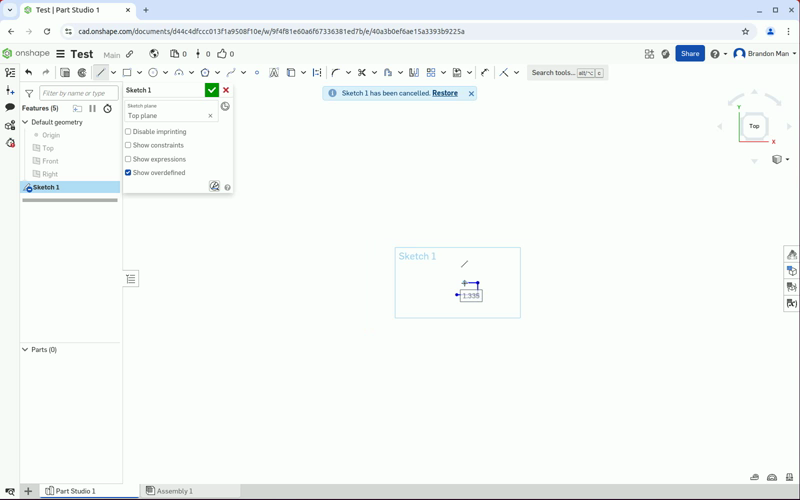
scroll(-6)
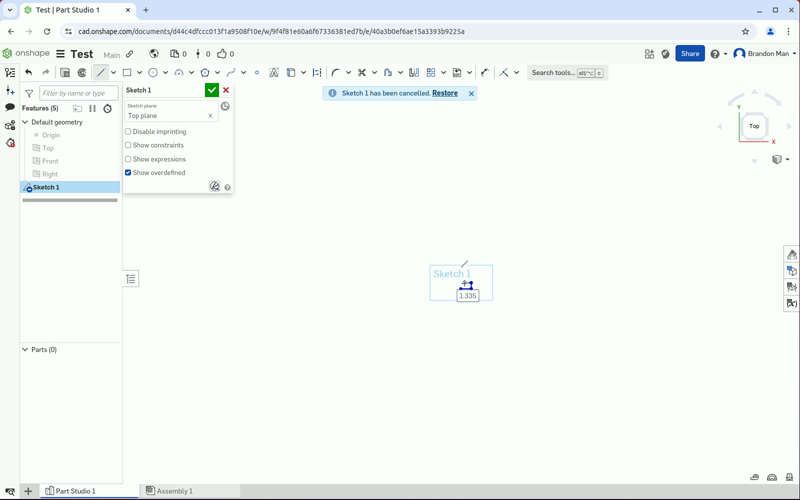
key_up(shift)
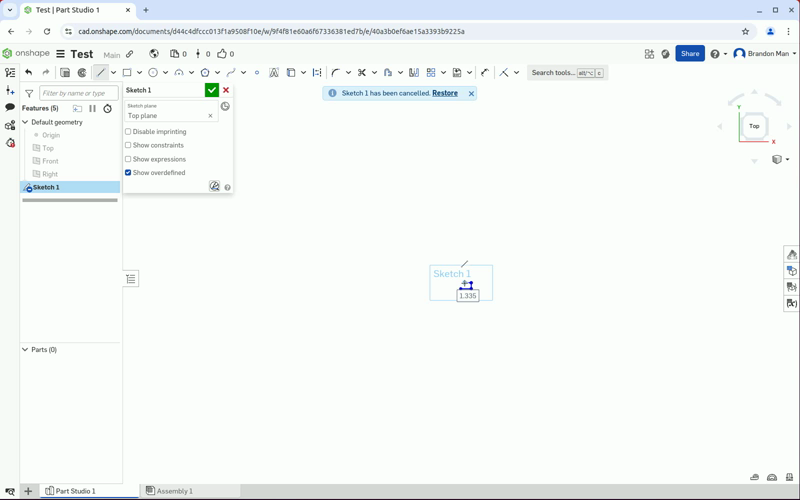
mouse_move(495, 282)
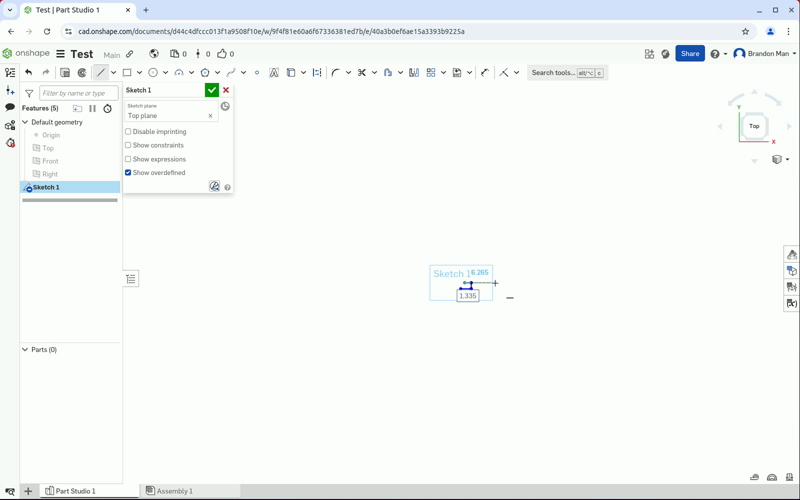
key_down(shift)
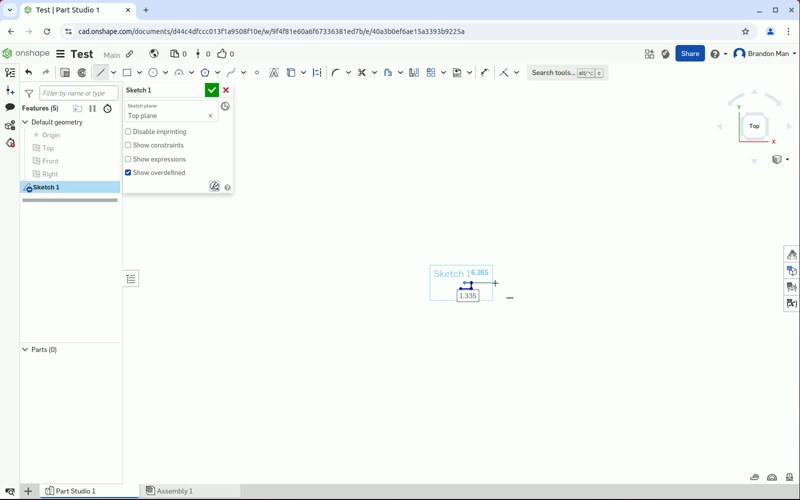
mouse_move(460, 288)
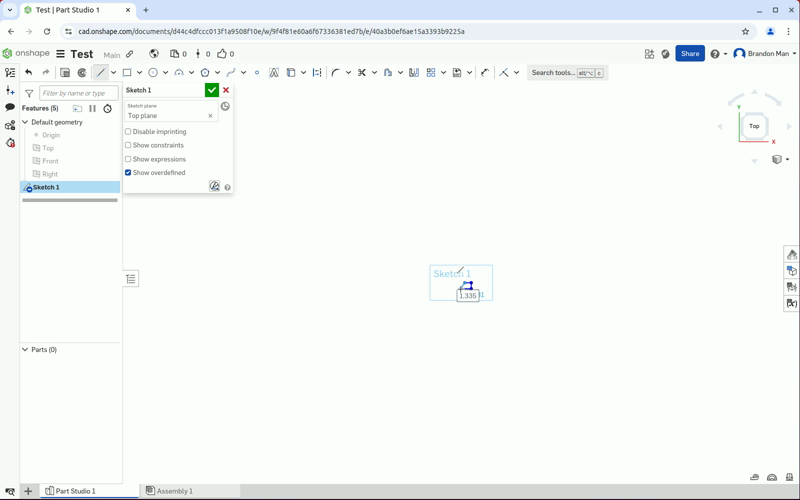
key_up(shift)
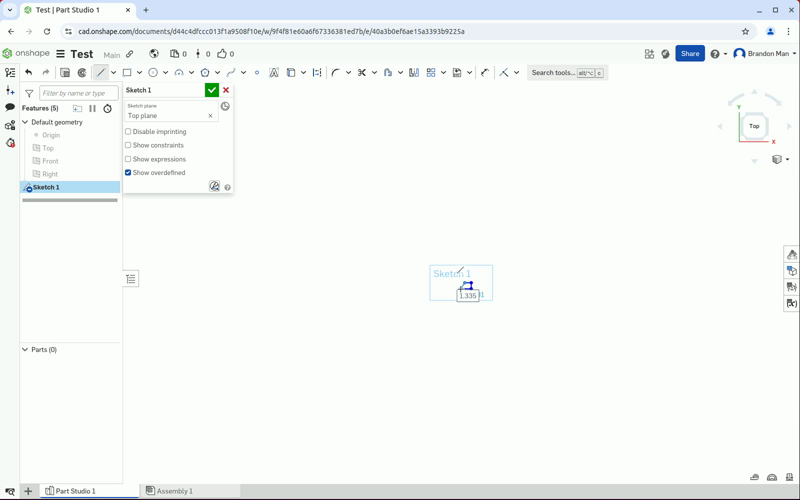
click(460, 288)
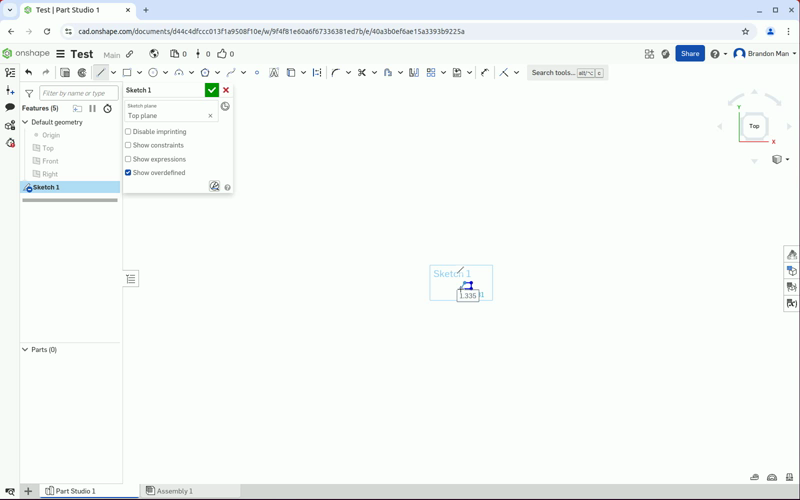
key(esc)
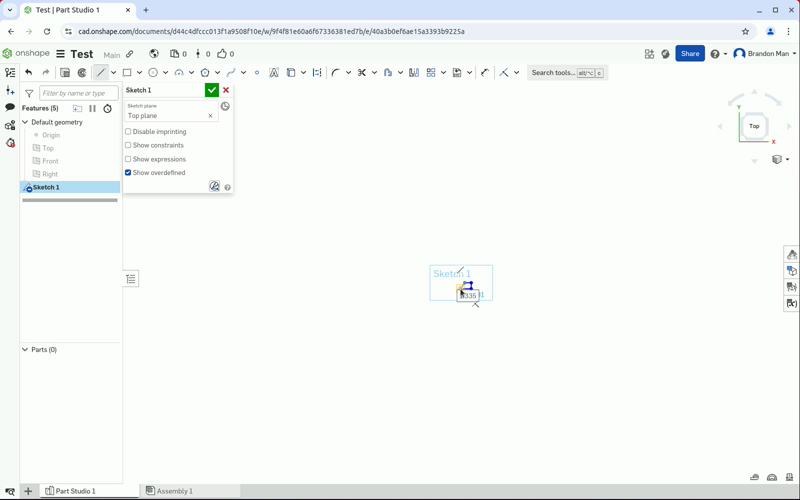
mouse_move(469, 288)
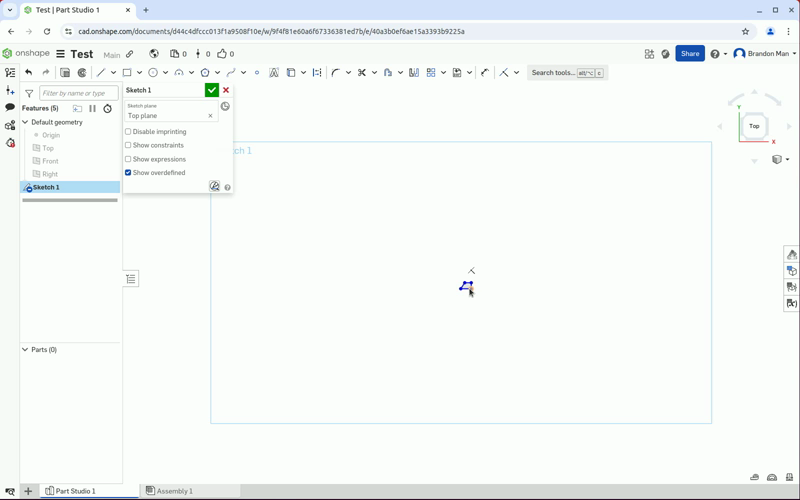
scroll(6)
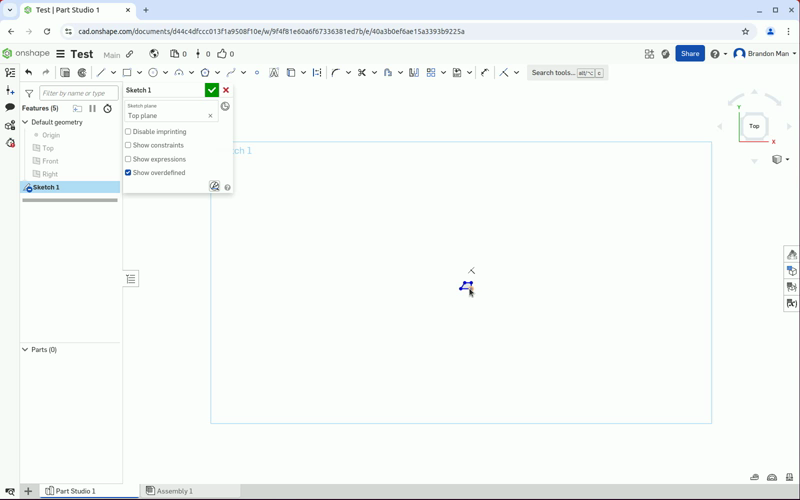
scroll(6)
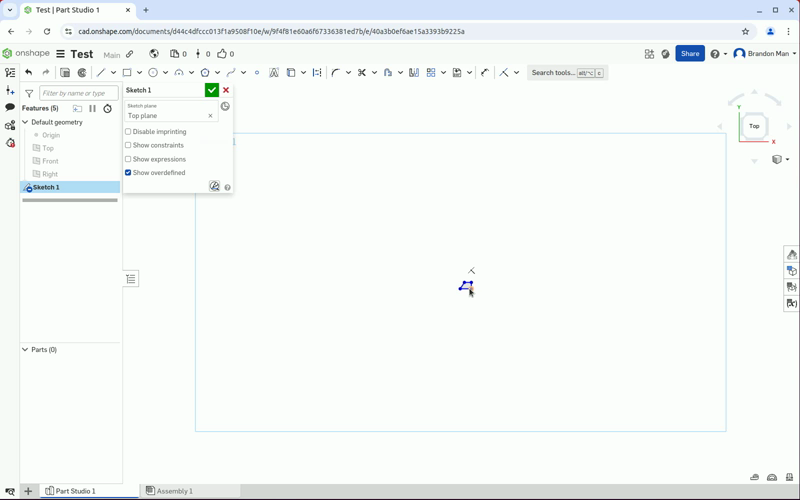
scroll(6)
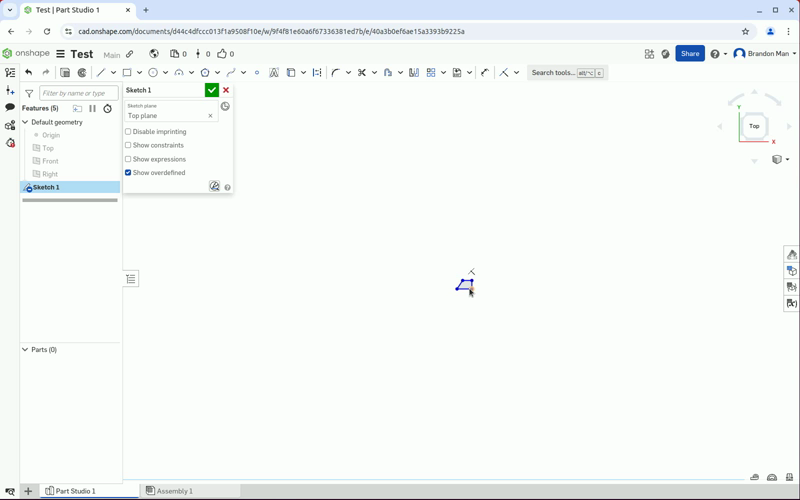
scroll(6)
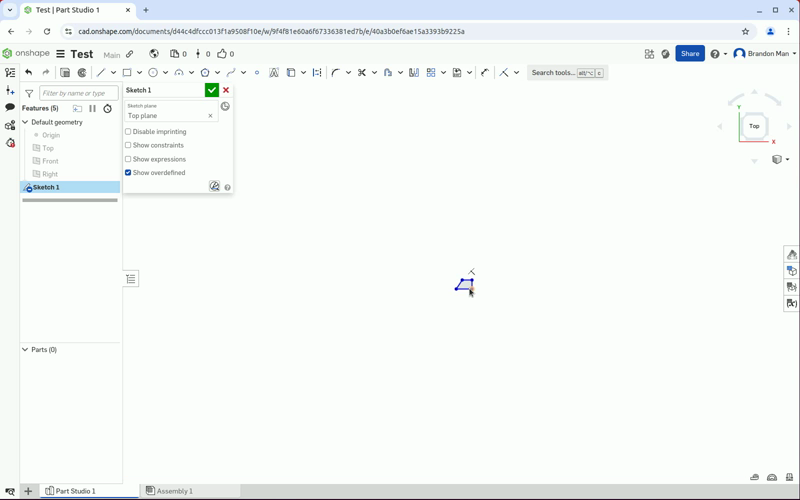
scroll(6)
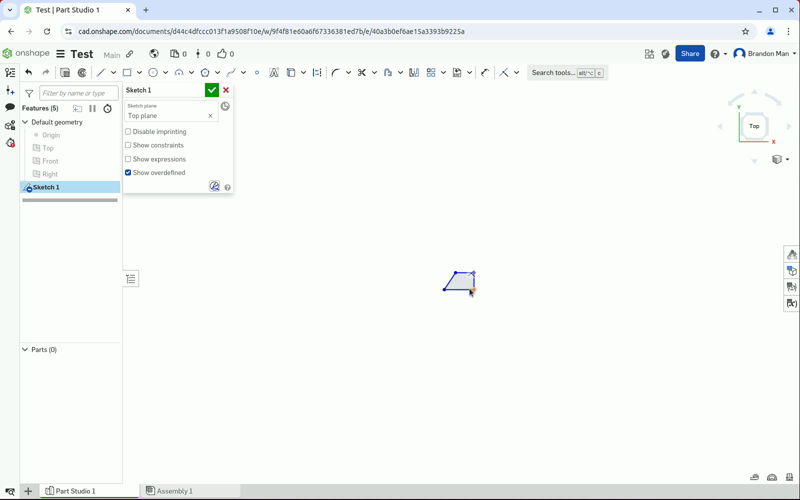
scroll(6)
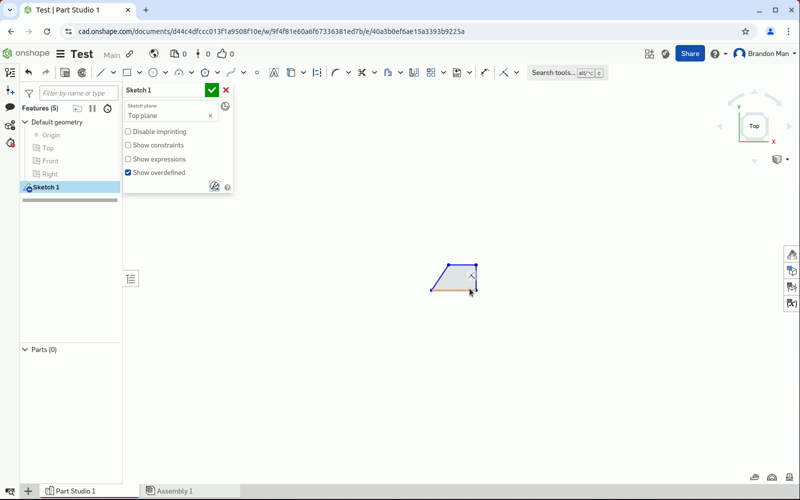
scroll(6)
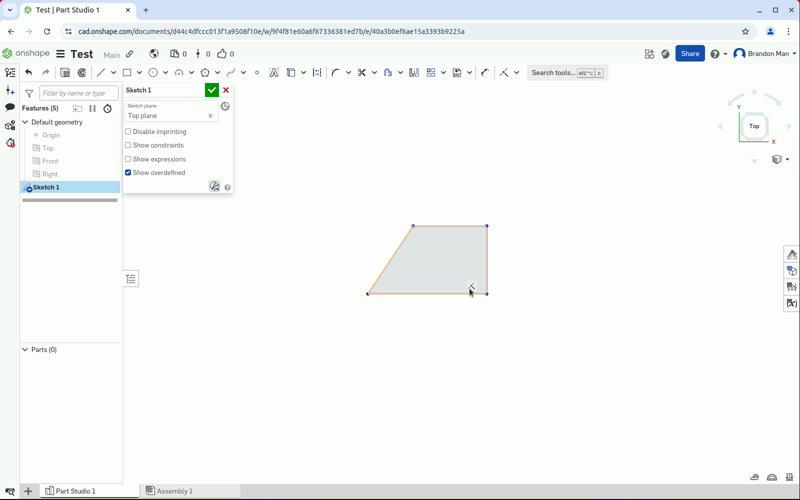
click(469, 288)
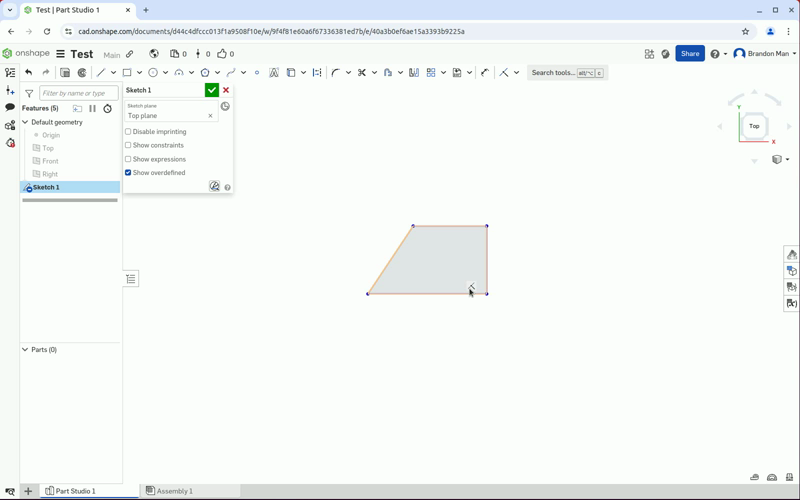
scroll(-6)
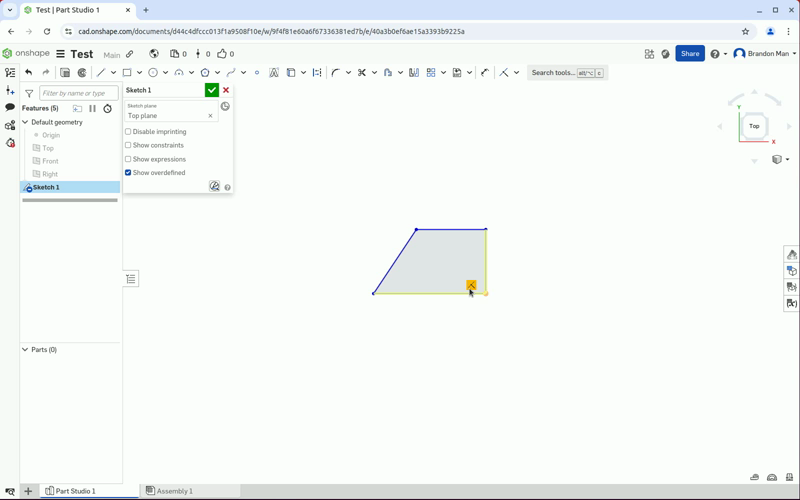
scroll(-6)
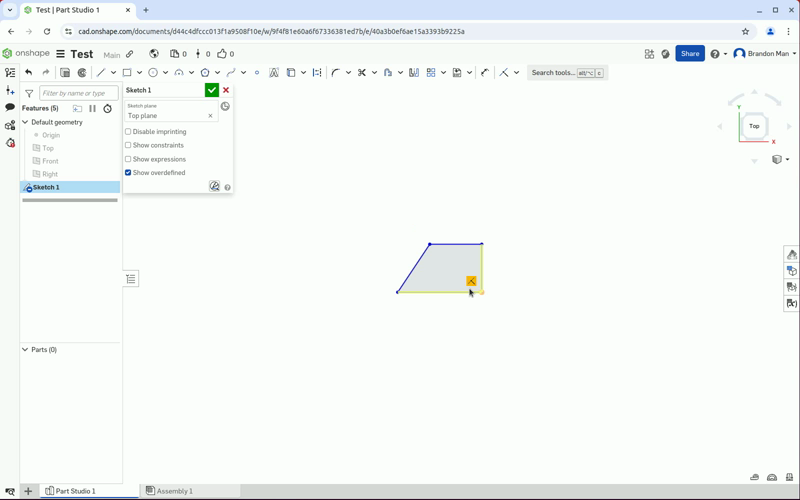
scroll(-6)
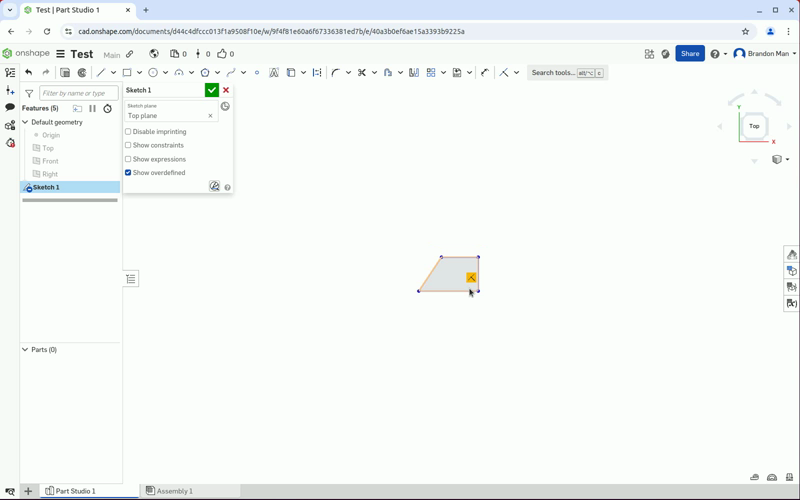
scroll(-6)
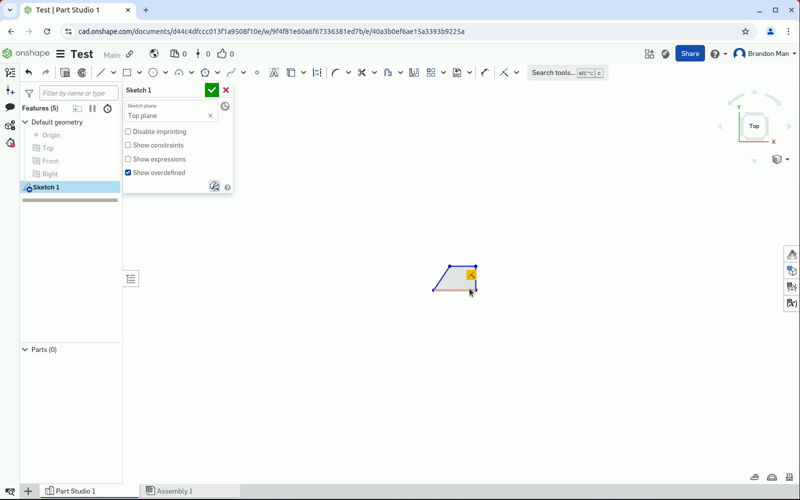
scroll(-6)
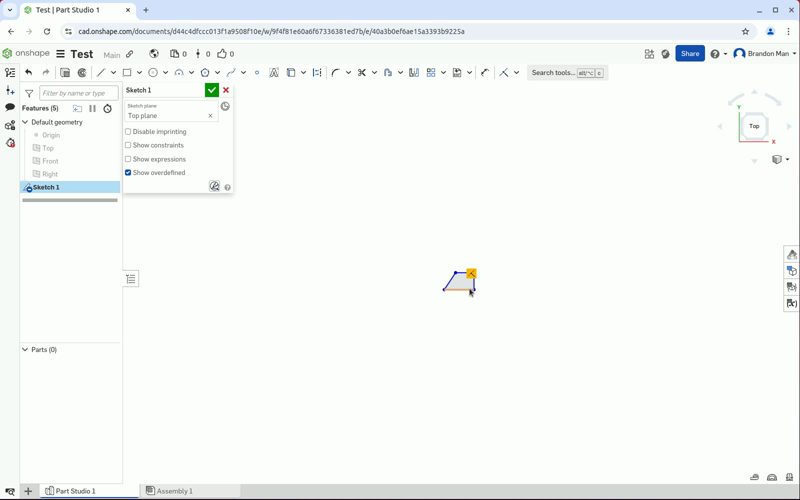
scroll(-6)
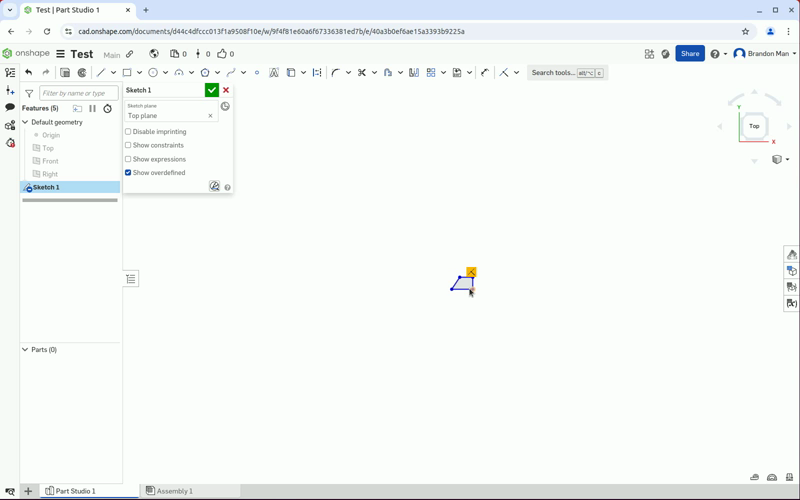
scroll(-6)
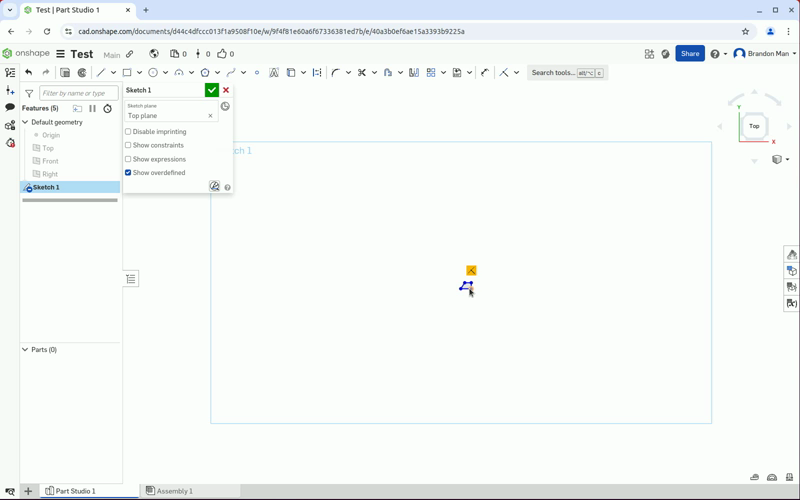
mouse_move(73, 352)
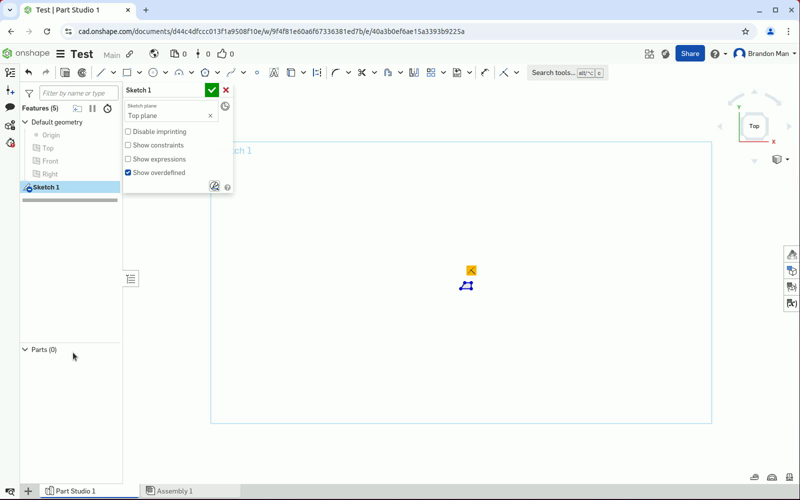
key(shift+y)
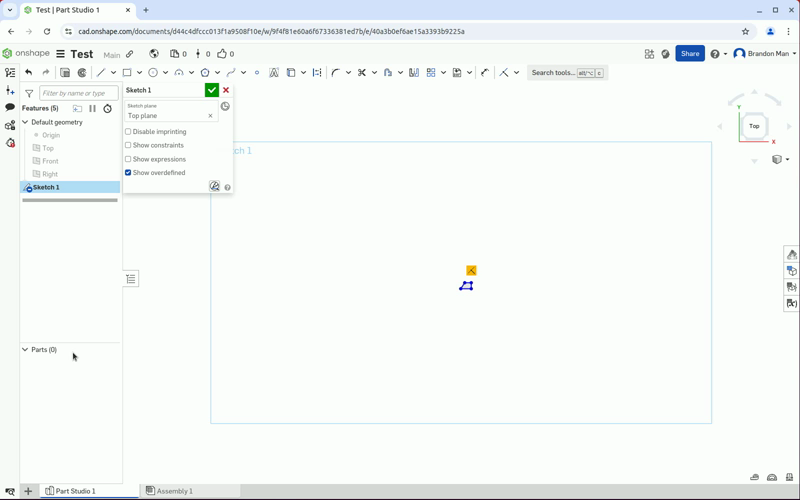
key(shift+e)
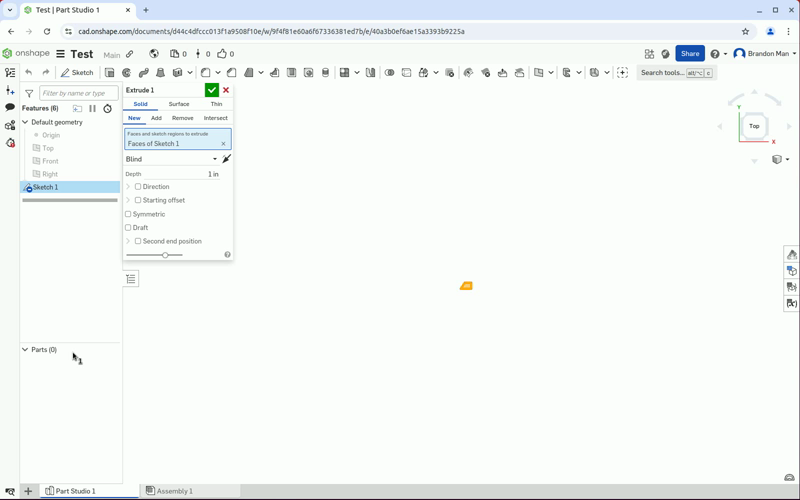
mouse_move(143, 106)
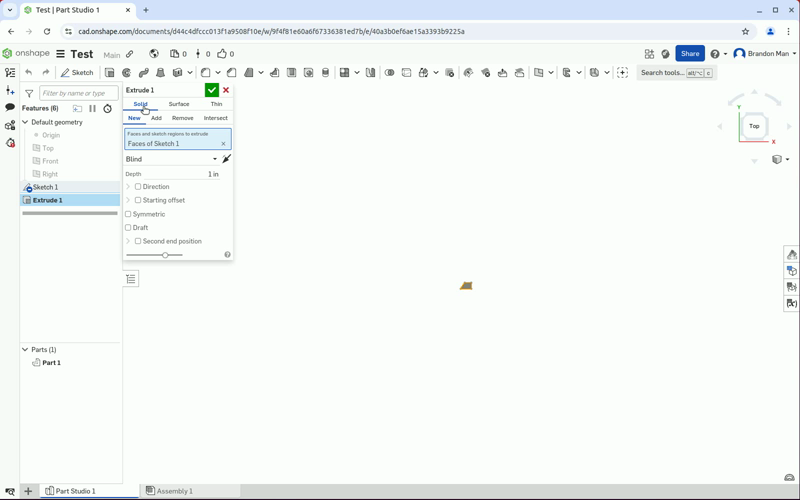
click(143, 106)
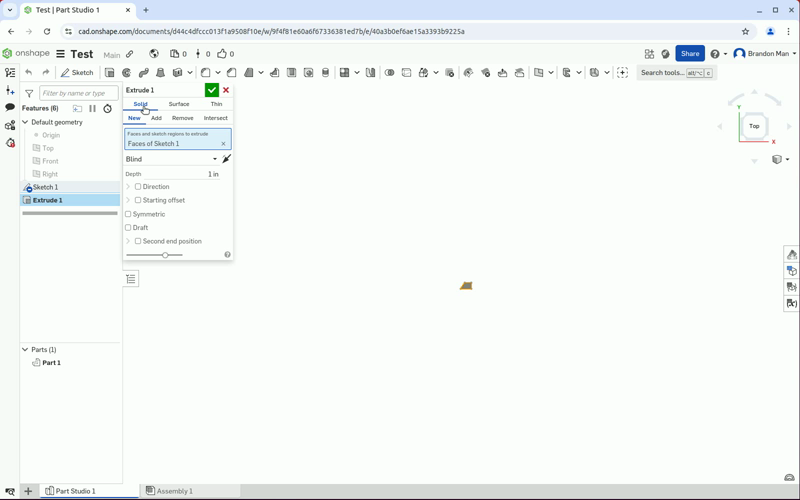
mouse_move(137, 120)
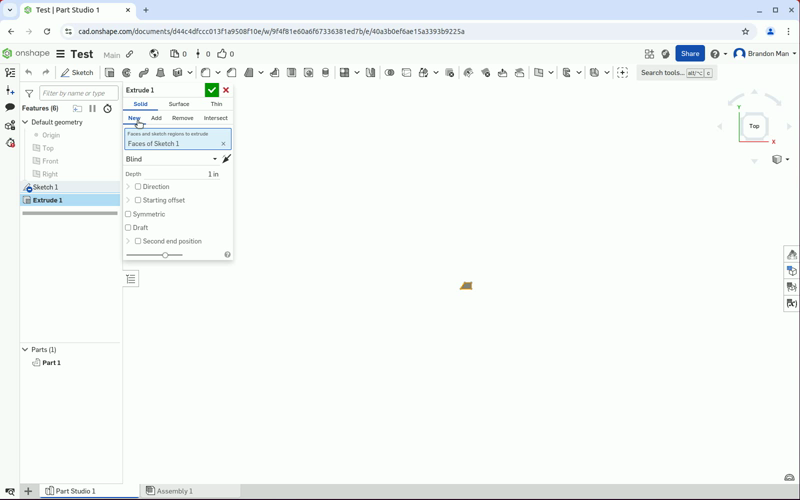
click(137, 120)
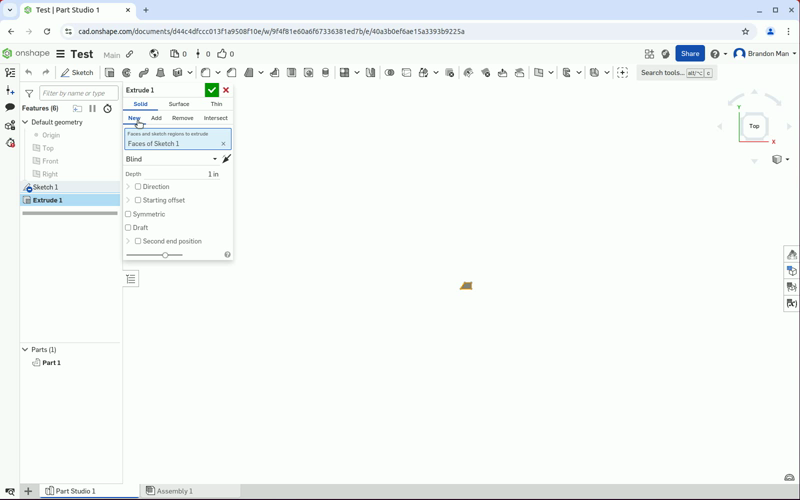
key(tab, 4)
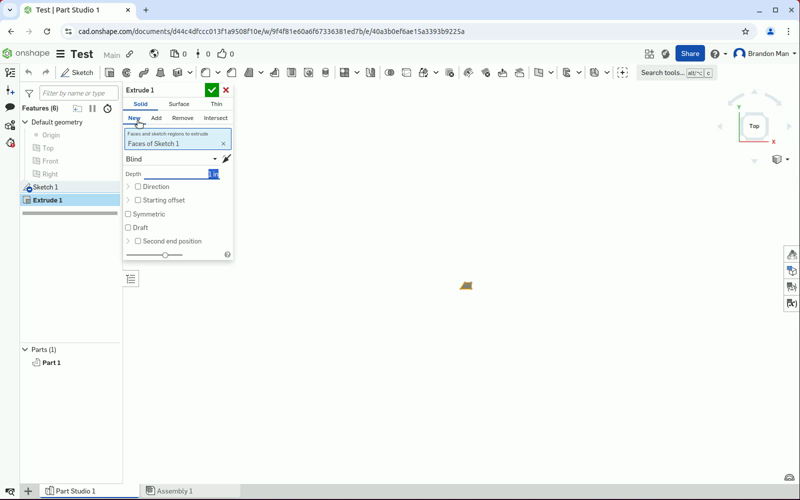
text(0.722)
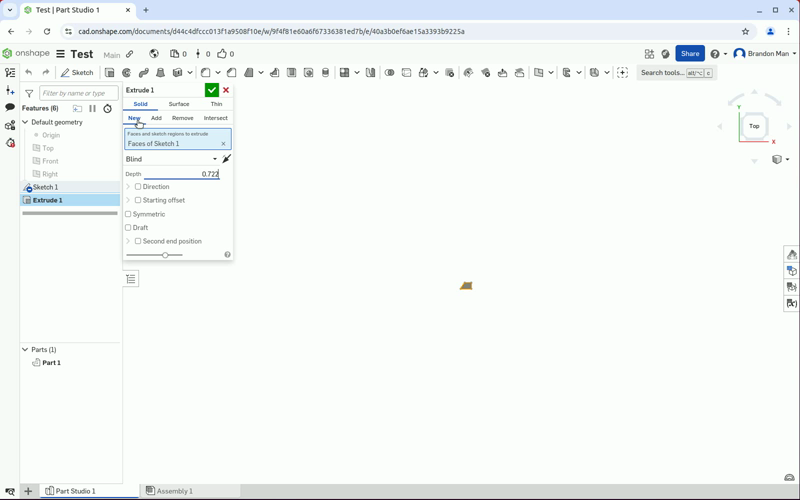
key(enter)
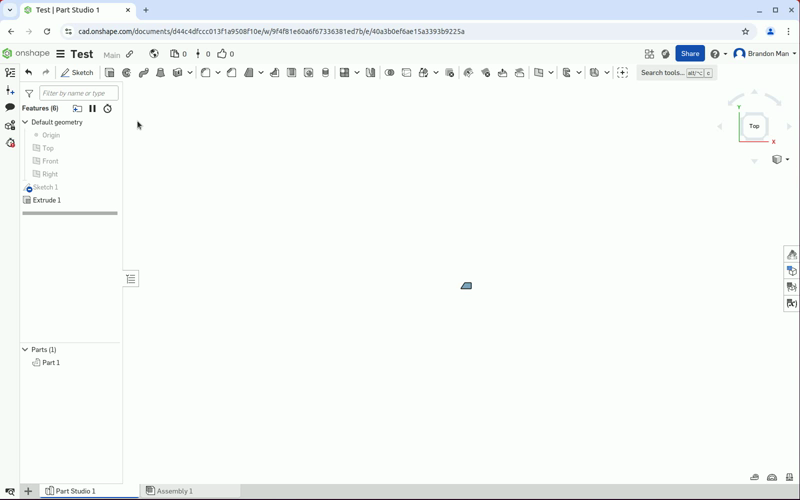
key(shift+h)
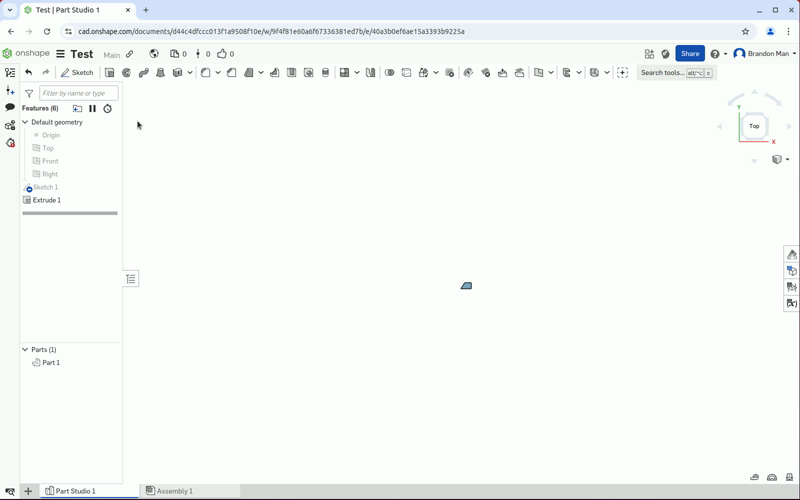
key(shift+h)
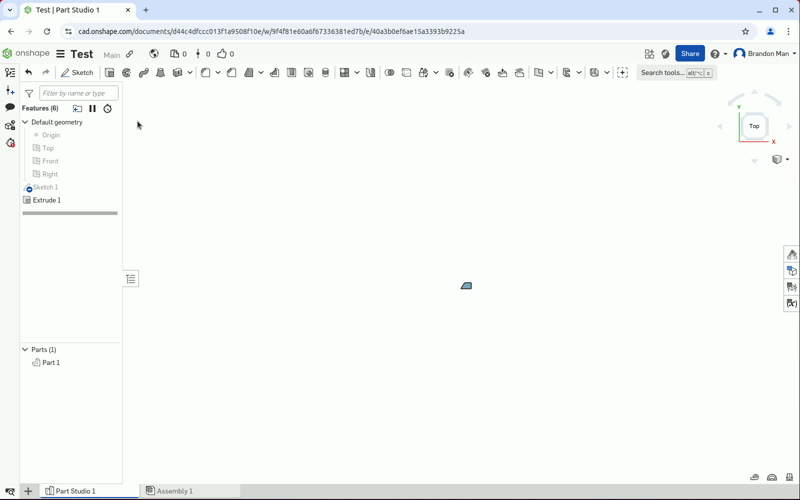
mouse_move(73, 189)
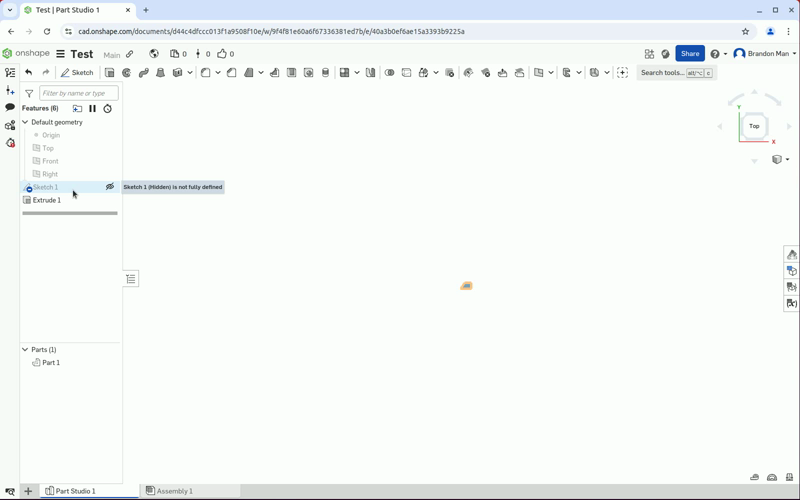
click(73, 189)
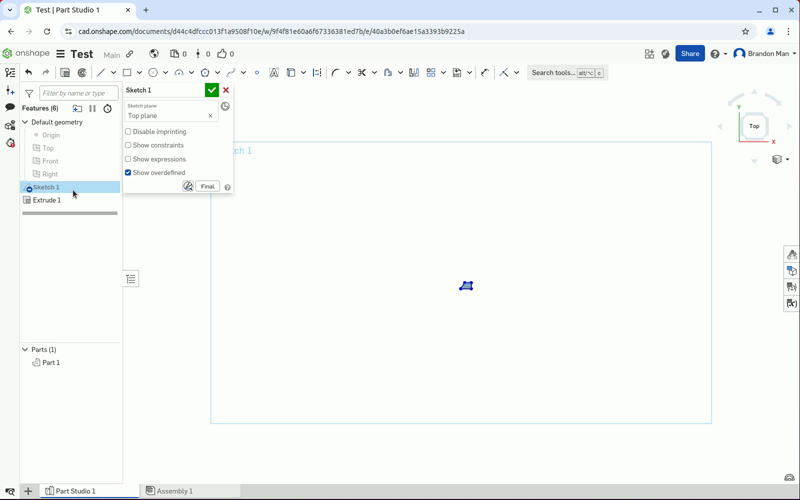
mouse_move(229, 92)
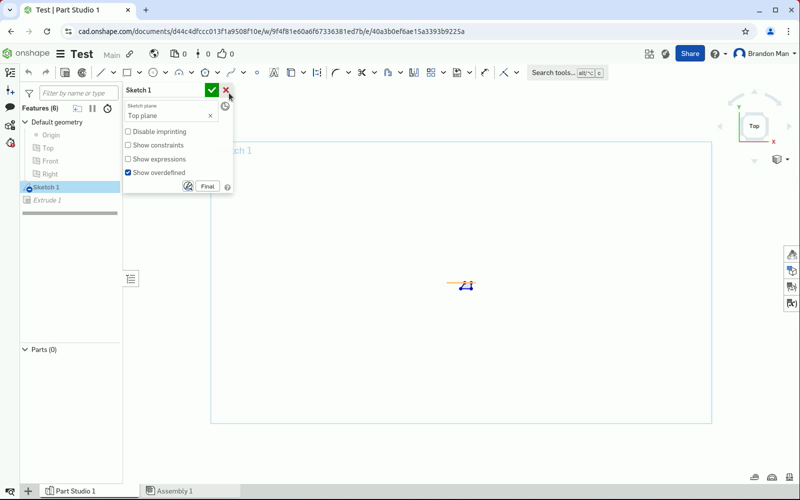
click(229, 92)
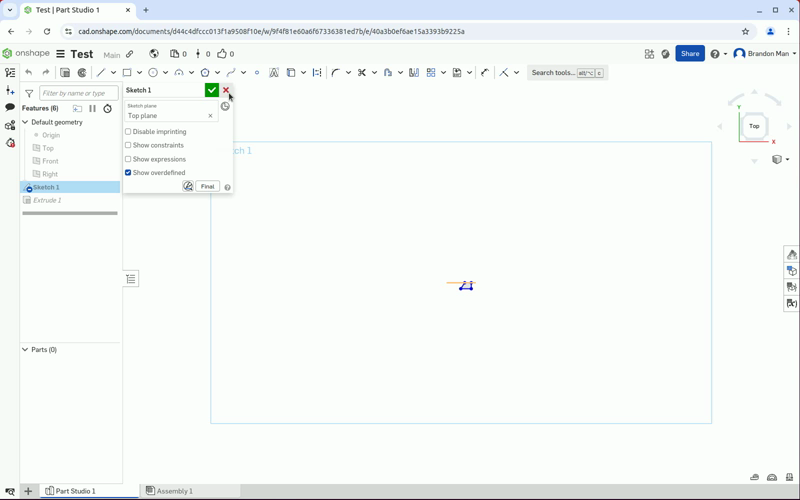
key(shift+s)
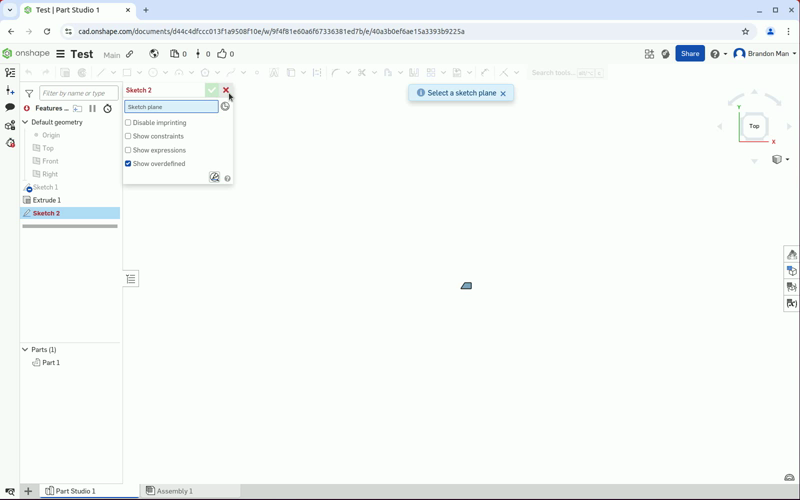
mouse_move(73, 150)
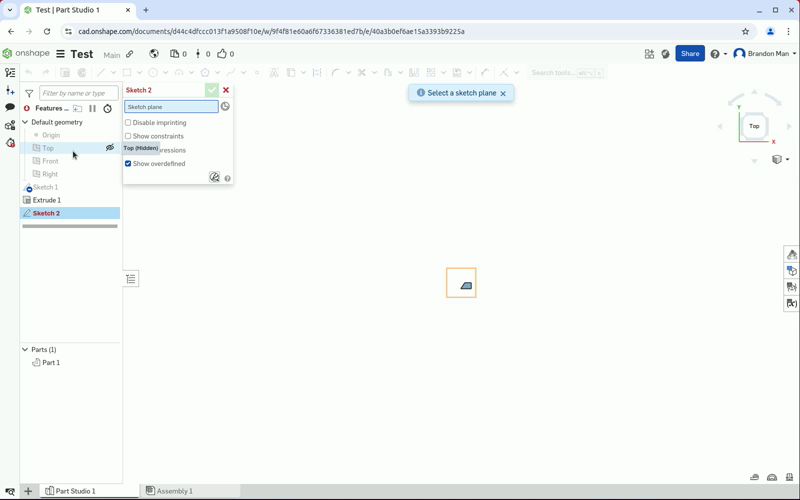
click(73, 150)
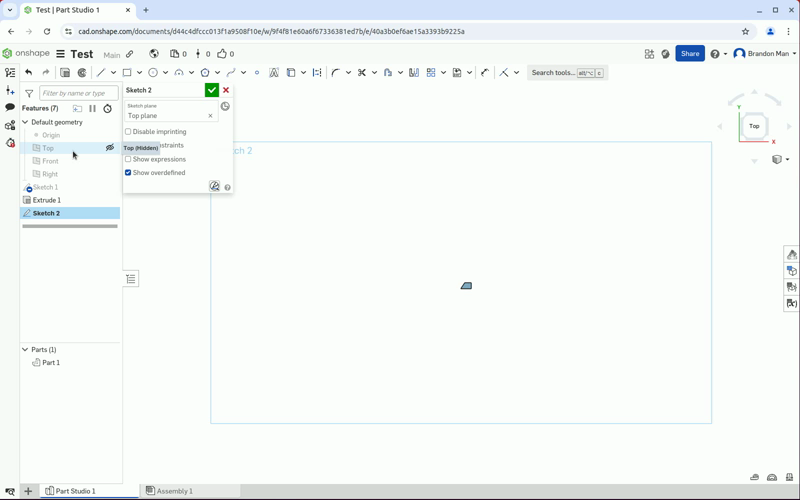
mouse_move(73, 352)
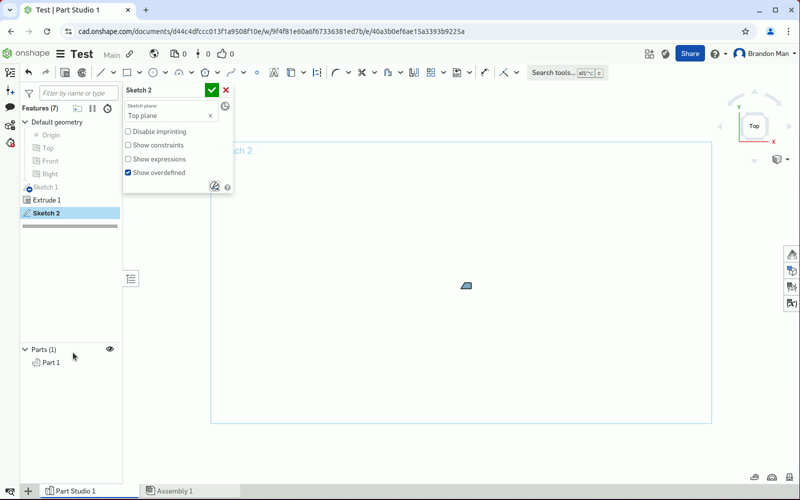
key(y)
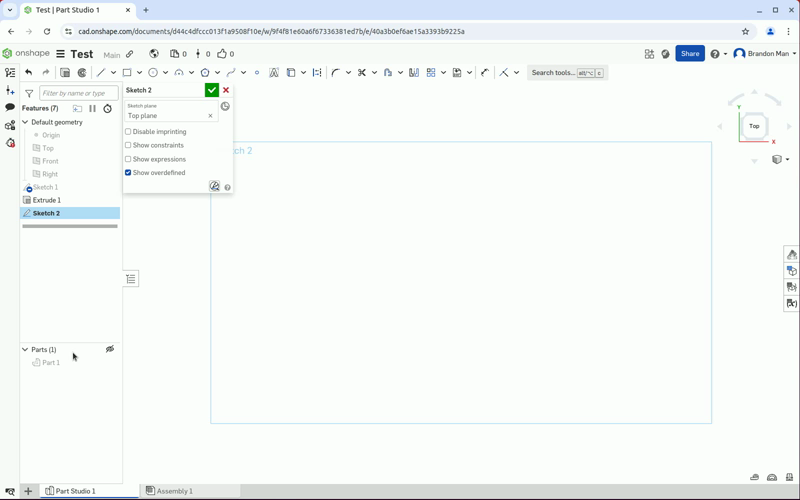
key(l)
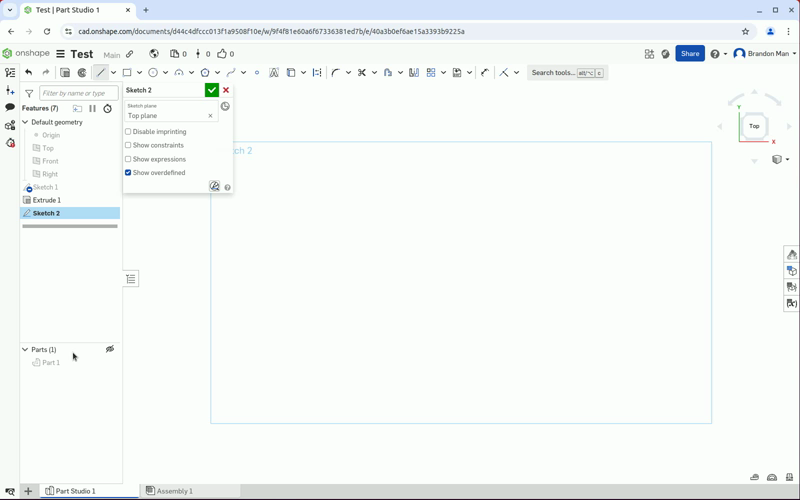
key_down(shift)
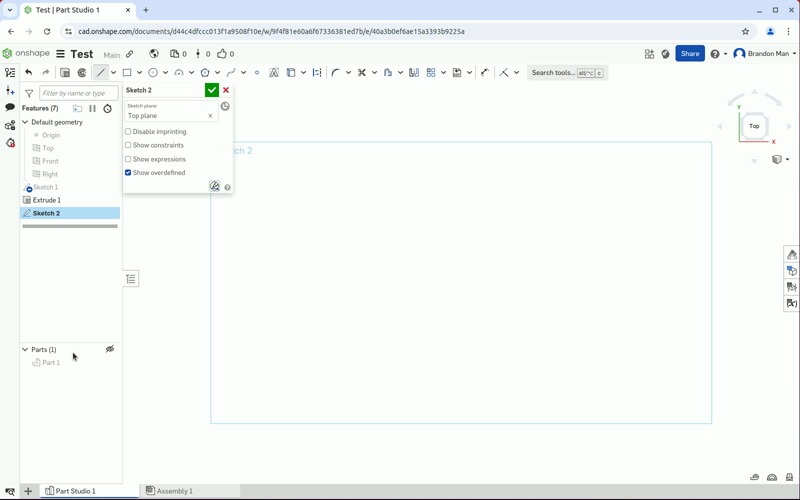
mouse_move(460, 305)
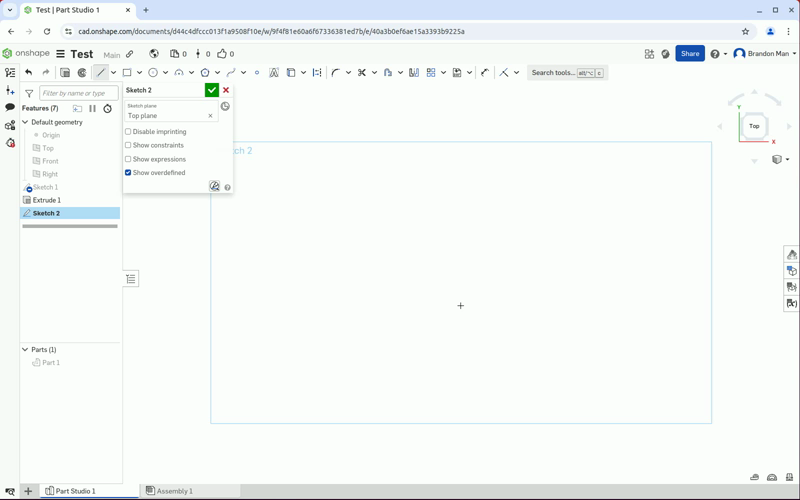
click(460, 305)
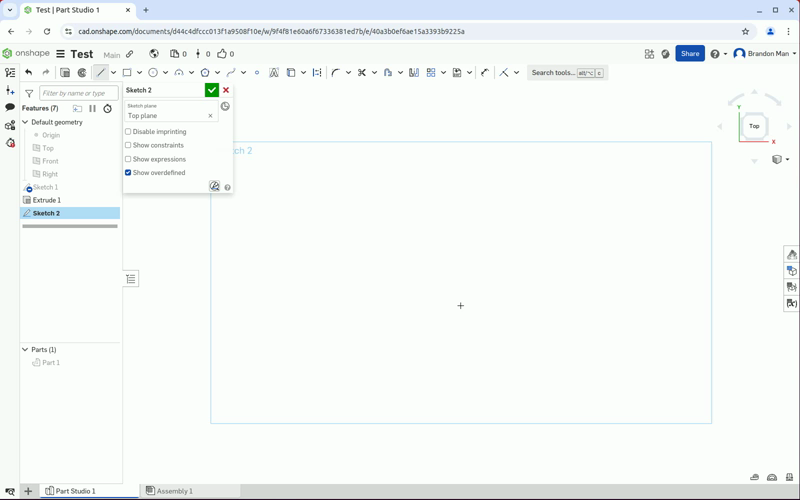
key_up(shift)
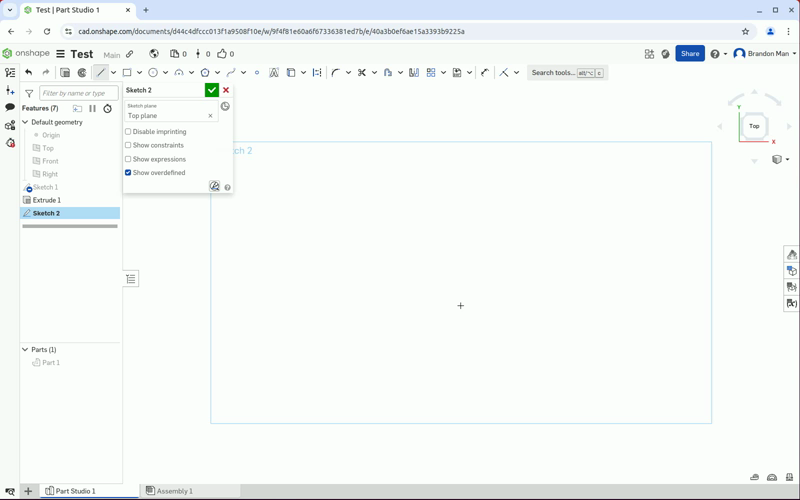
key_down(shift)
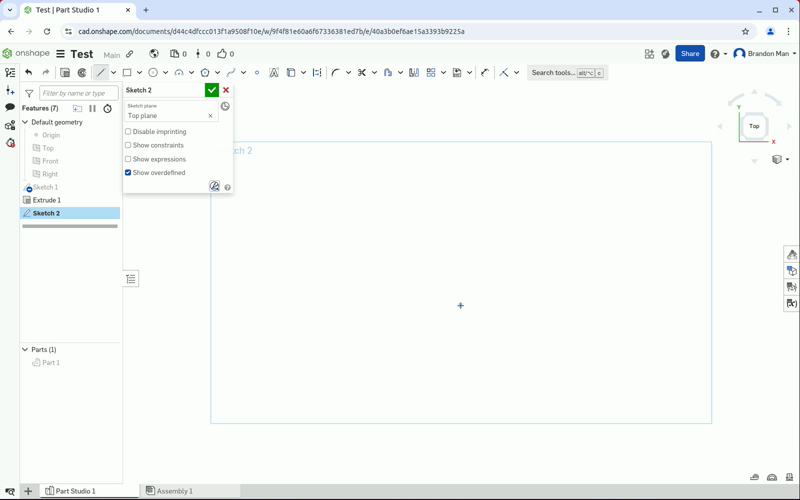
mouse_move(490, 305)
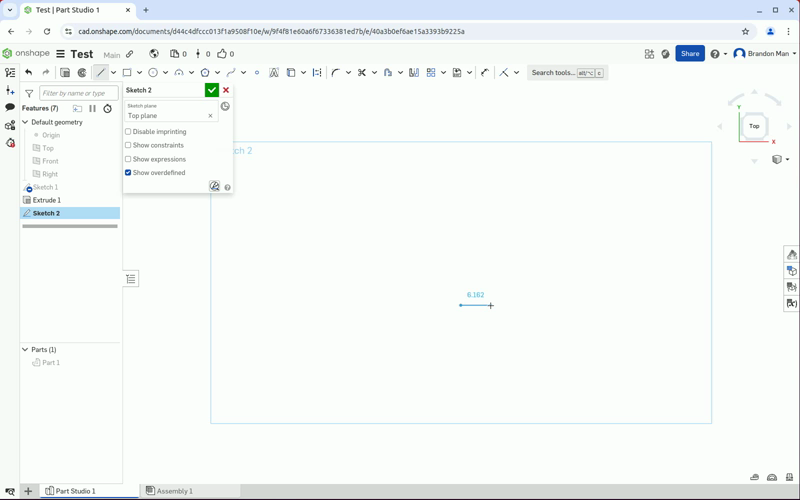
mouse_move(471, 305)
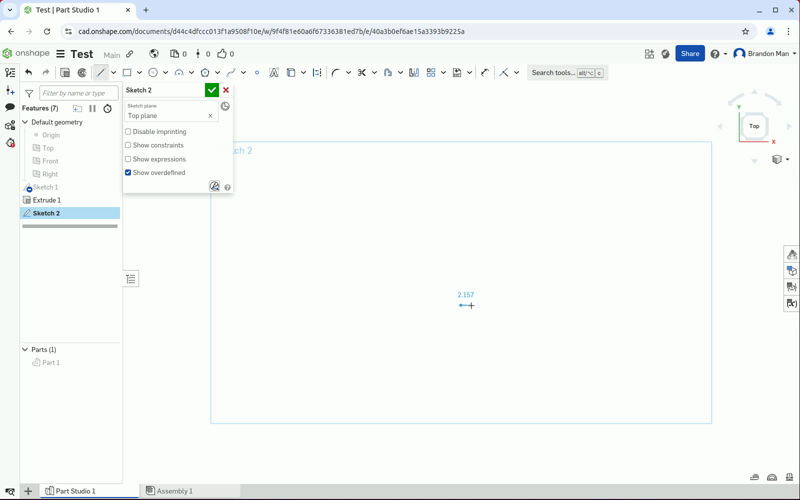
click(471, 305)
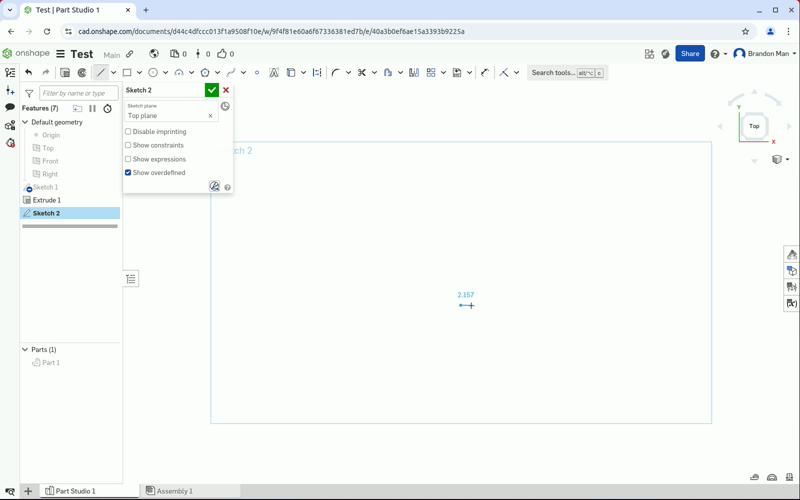
key_up(shift)
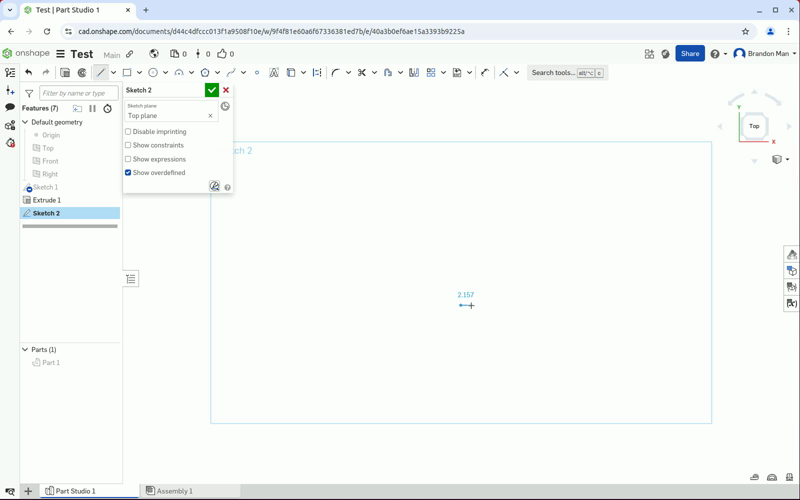
key_down(shift)
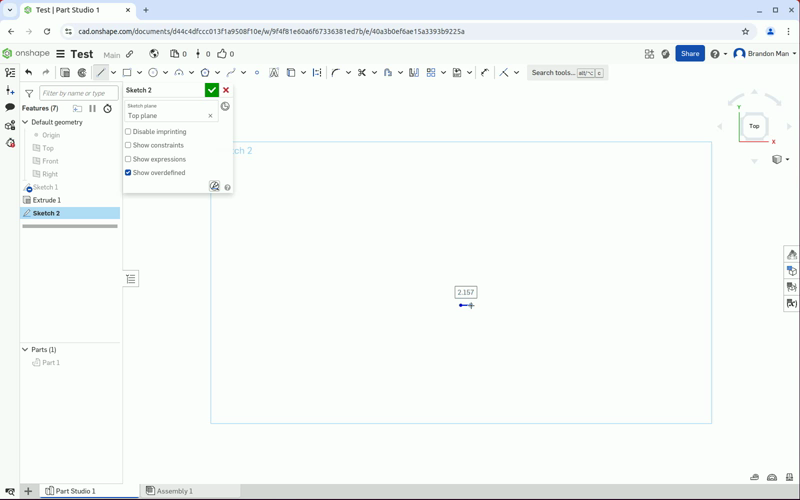
mouse_move(501, 305)
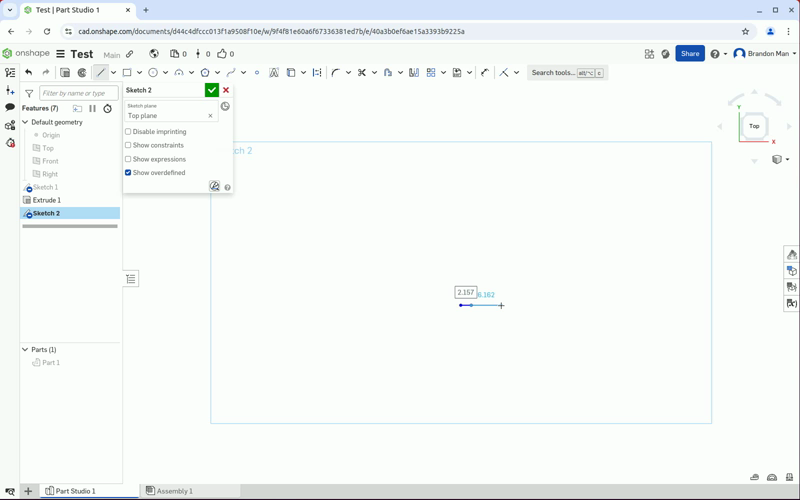
mouse_move(471, 286)
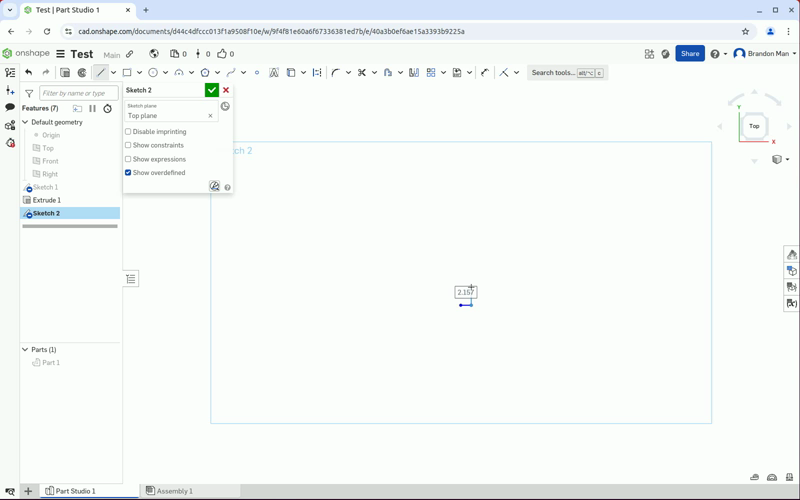
click(471, 286)
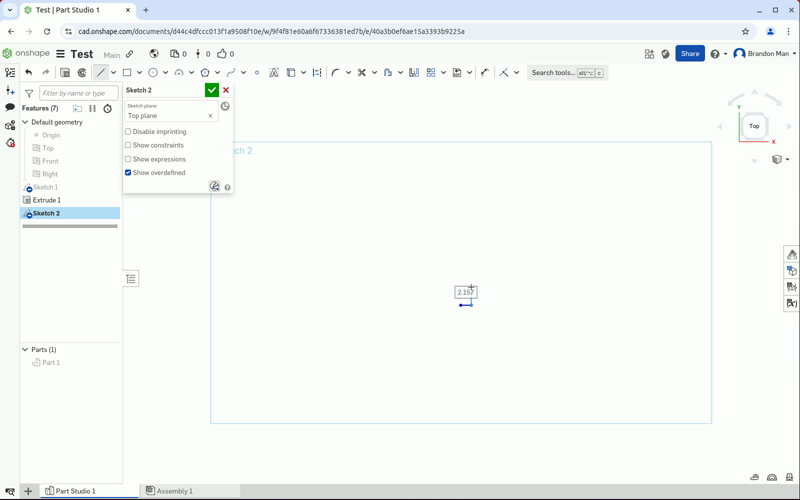
key_up(shift)
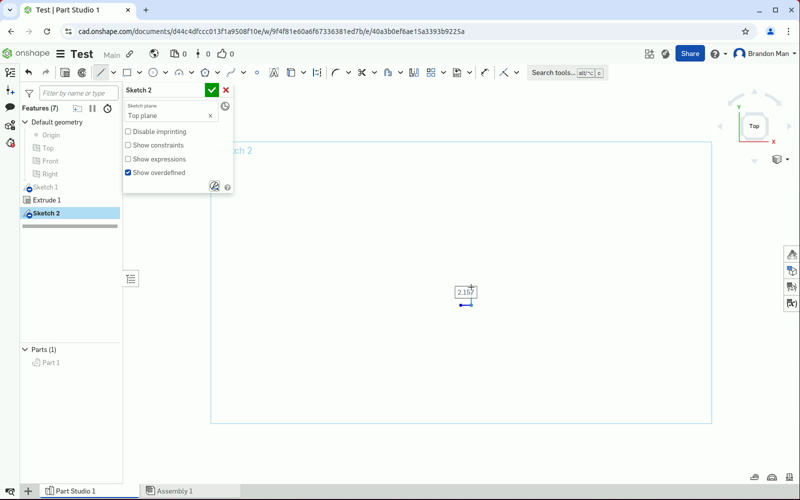
key_down(shift)
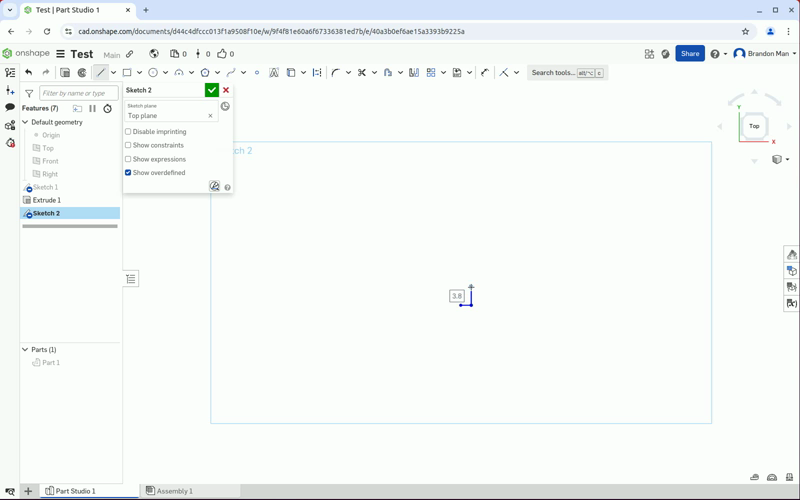
mouse_move(501, 286)
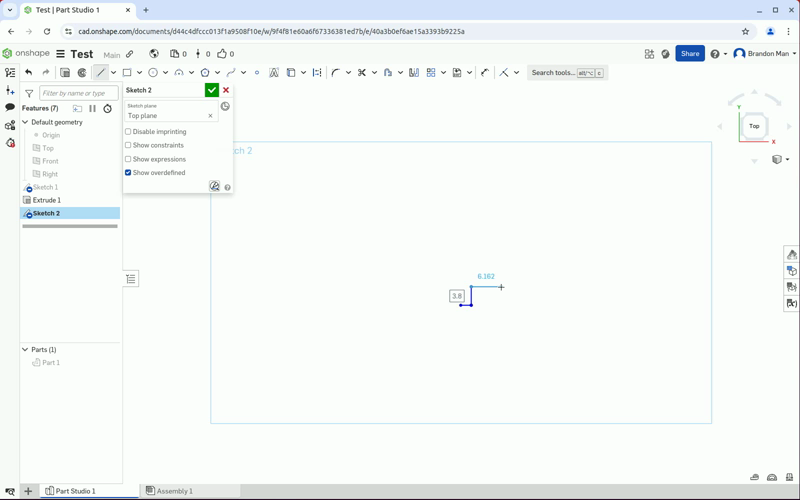
mouse_move(460, 286)
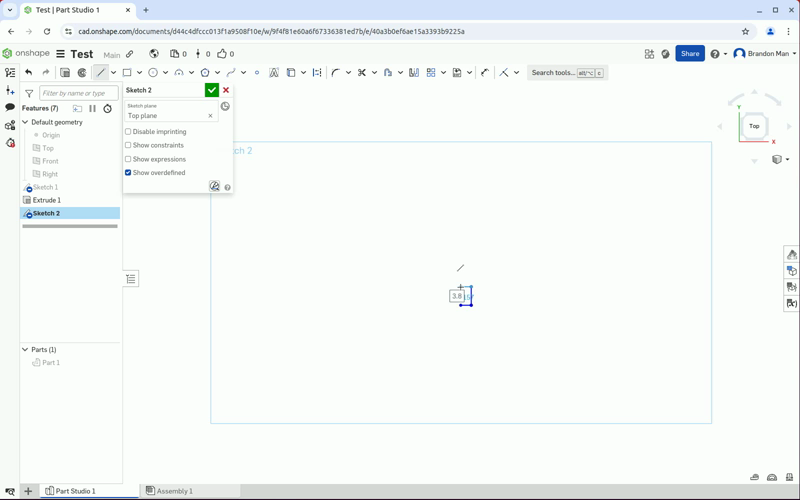
click(460, 286)
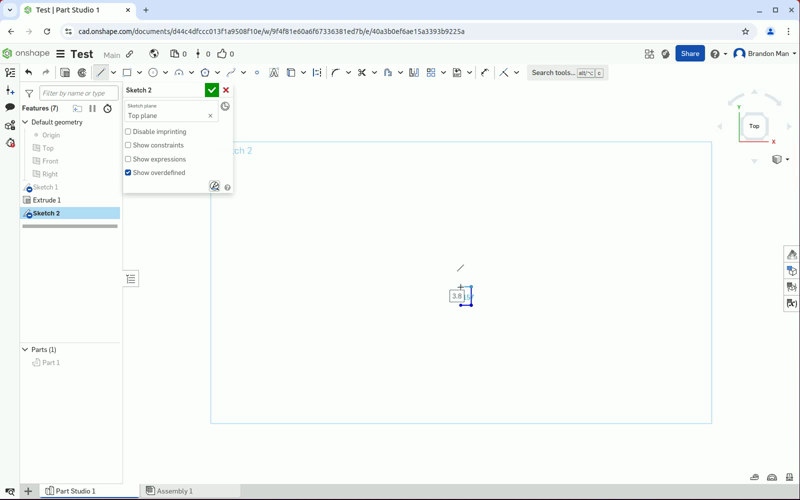
key_up(shift)
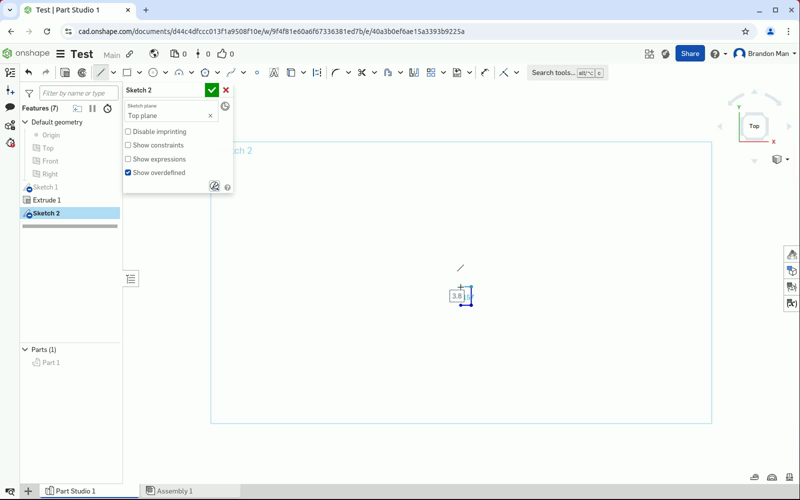
mouse_move(490, 286)
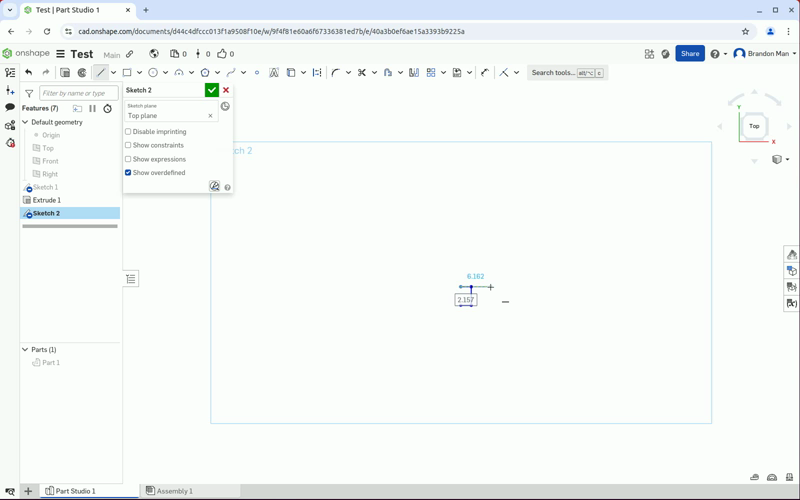
key_down(shift)
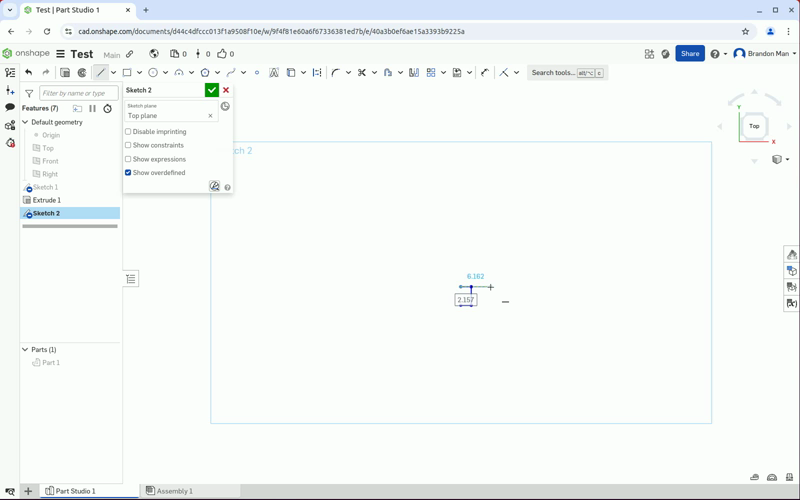
mouse_move(460, 305)
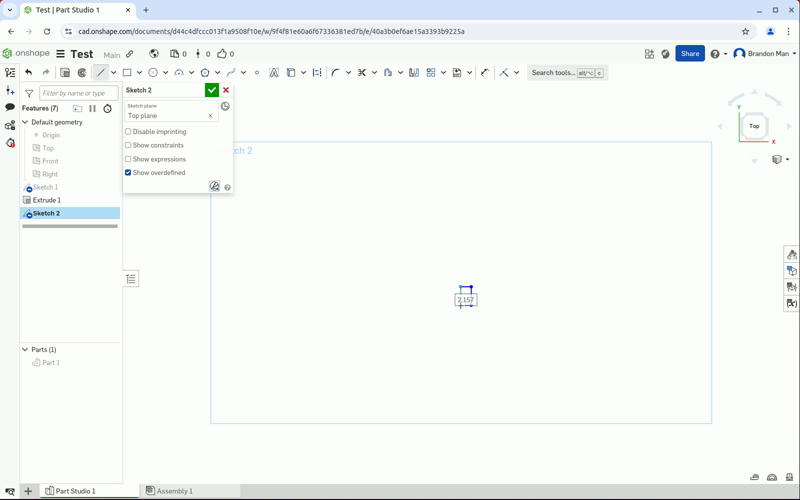
key_up(shift)
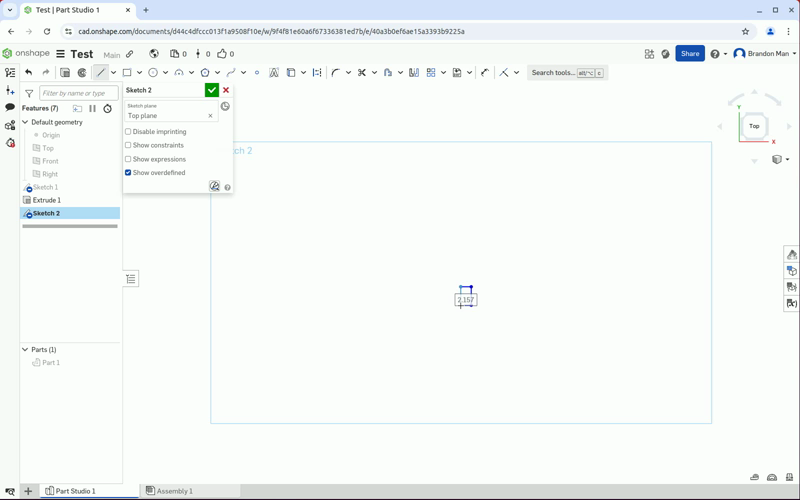
click(460, 305)
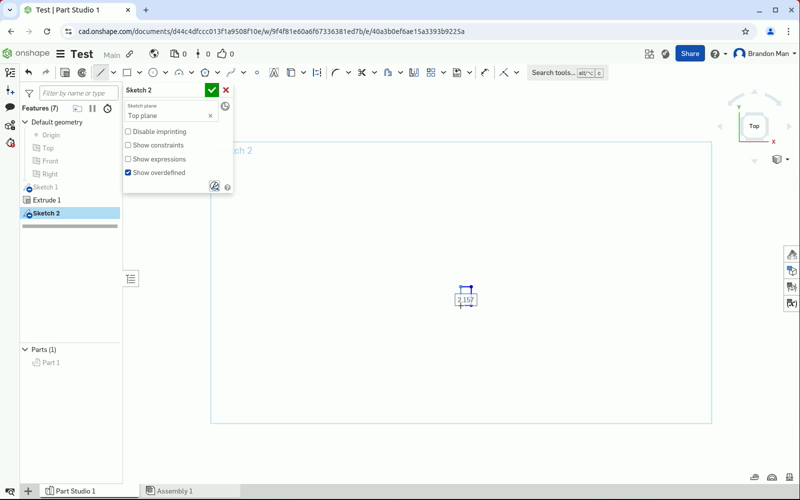
key(esc)
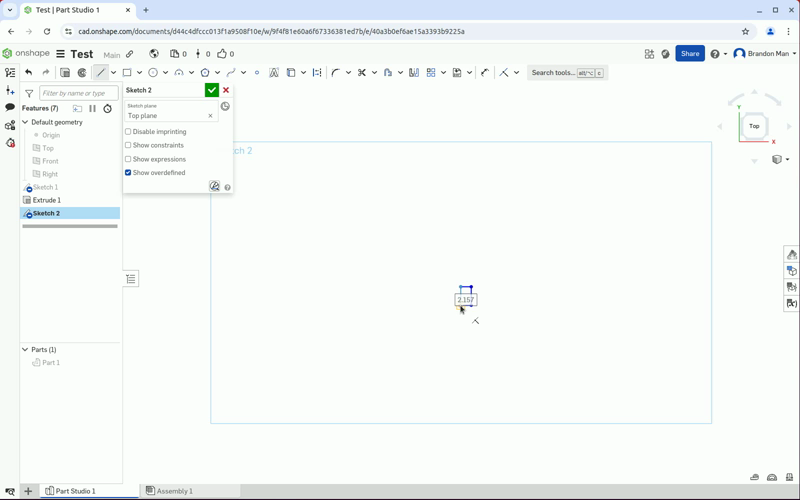
mouse_move(466, 294)
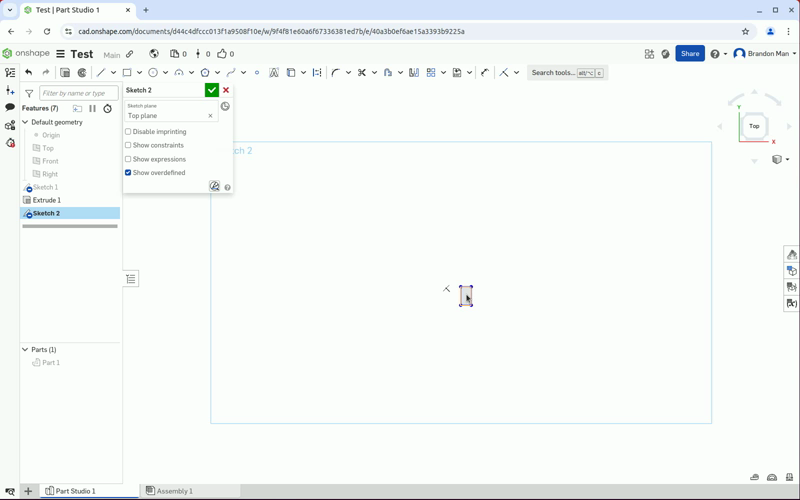
scroll(6)
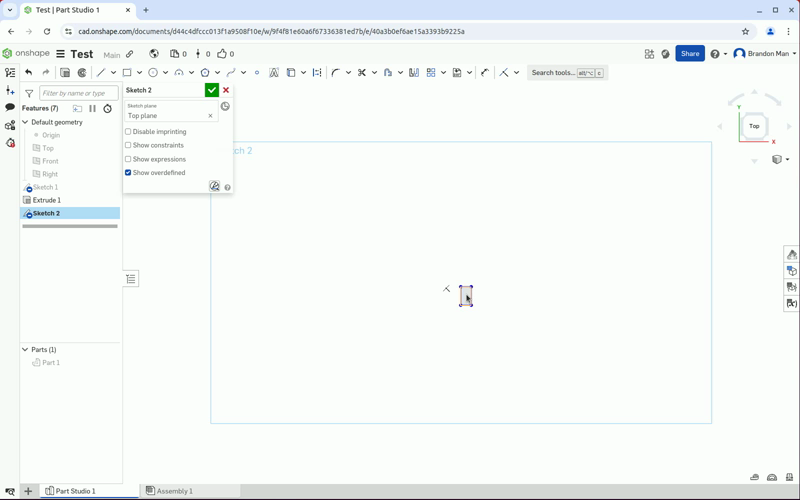
scroll(6)
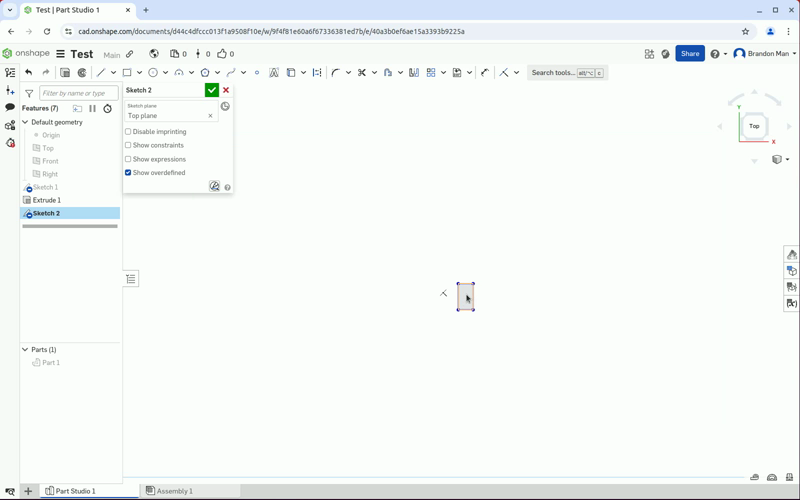
scroll(6)
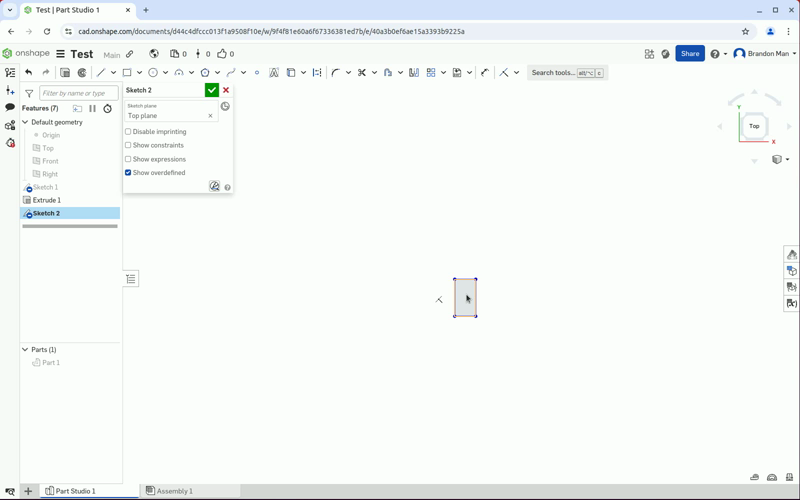
scroll(6)
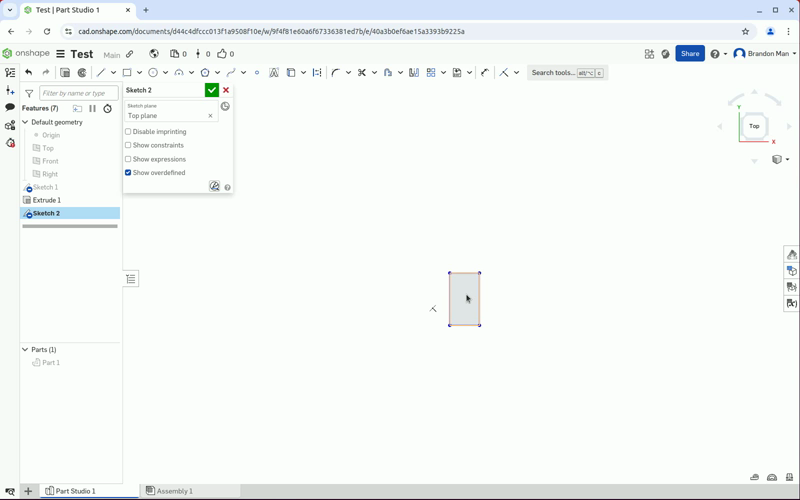
scroll(6)
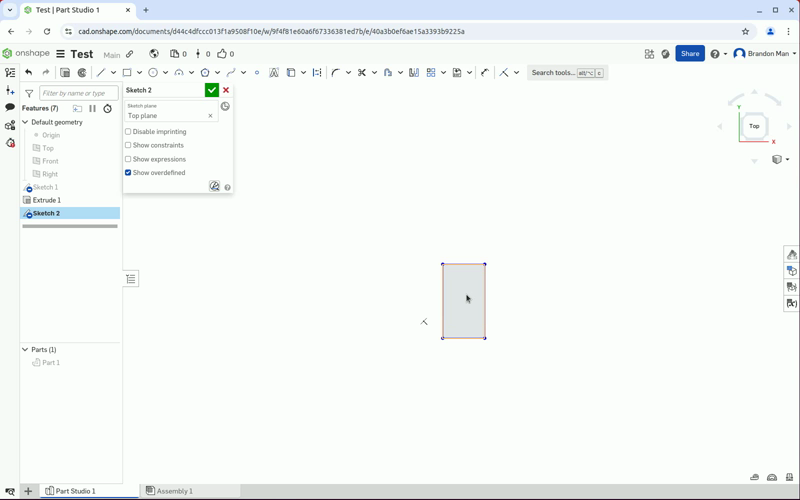
scroll(6)
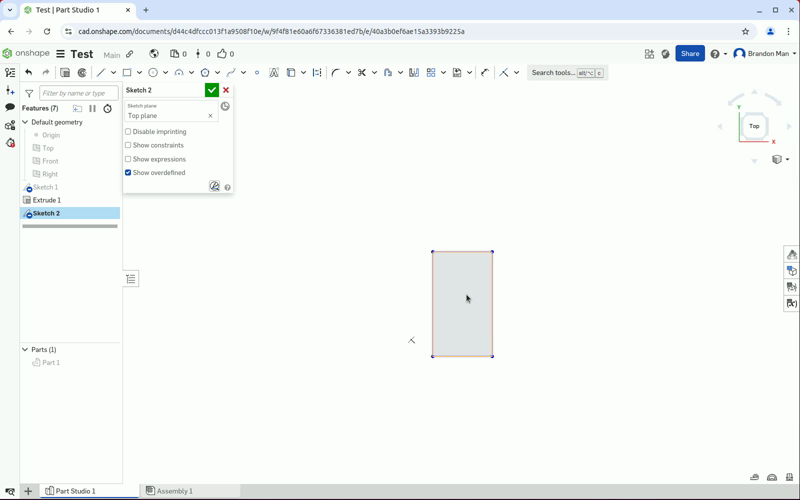
scroll(6)
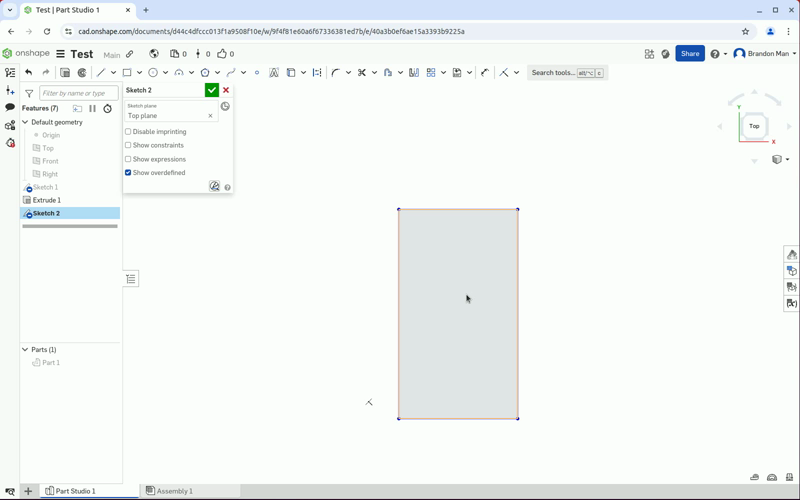
click(466, 294)
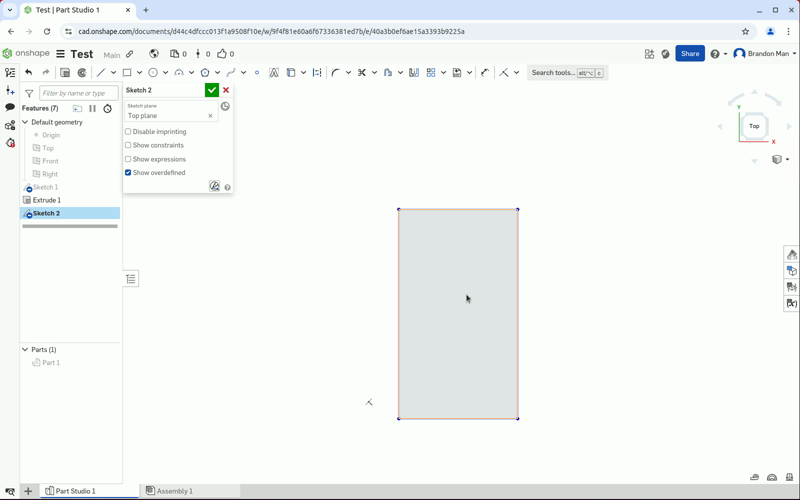
scroll(-6)
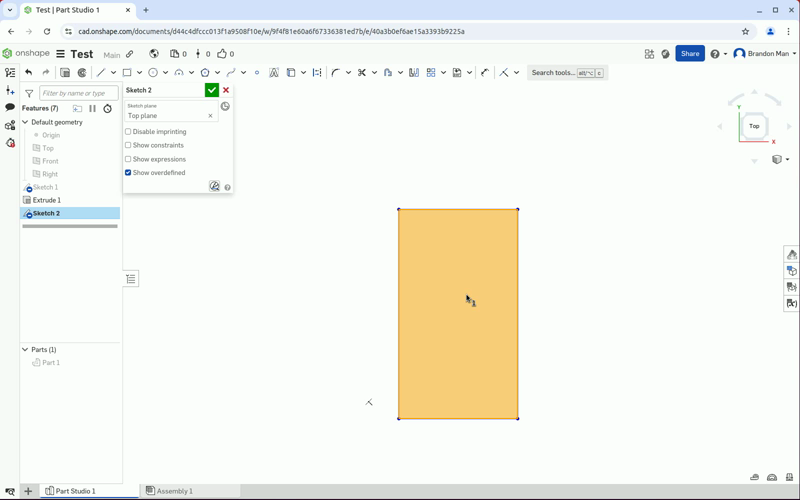
scroll(-6)
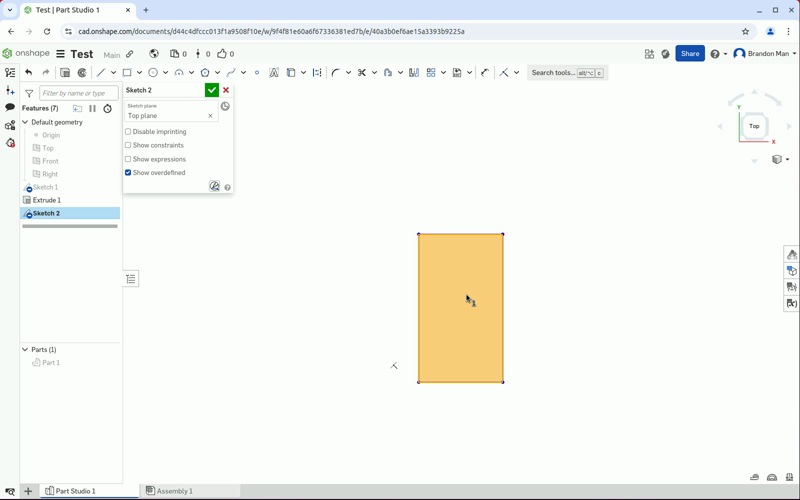
scroll(-6)
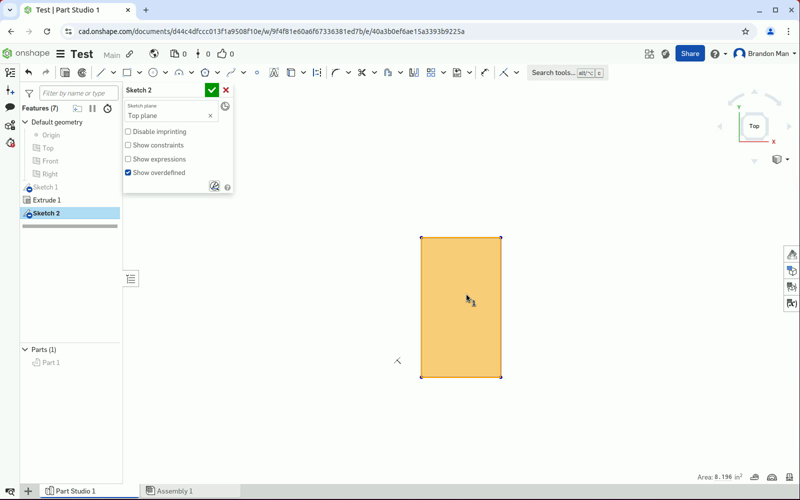
scroll(-6)
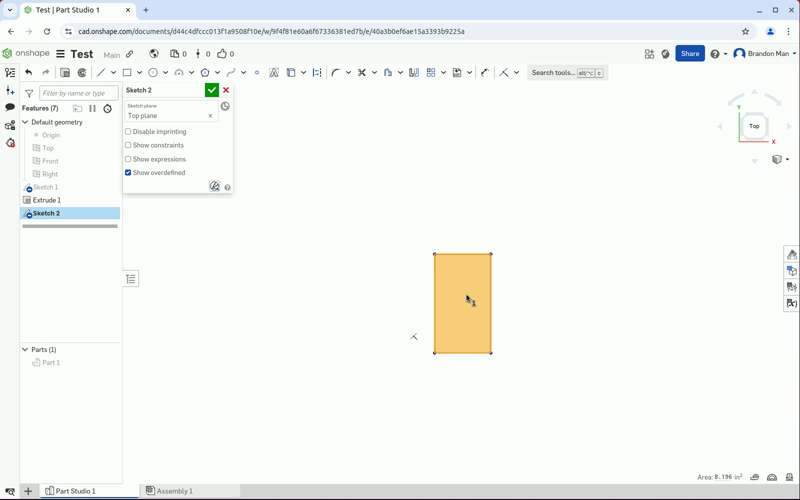
scroll(-6)
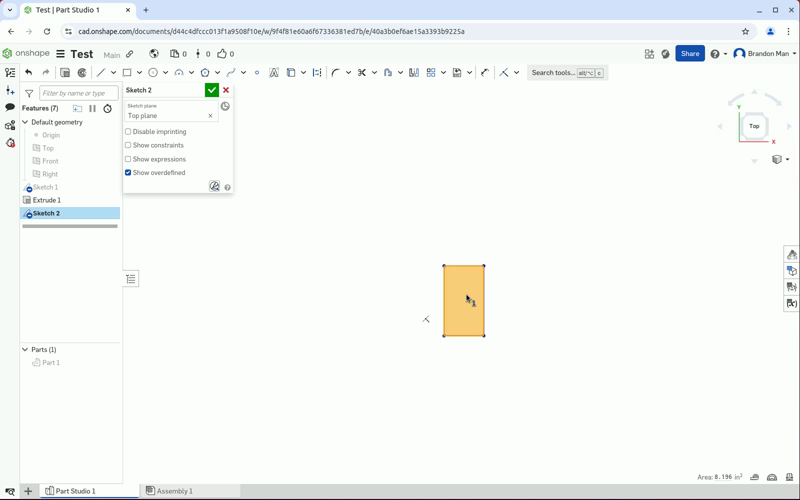
scroll(-6)
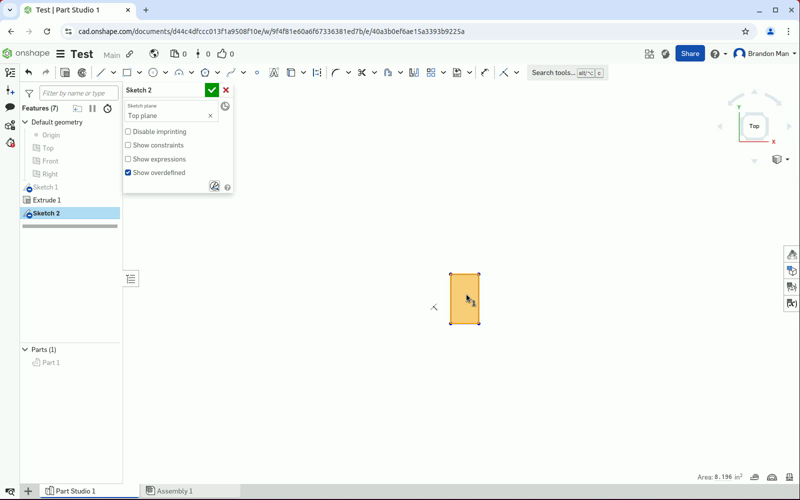
scroll(-6)
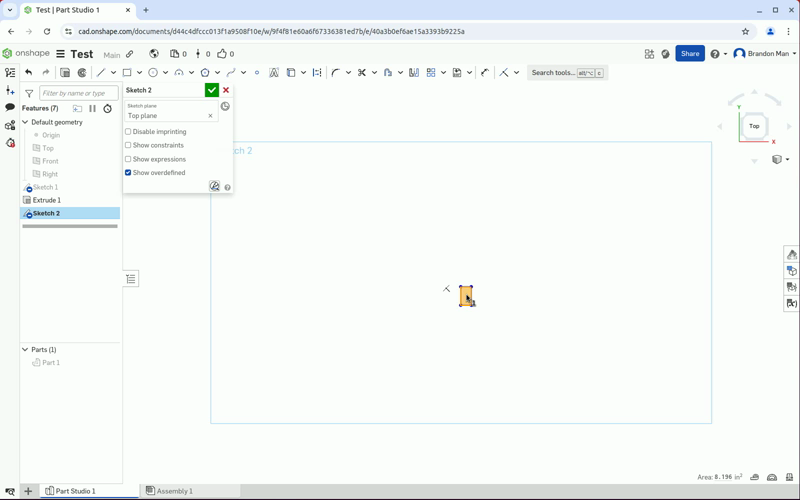
mouse_move(73, 352)
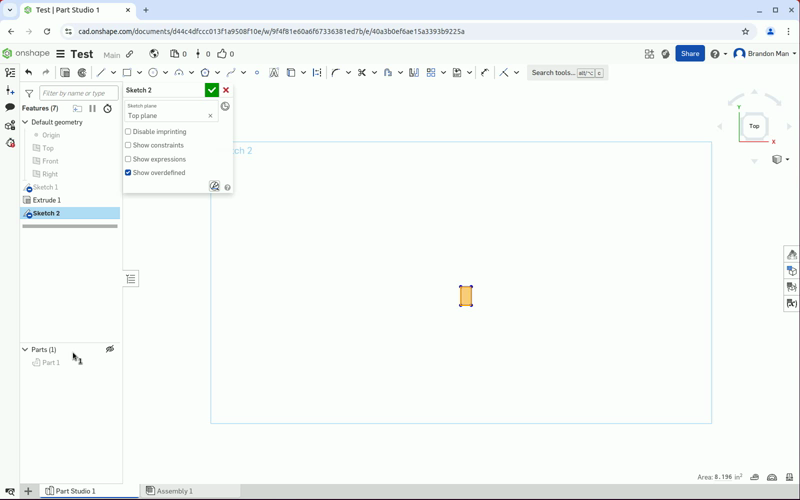
key(shift+y)
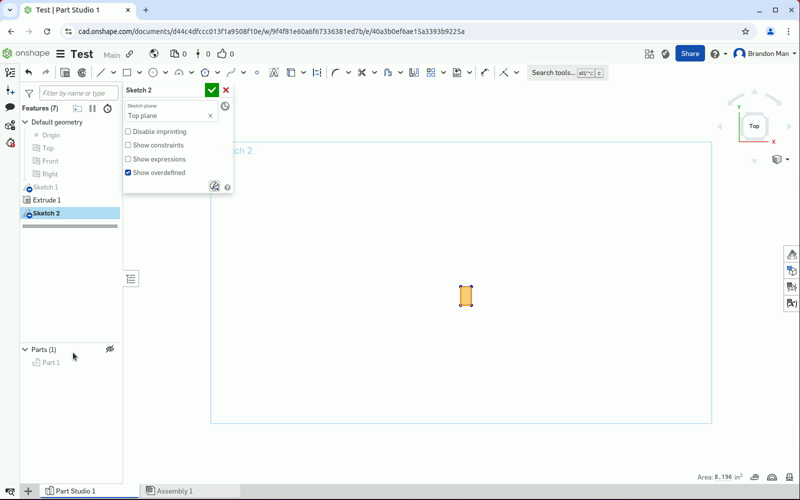
key(shift+e)
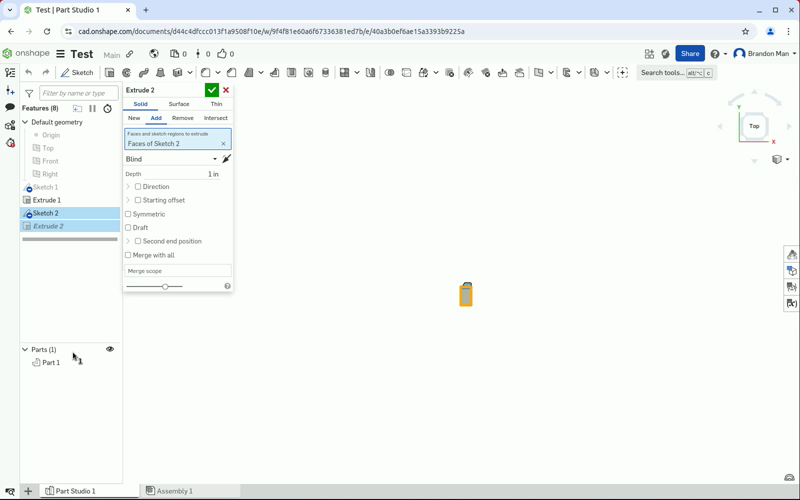
mouse_move(143, 106)
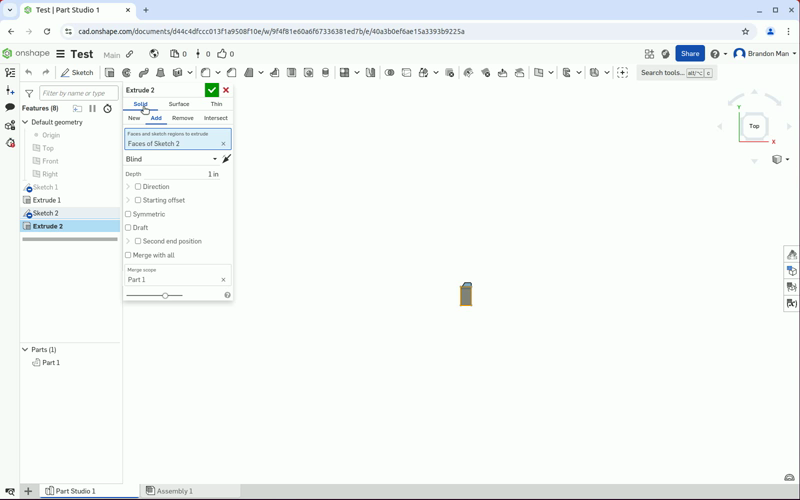
click(143, 106)
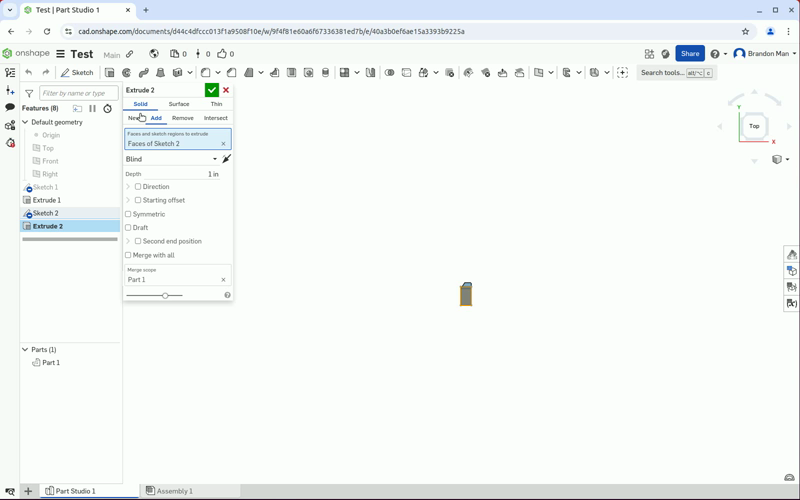
mouse_move(137, 120)
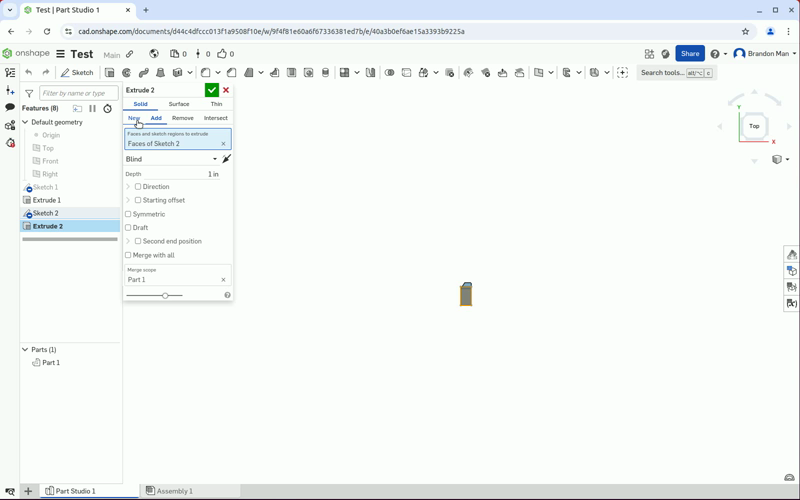
click(137, 120)
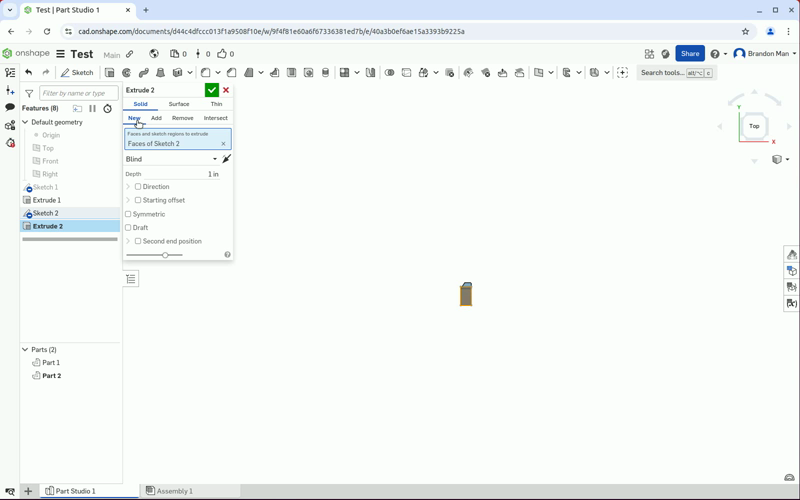
key(tab, 4)
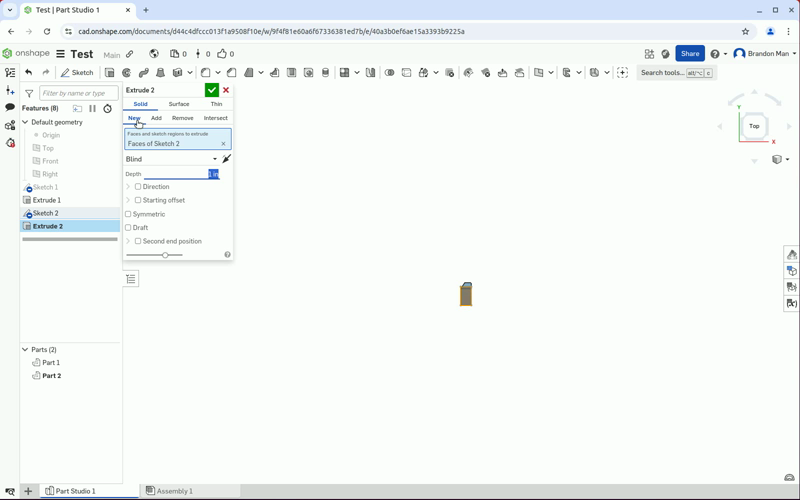
text(0.722)
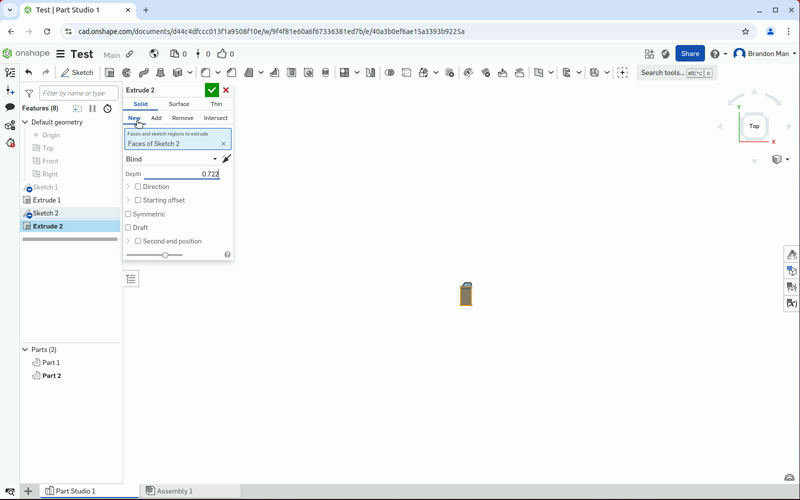
key(enter)
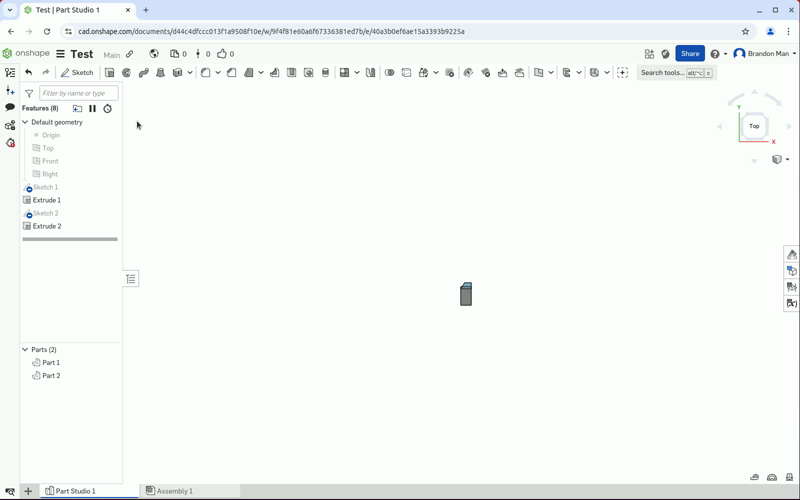
key(shift+h)
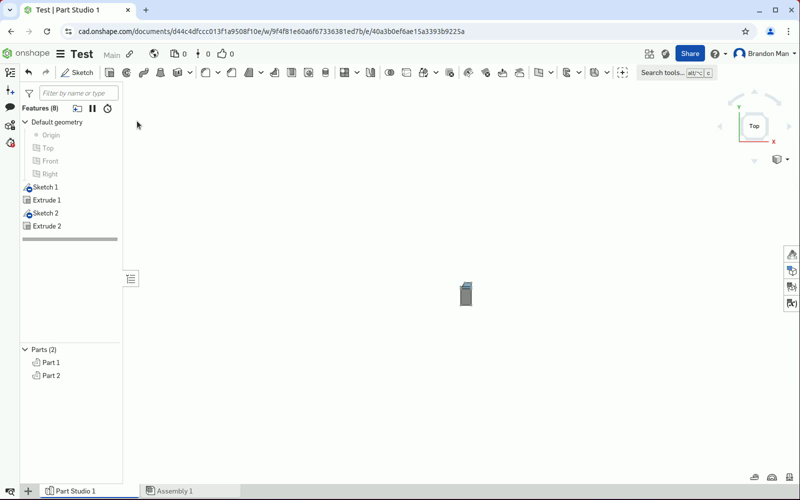
key(shift+h)
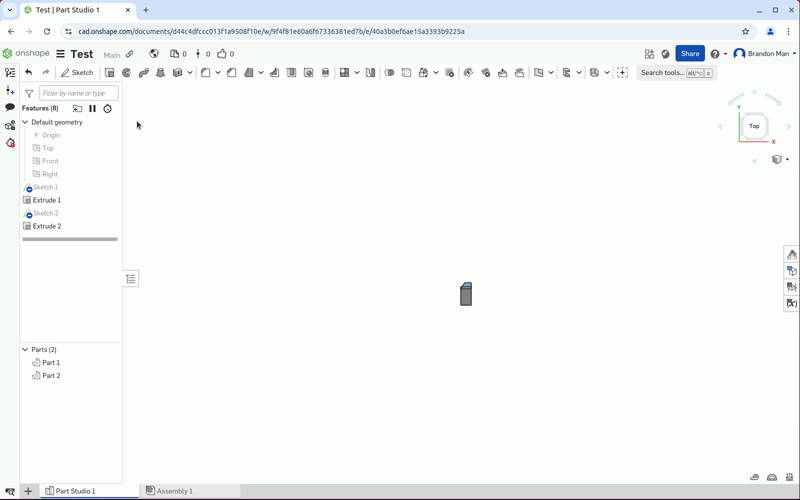
mouse_move(73, 189)
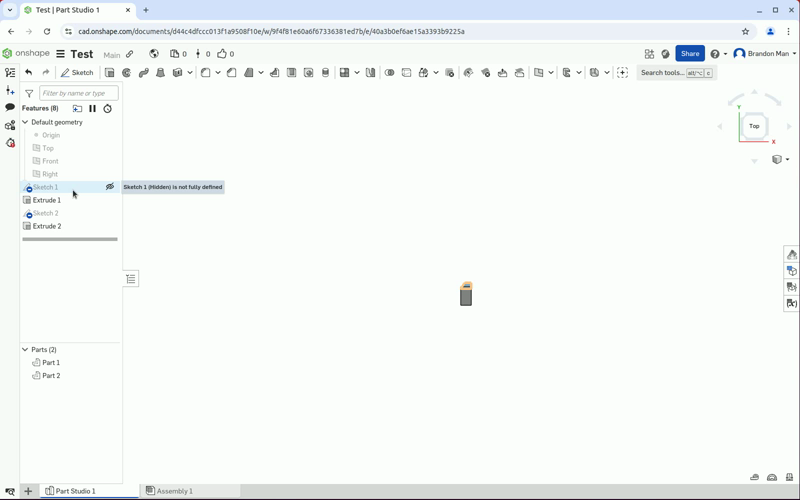
click(73, 189)
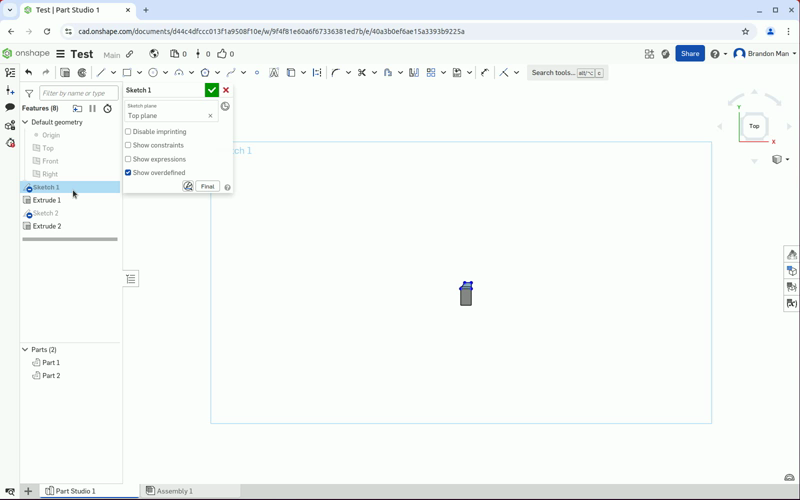
mouse_move(229, 92)
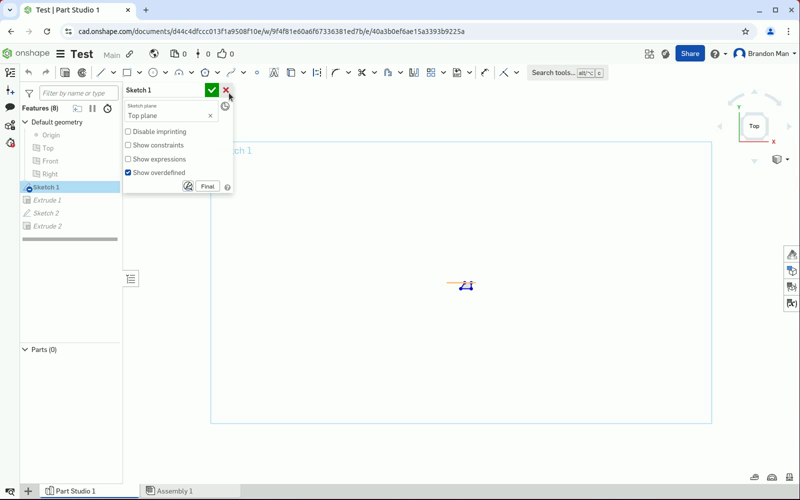
click(229, 92)
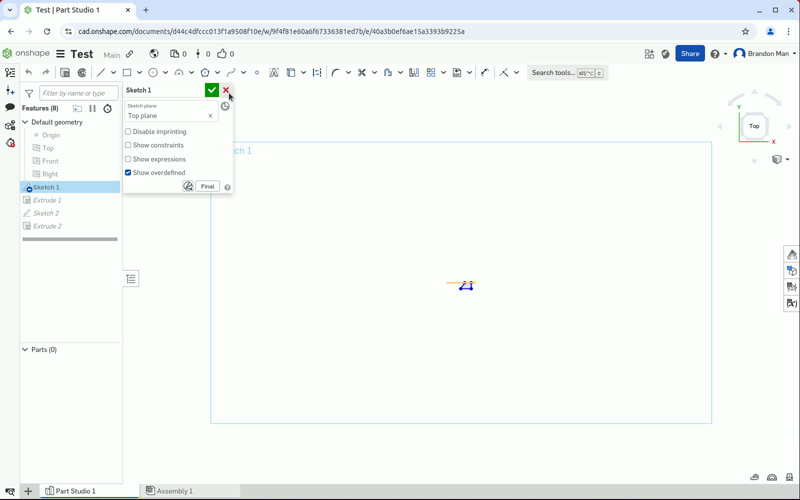
key(shift+s)
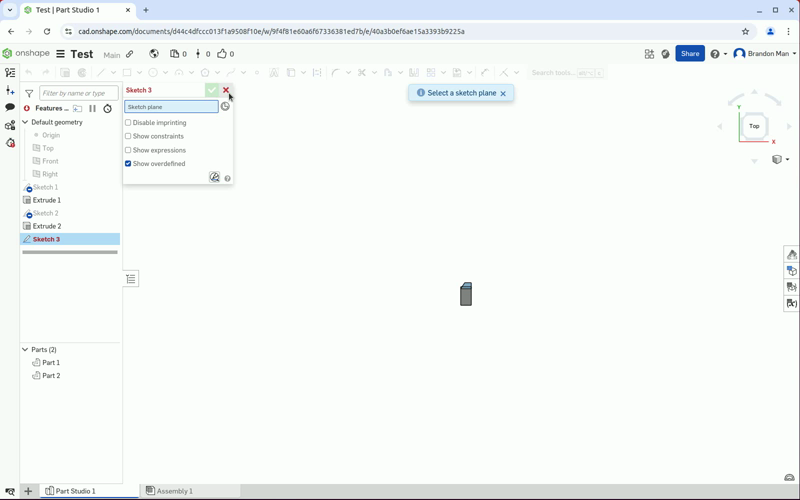
mouse_move(73, 150)
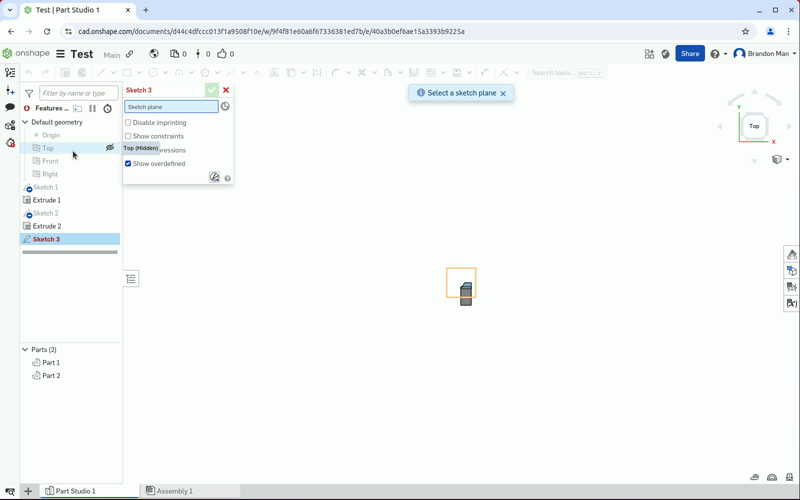
click(73, 150)
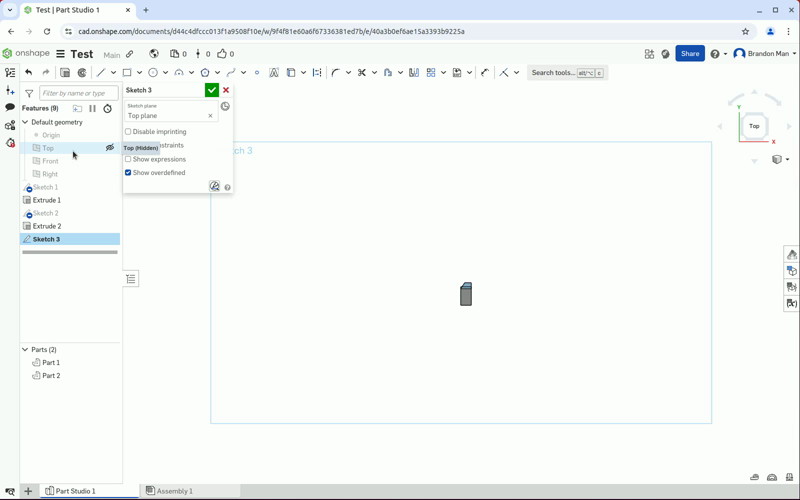
mouse_move(73, 352)
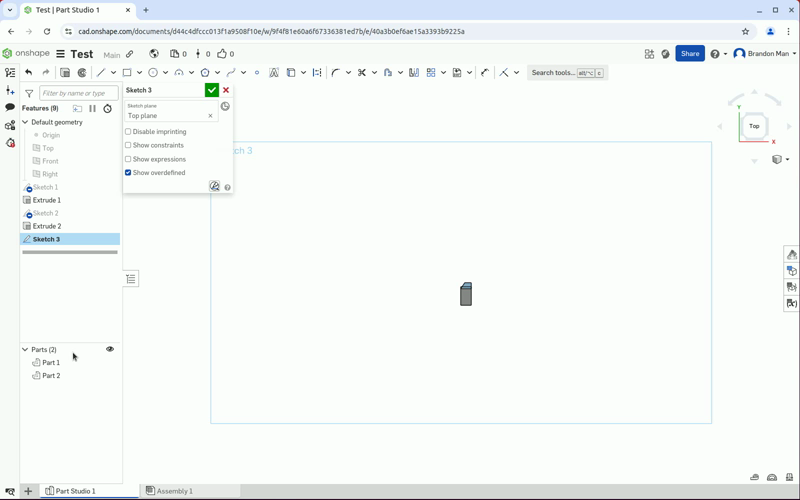
key(y)
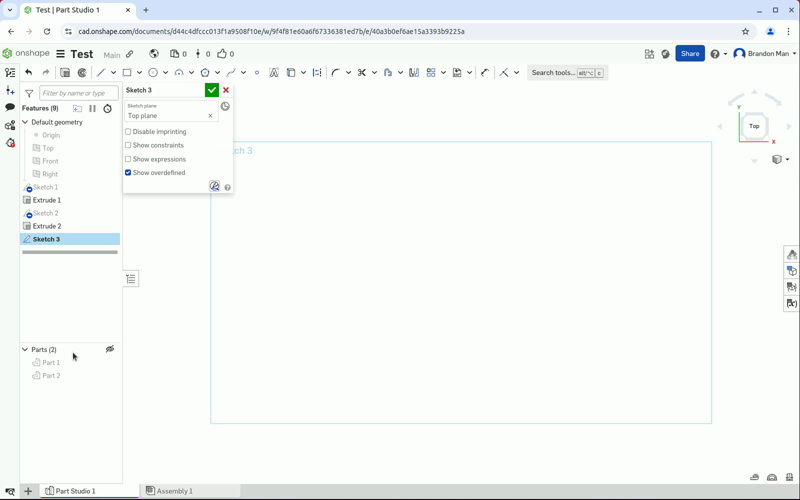
key(l)
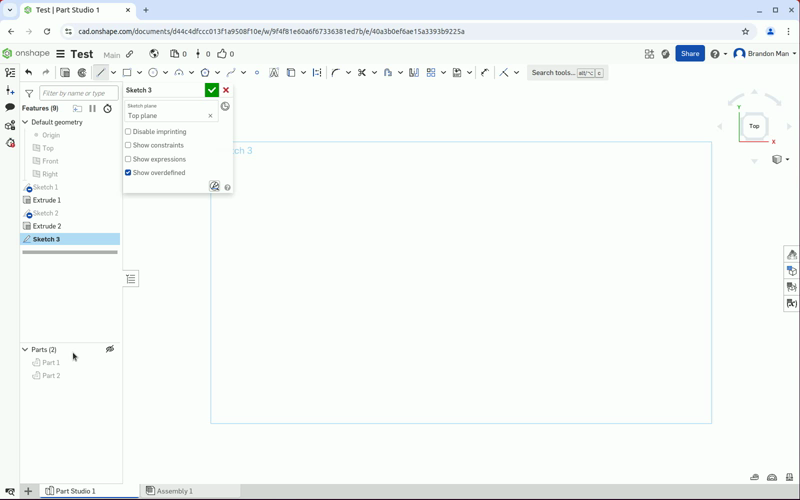
key_down(shift)
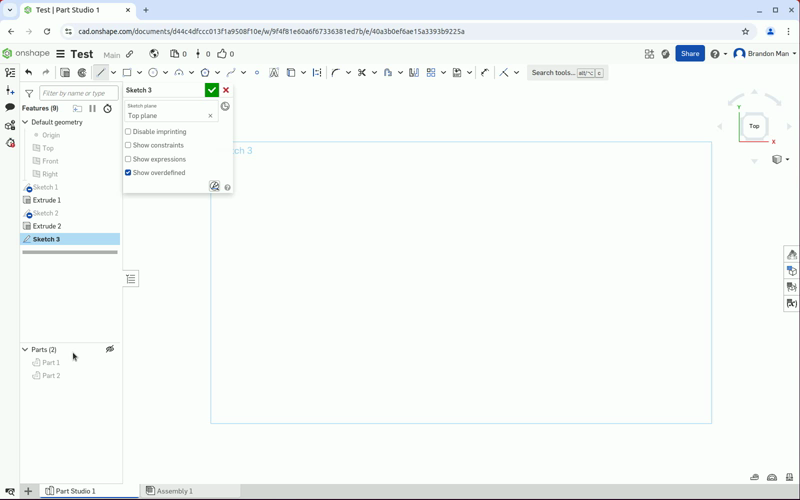
mouse_move(570, 290)
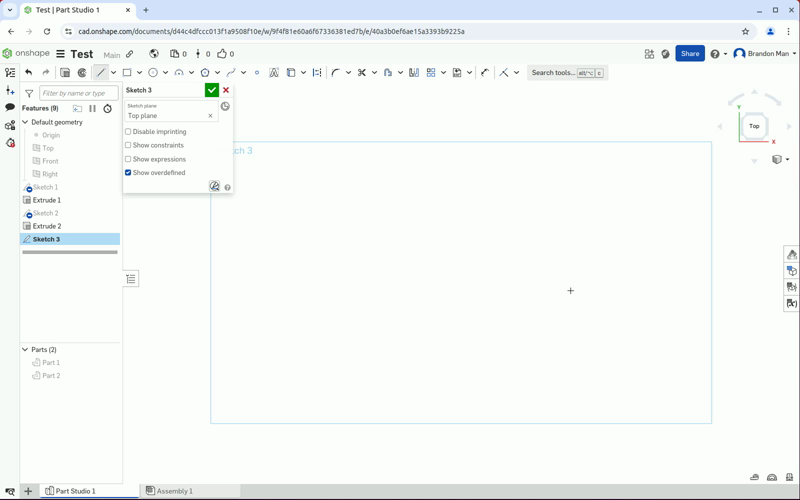
click(570, 290)
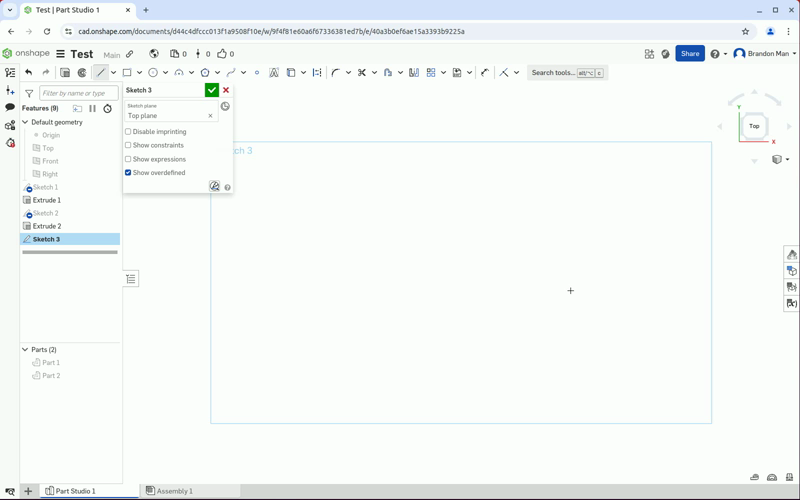
key_up(shift)
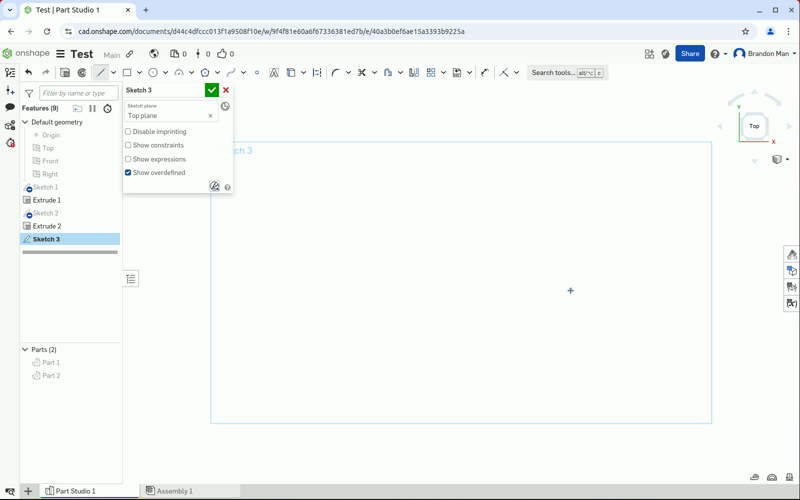
key_down(shift)
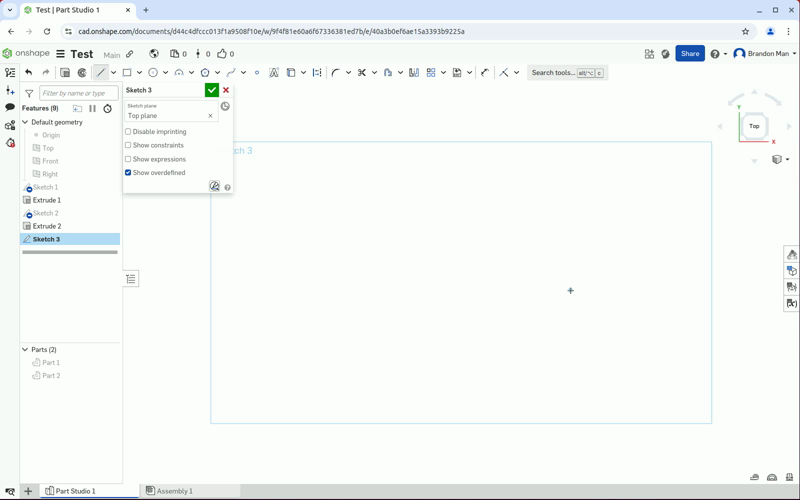
mouse_move(589, 290)
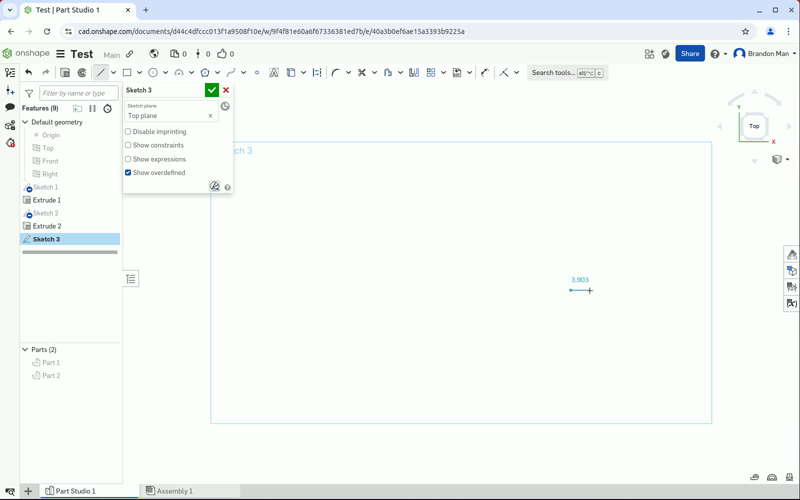
mouse_move(574, 290)
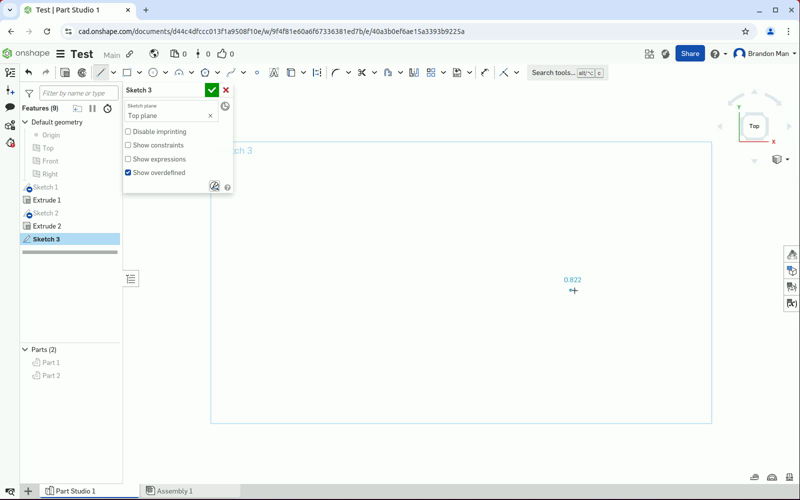
scroll(6)
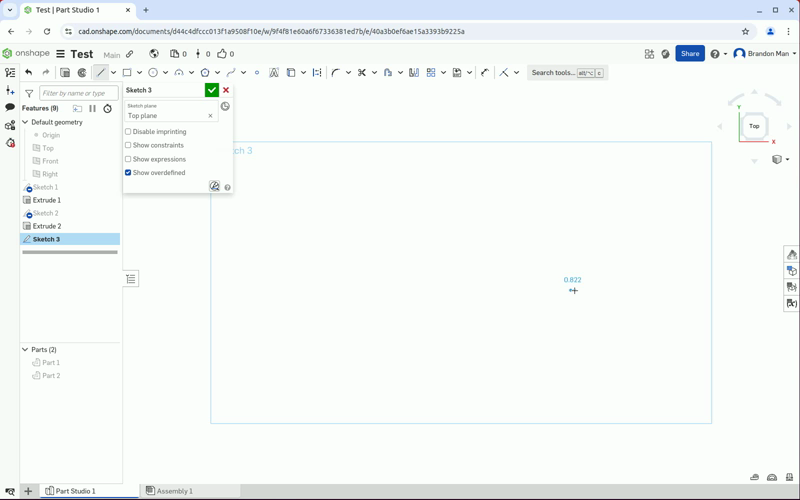
scroll(6)
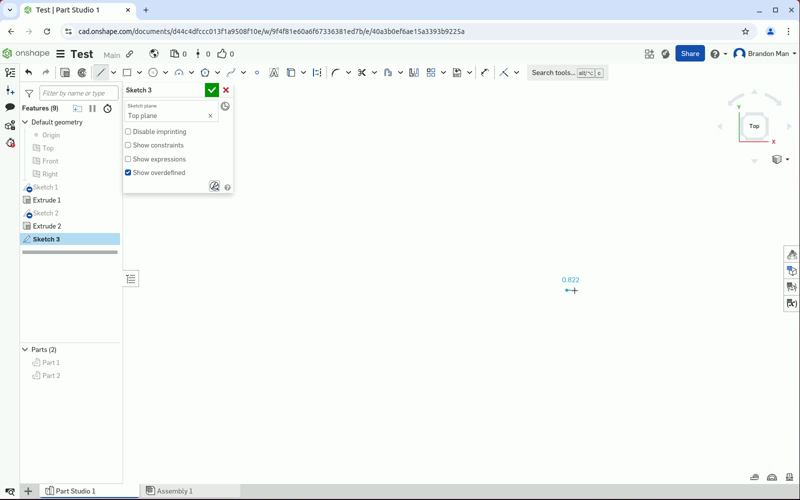
scroll(6)
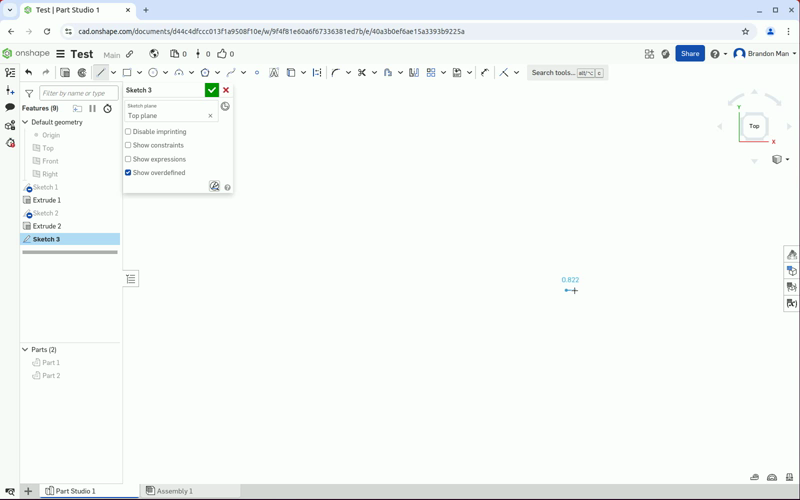
scroll(6)
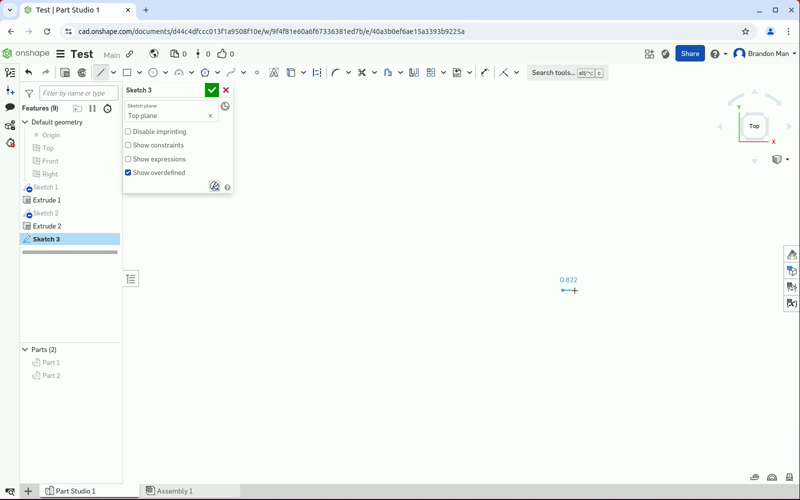
scroll(6)
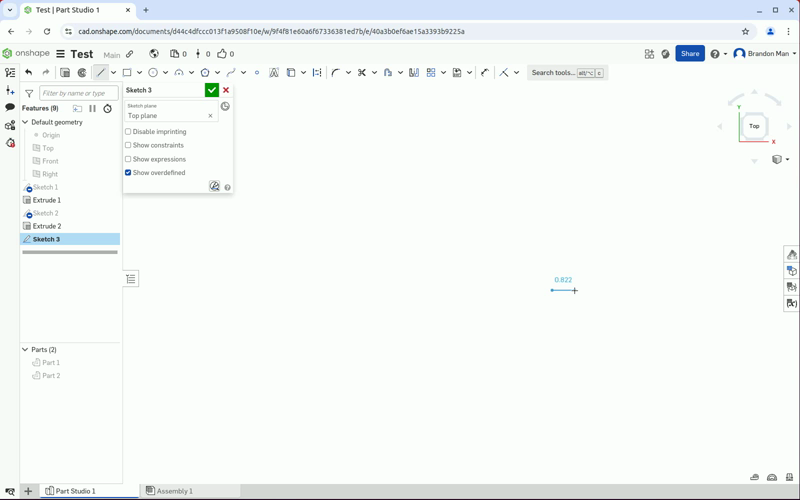
scroll(6)
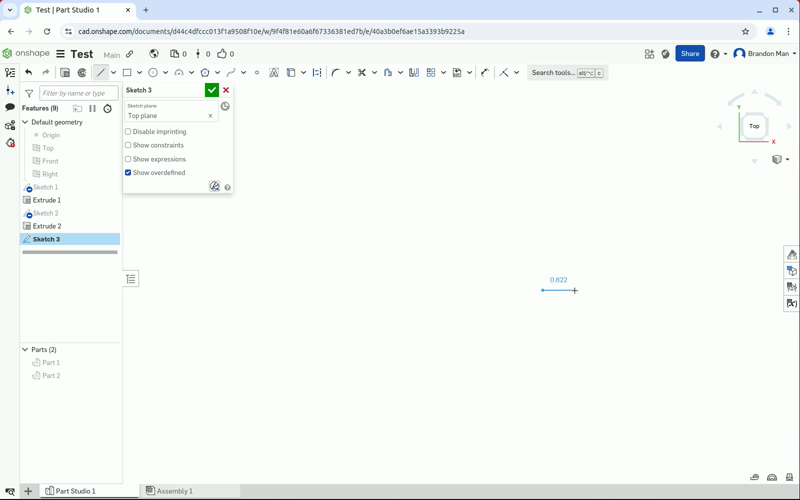
scroll(6)
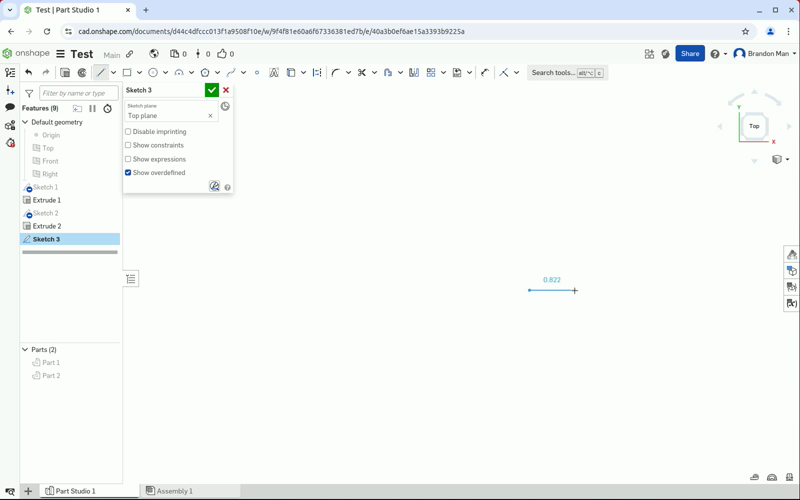
click(574, 290)
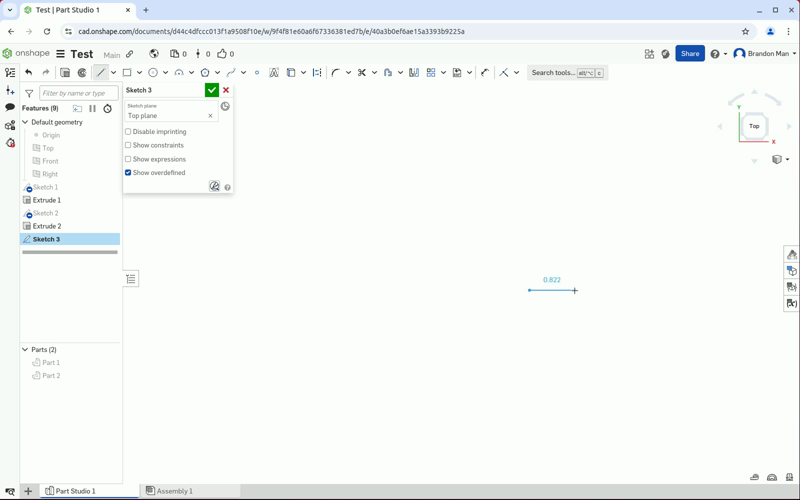
scroll(-6)
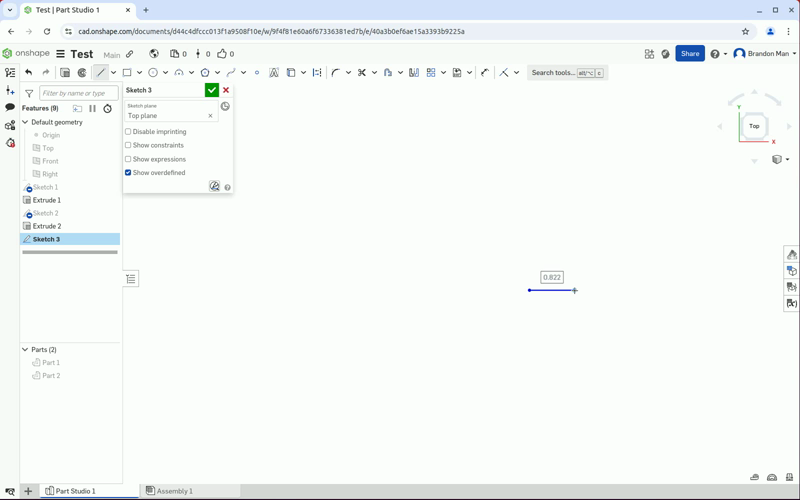
scroll(-6)
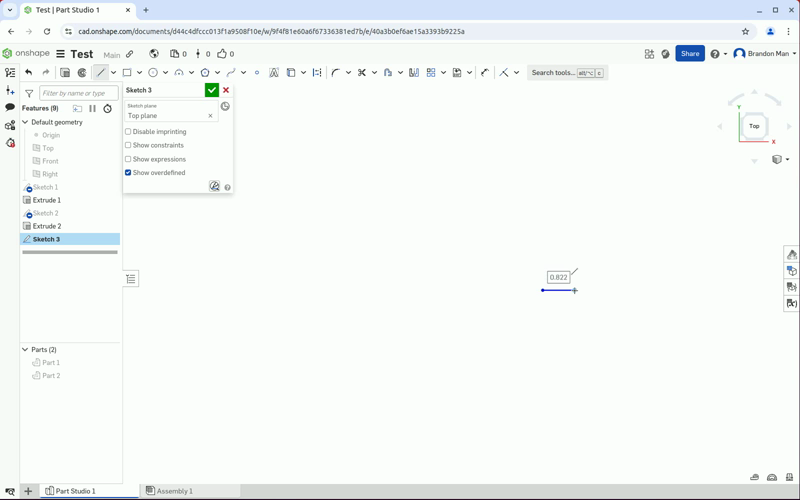
scroll(-6)
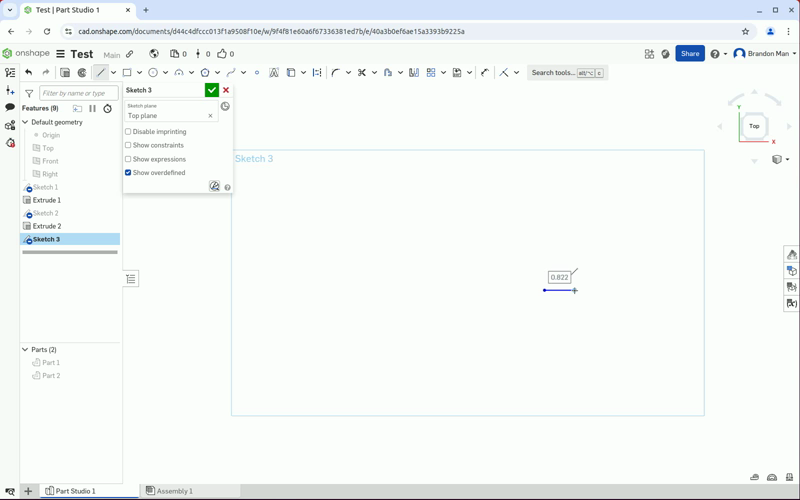
scroll(-6)
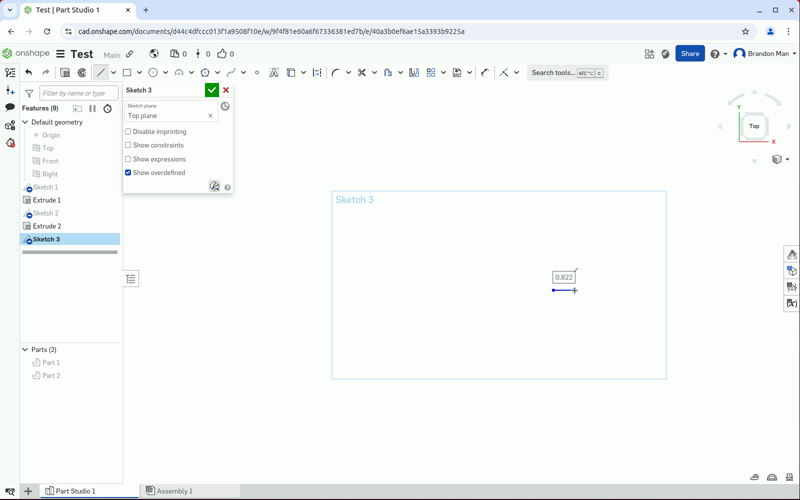
scroll(-6)
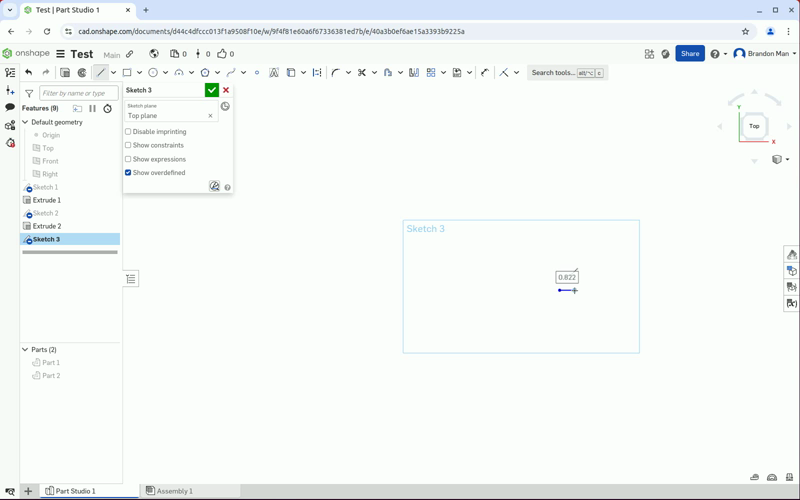
scroll(-6)
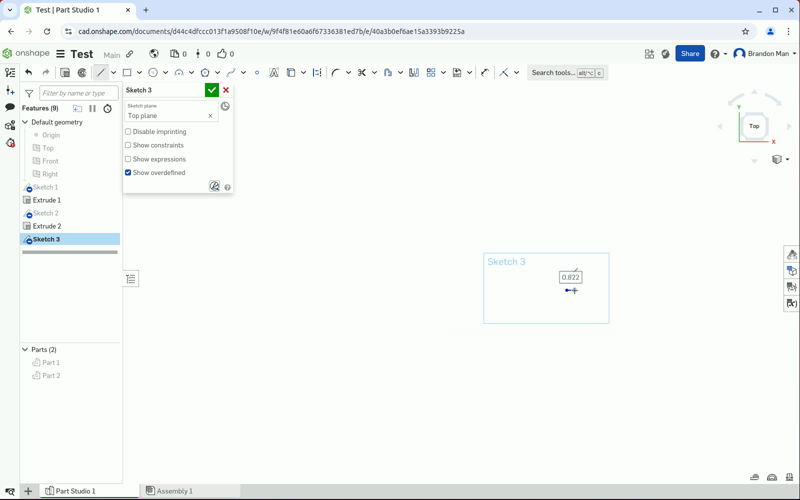
scroll(-6)
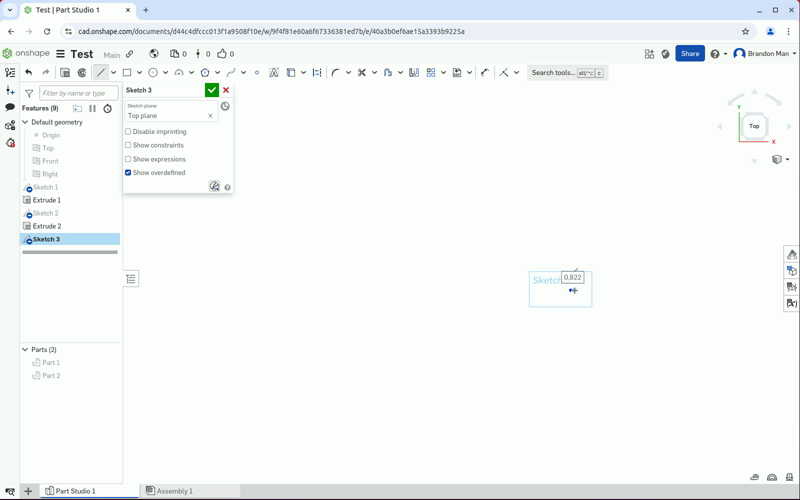
key_up(shift)
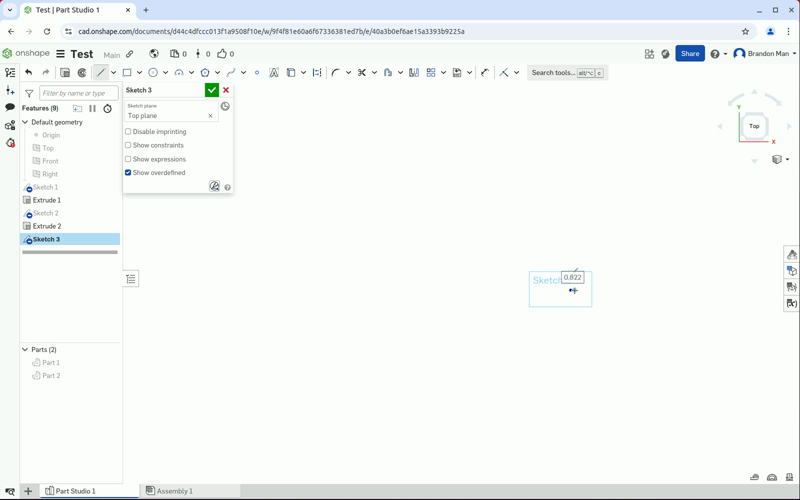
key_down(shift)
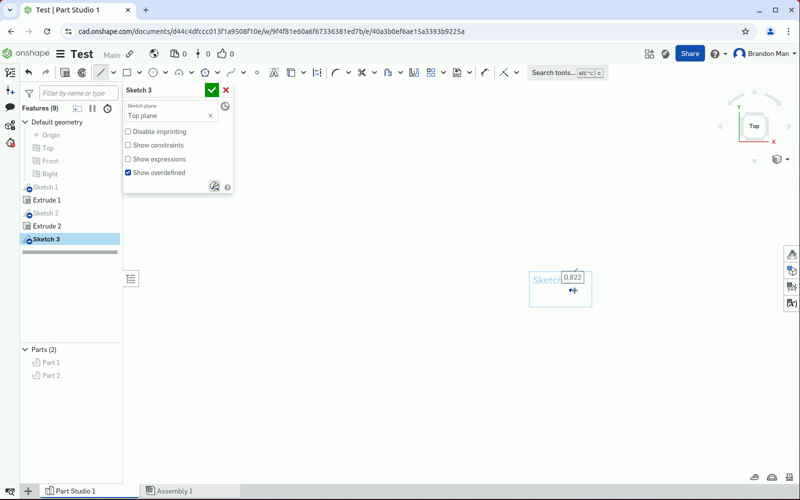
mouse_move(589, 290)
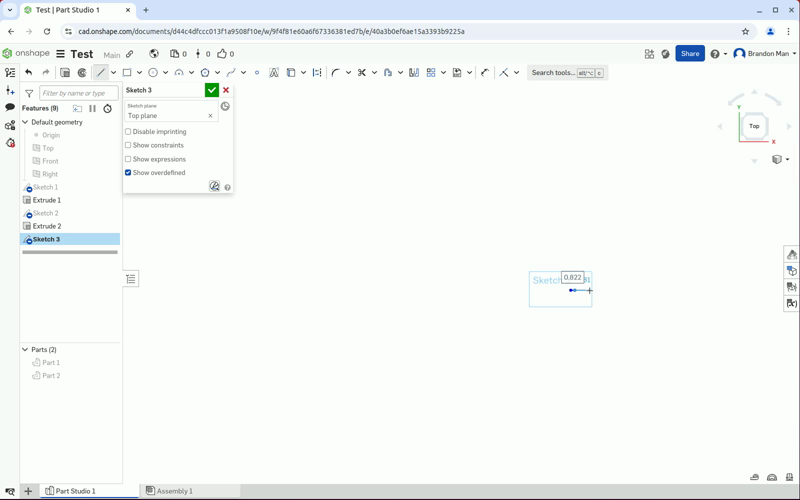
mouse_move(574, 286)
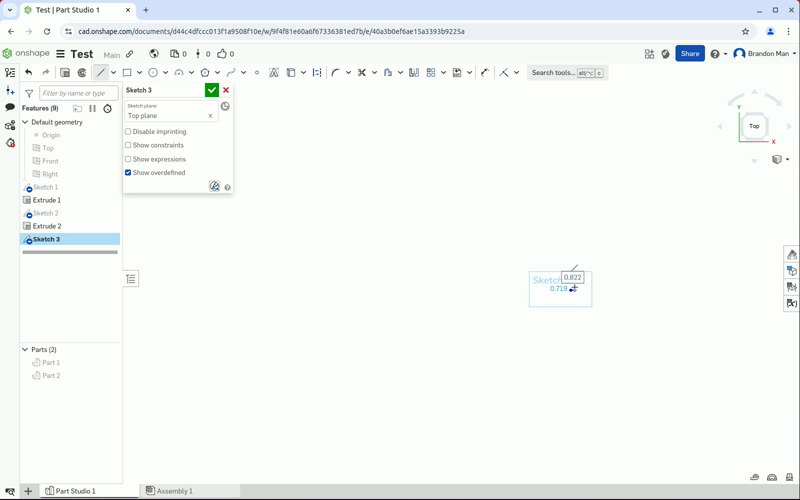
scroll(6)
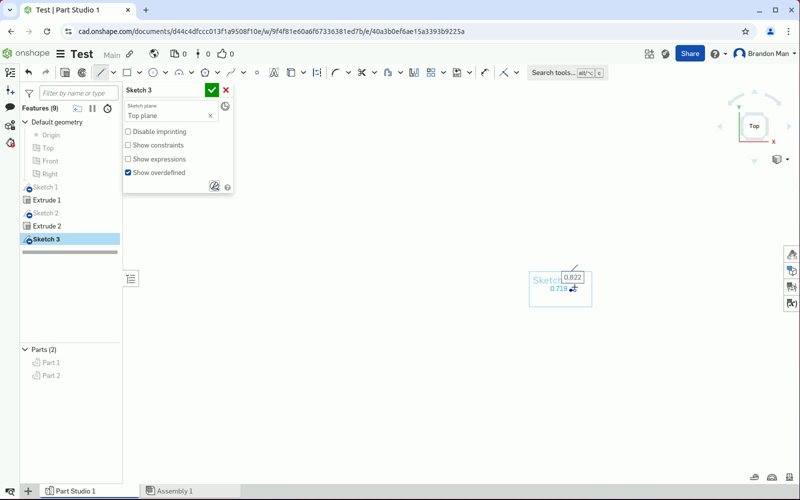
scroll(6)
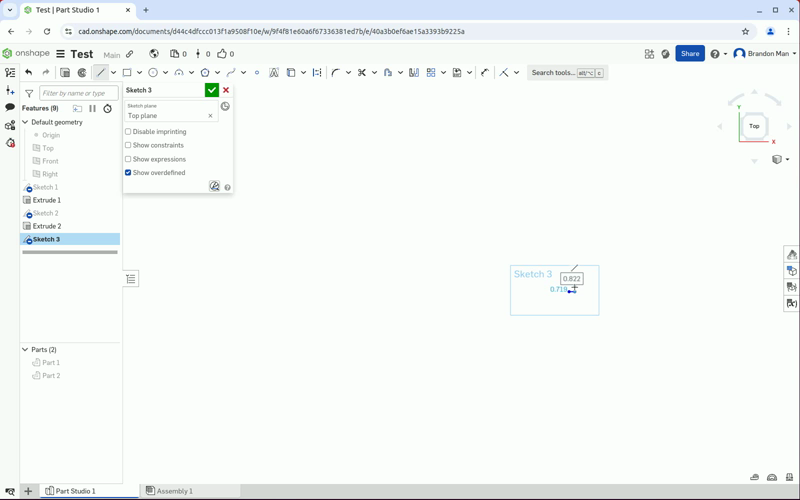
scroll(6)
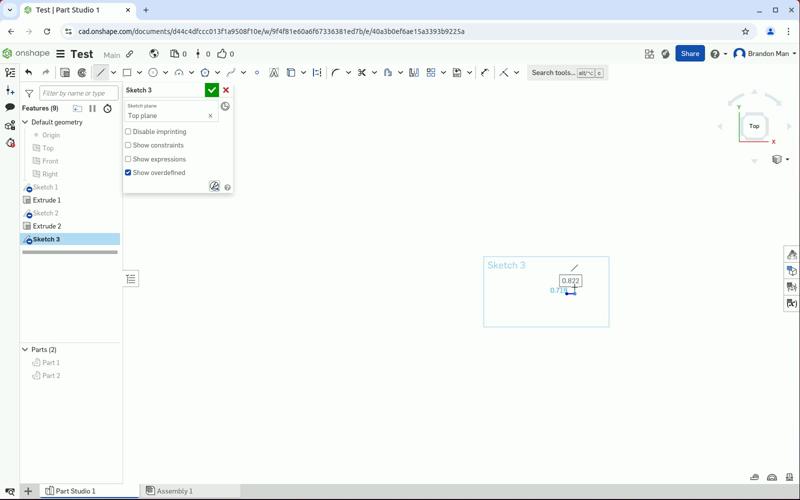
scroll(6)
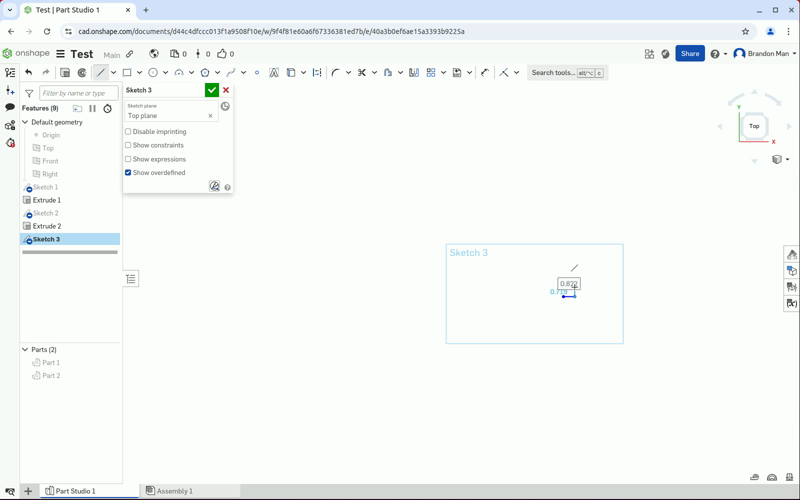
scroll(6)
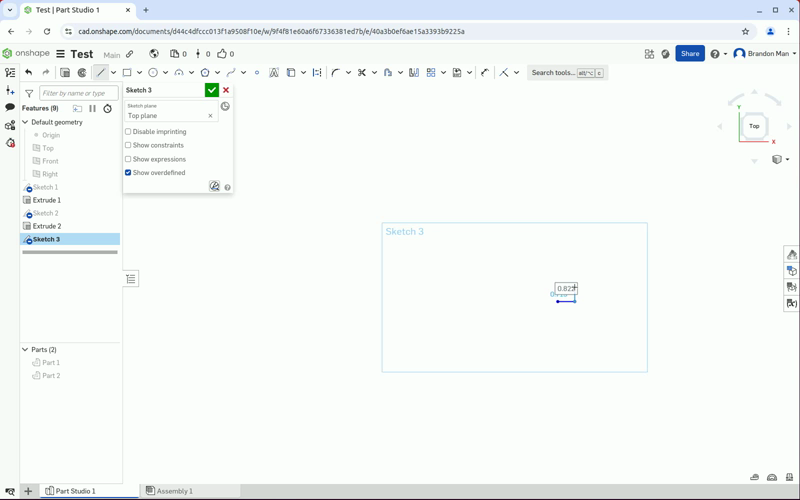
scroll(6)
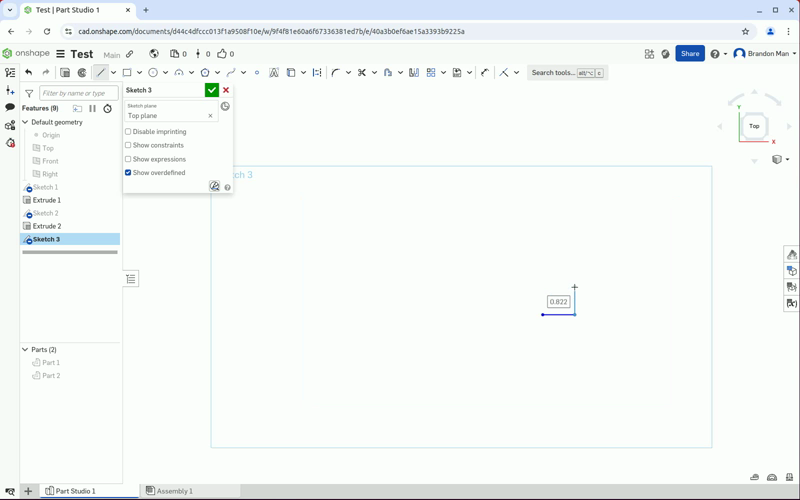
scroll(6)
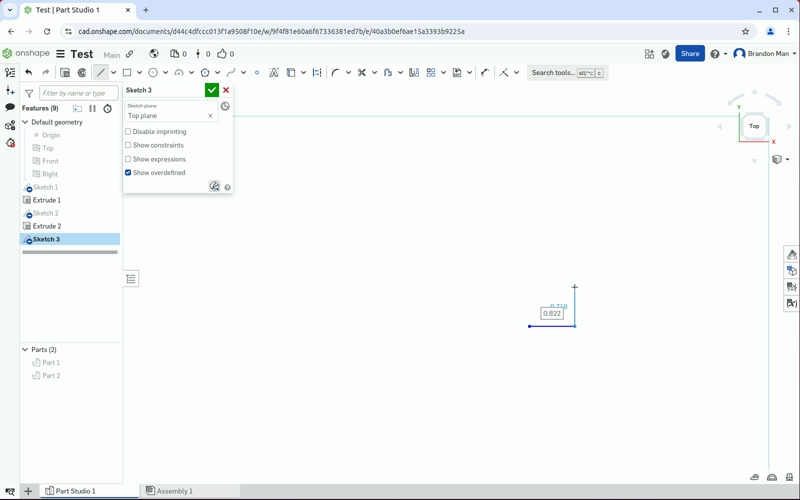
click(574, 286)
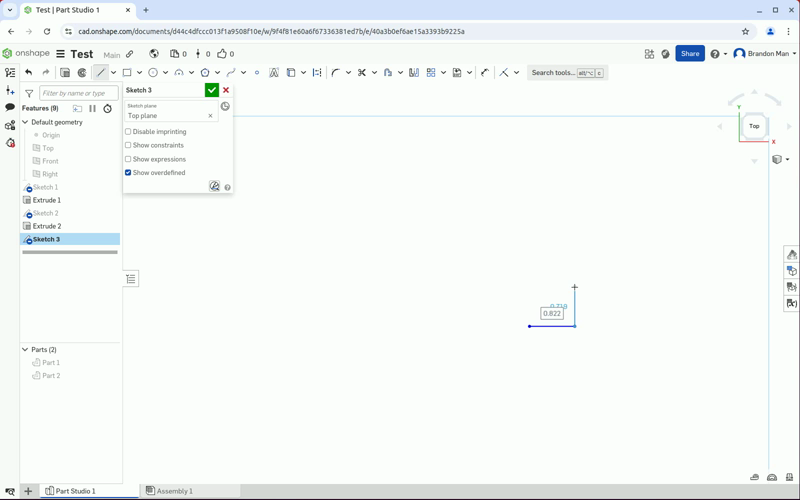
scroll(-6)
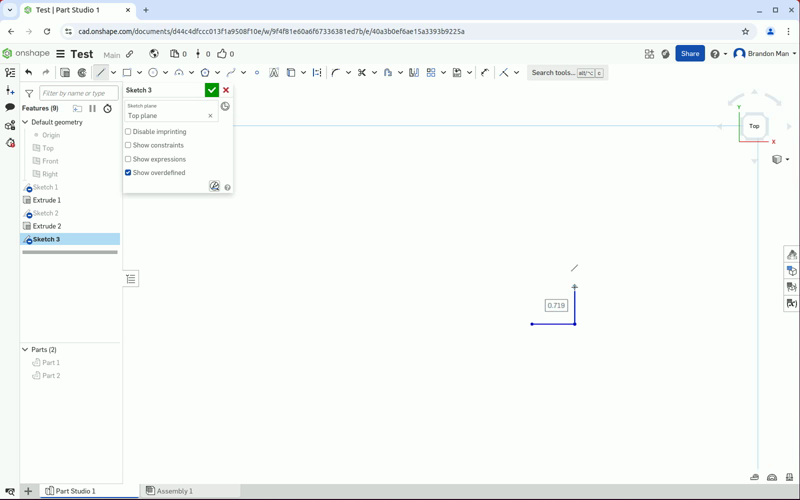
scroll(-6)
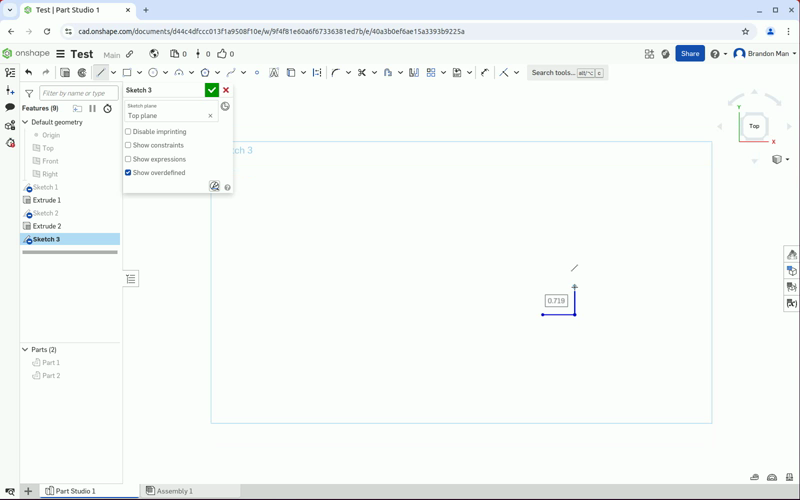
scroll(-6)
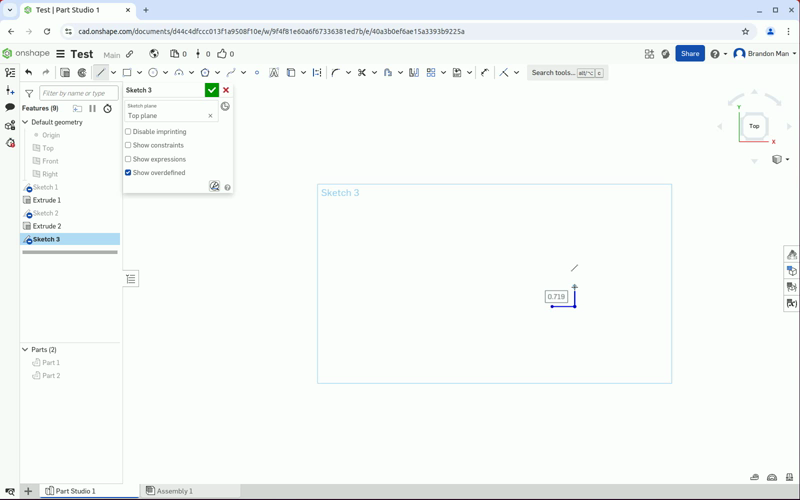
scroll(-6)
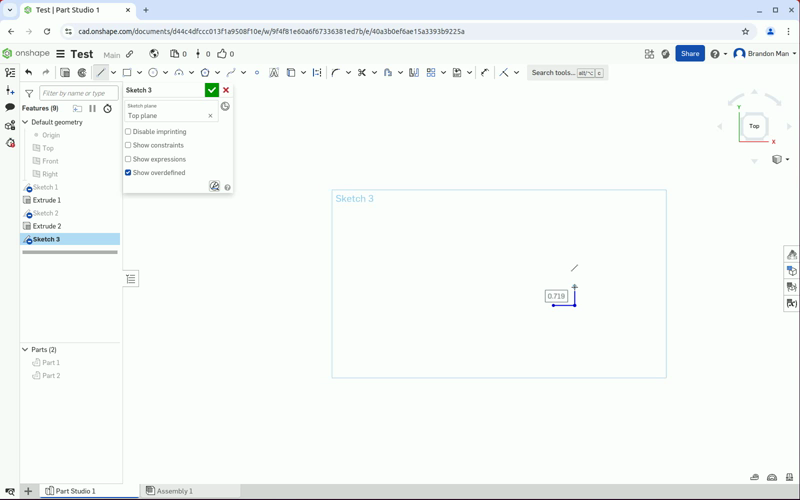
scroll(-6)
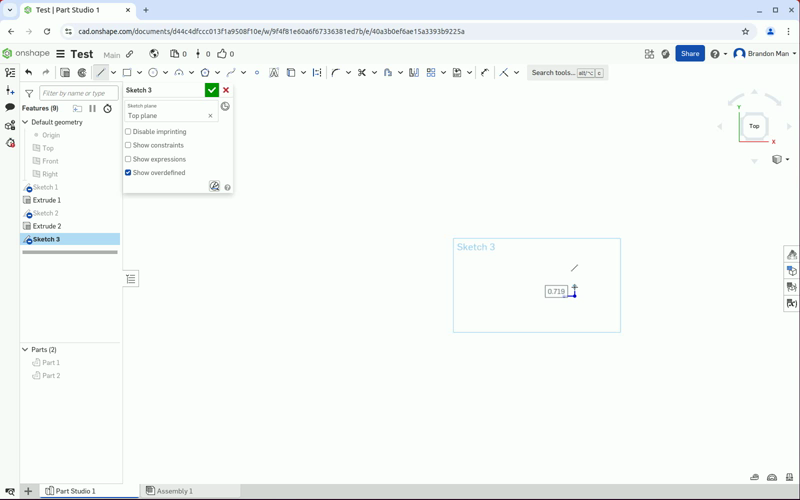
scroll(-6)
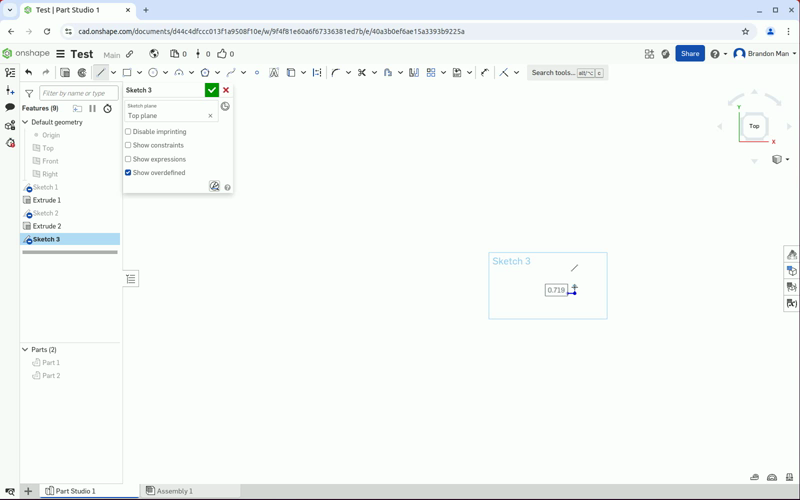
scroll(-6)
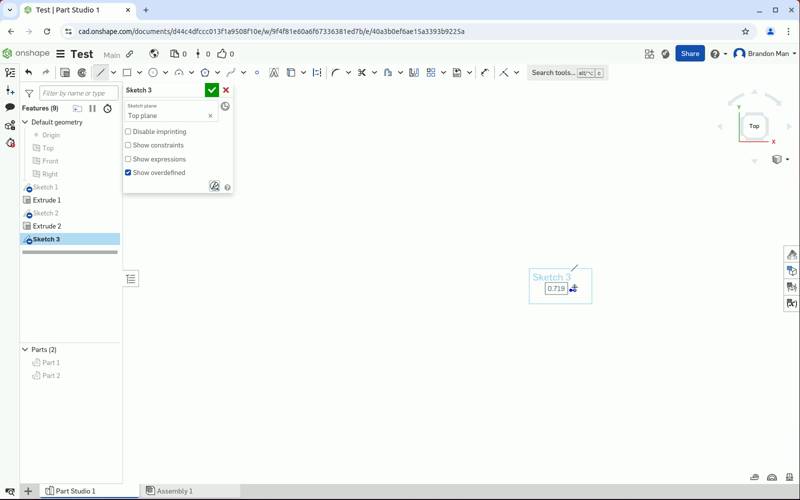
key_up(shift)
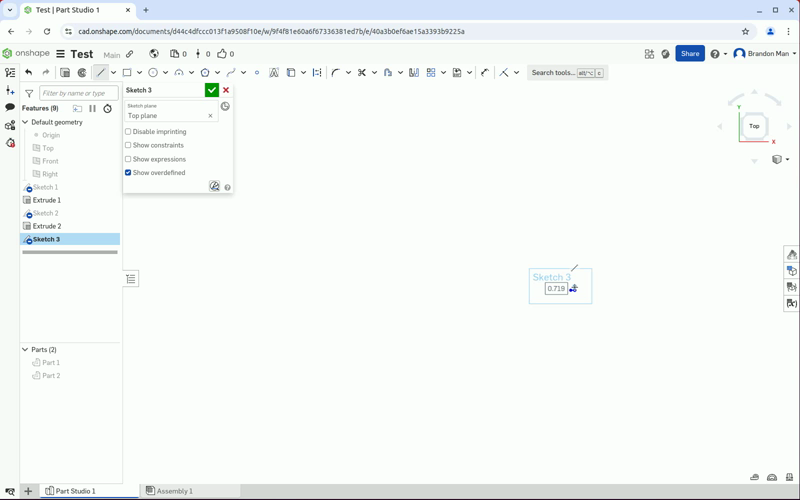
key_down(shift)
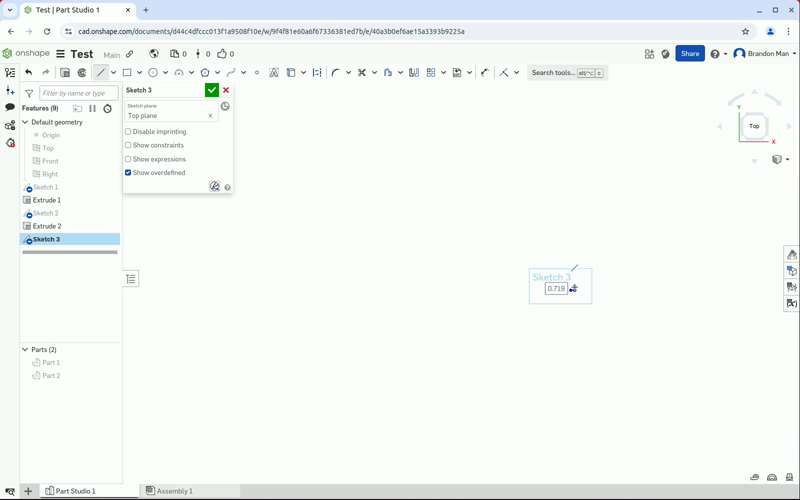
mouse_move(589, 286)
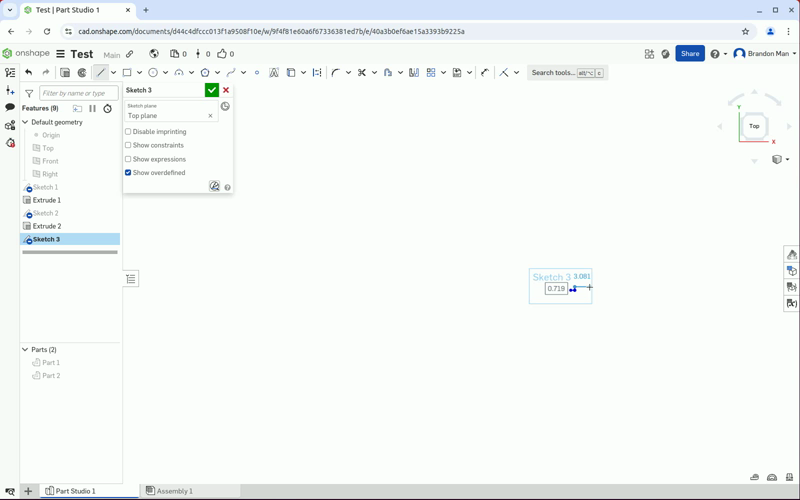
mouse_move(570, 286)
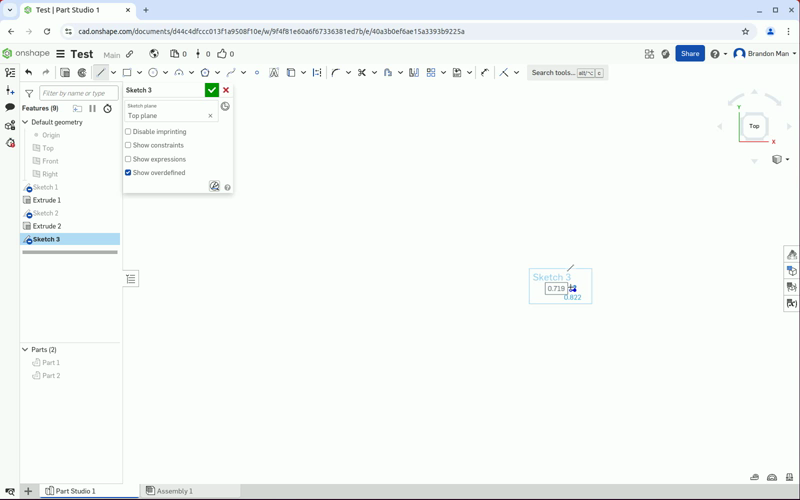
scroll(6)
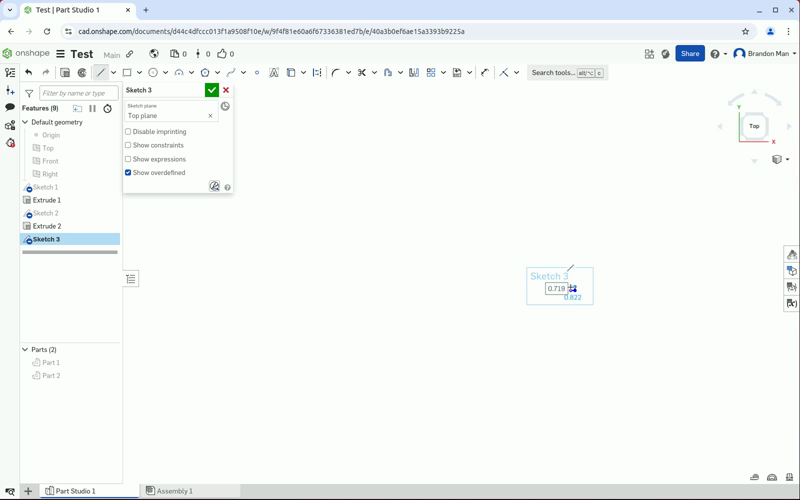
scroll(6)
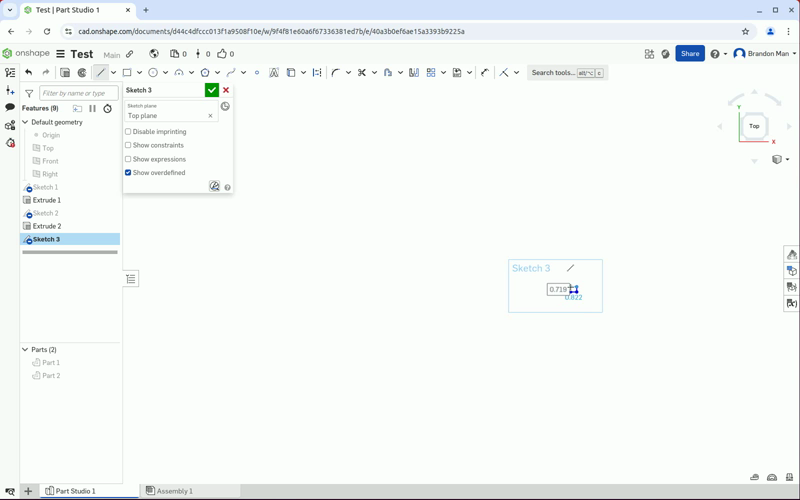
scroll(6)
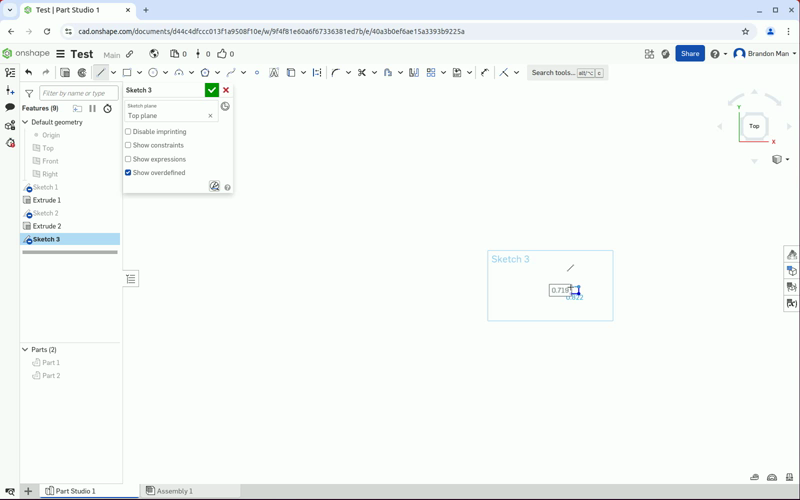
scroll(6)
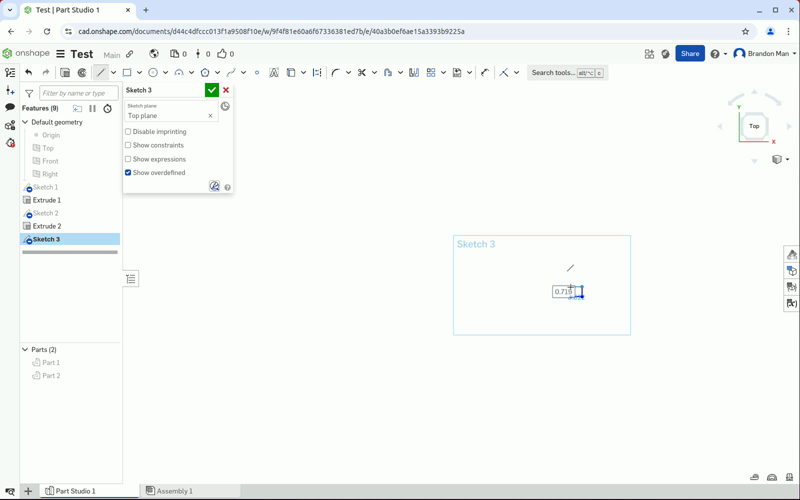
scroll(6)
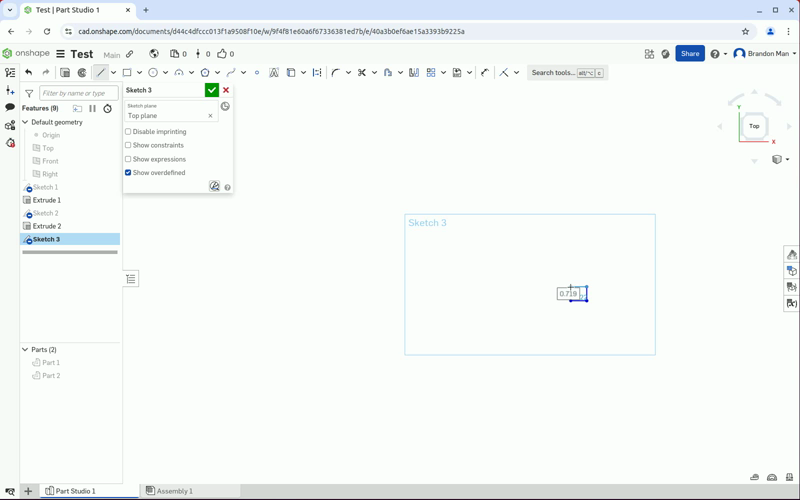
scroll(6)
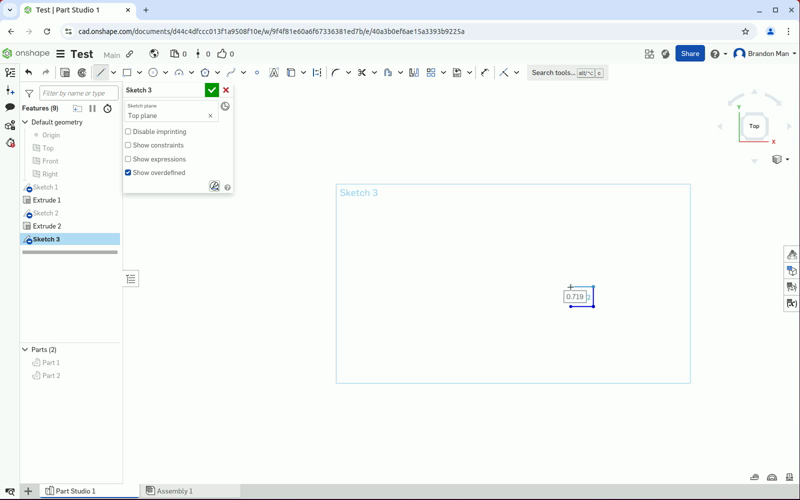
scroll(6)
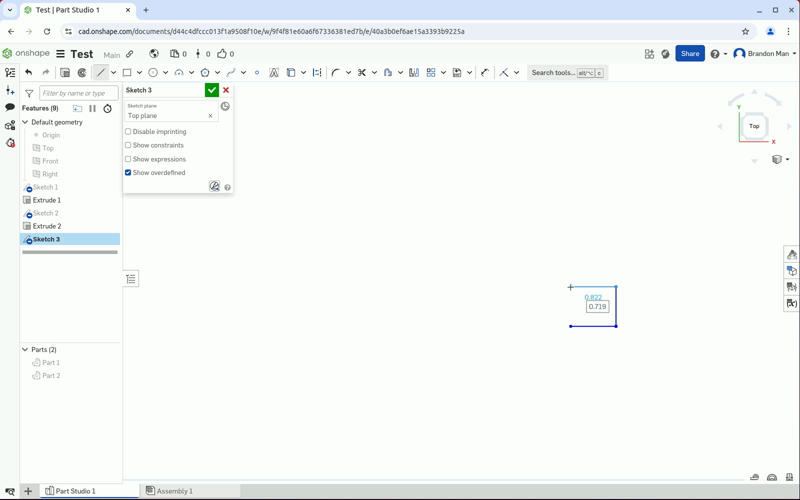
click(570, 286)
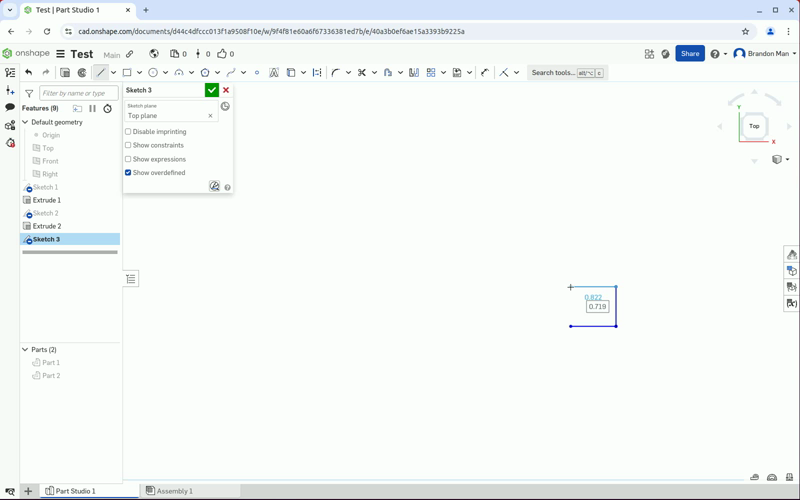
scroll(-6)
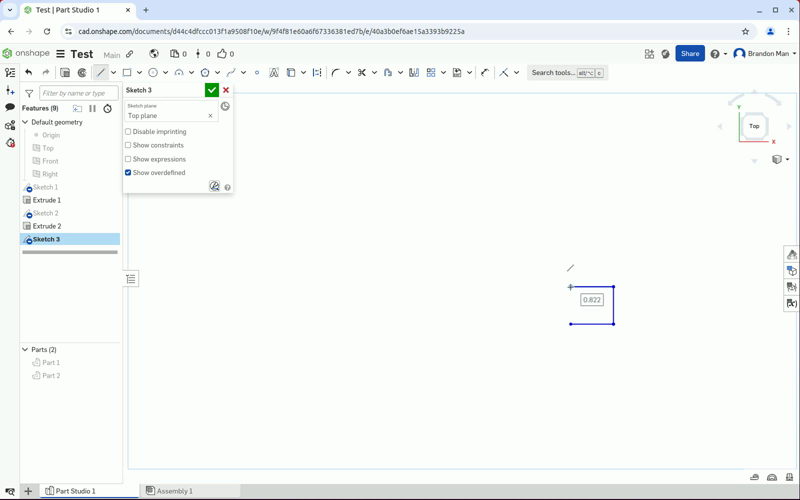
scroll(-6)
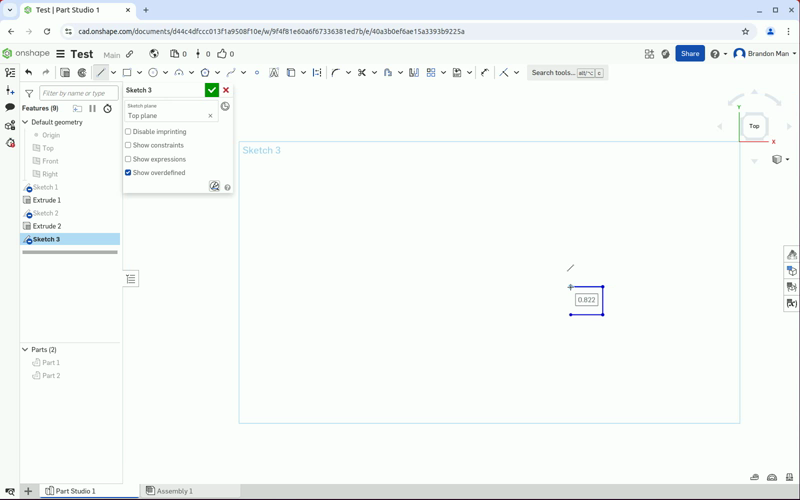
scroll(-6)
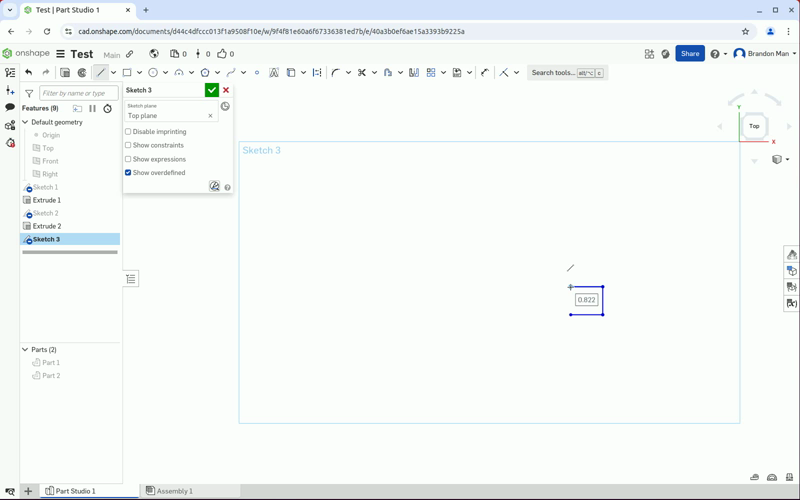
scroll(-6)
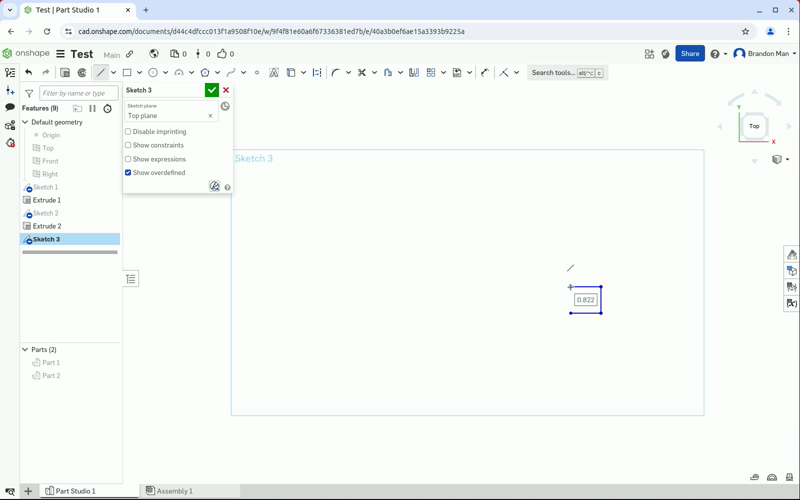
scroll(-6)
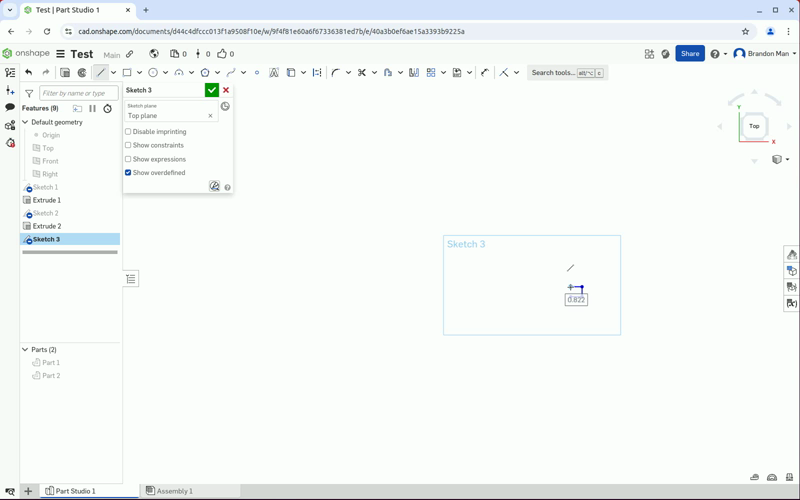
scroll(-6)
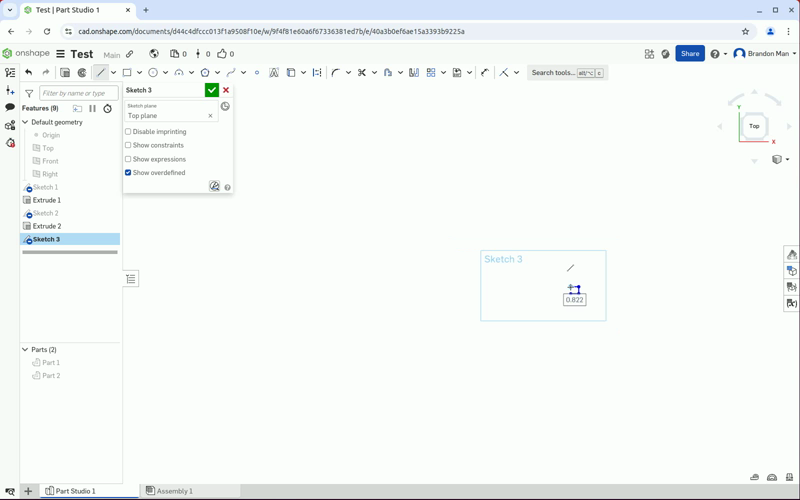
scroll(-6)
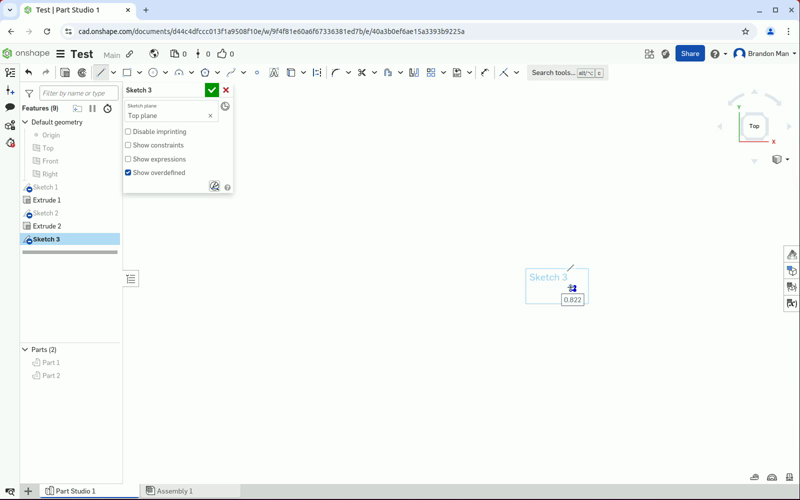
key_up(shift)
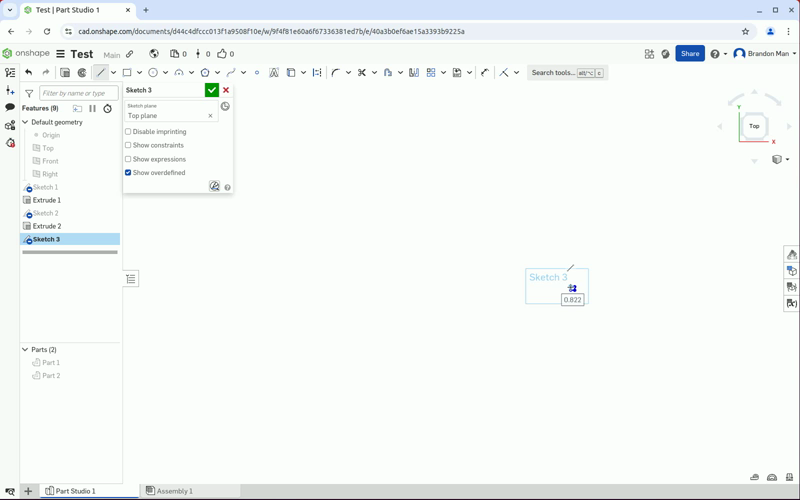
key_down(shift)
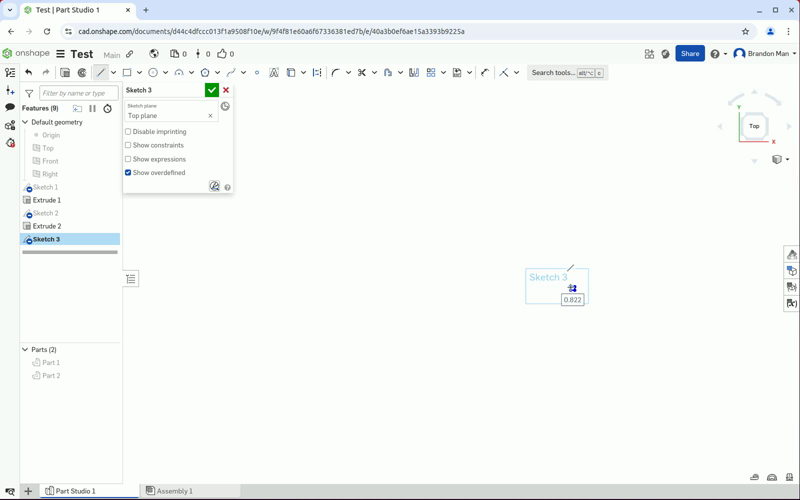
mouse_move(589, 286)
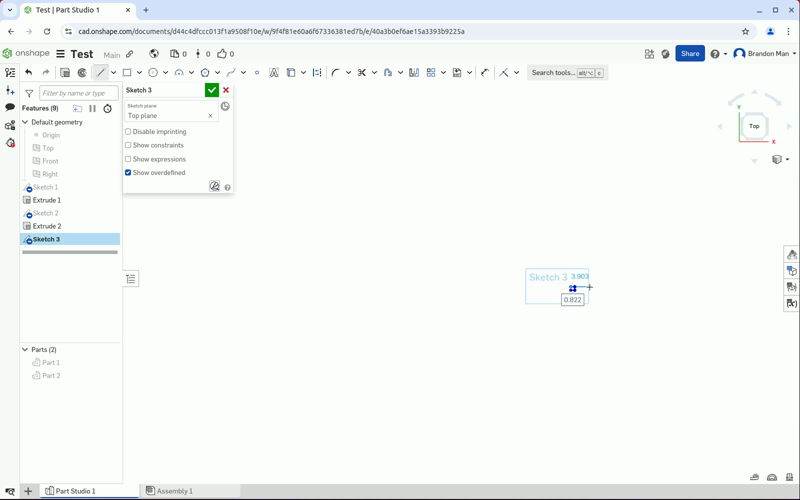
mouse_move(570, 288)
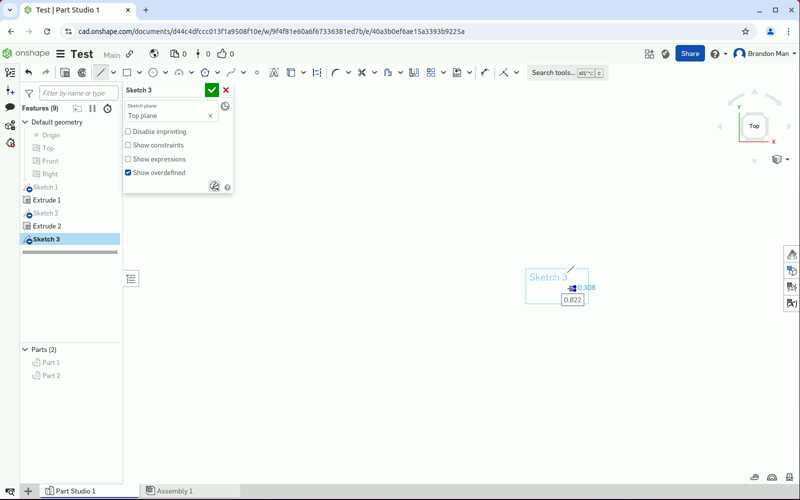
scroll(6)
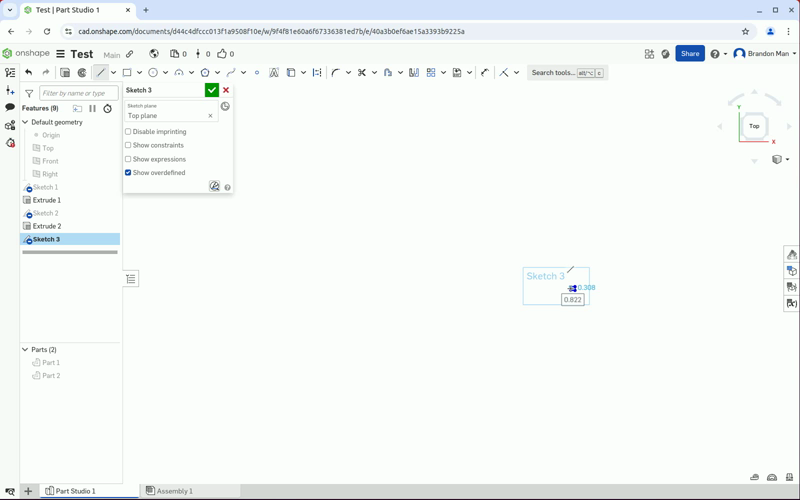
scroll(6)
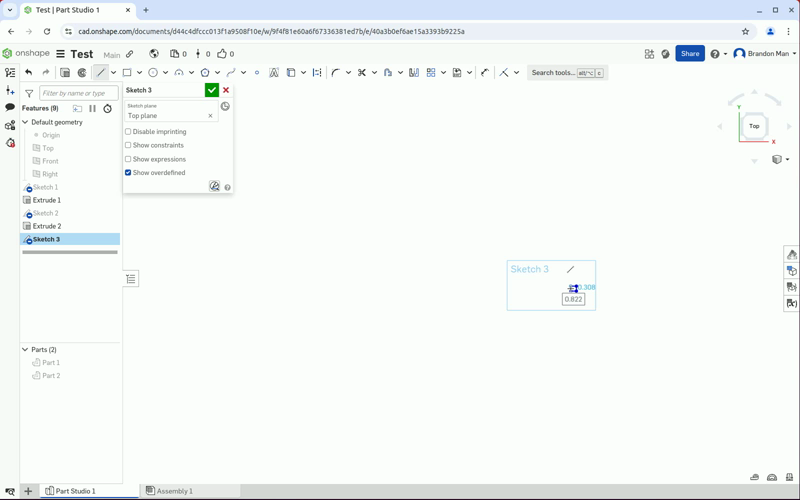
scroll(6)
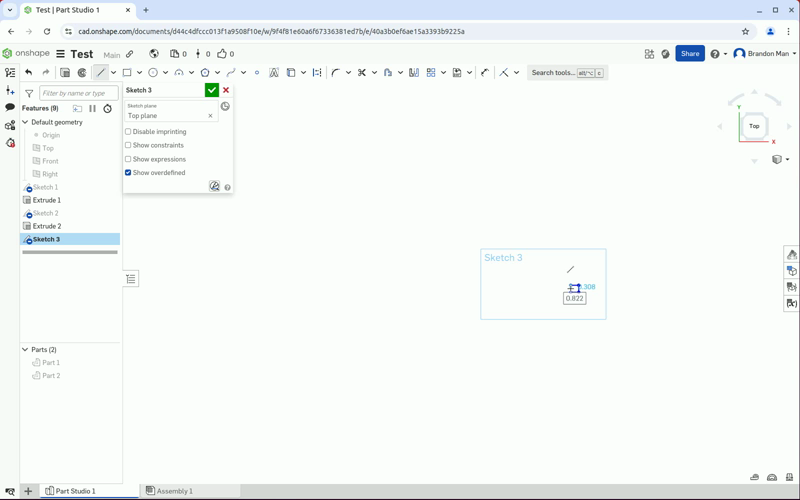
scroll(6)
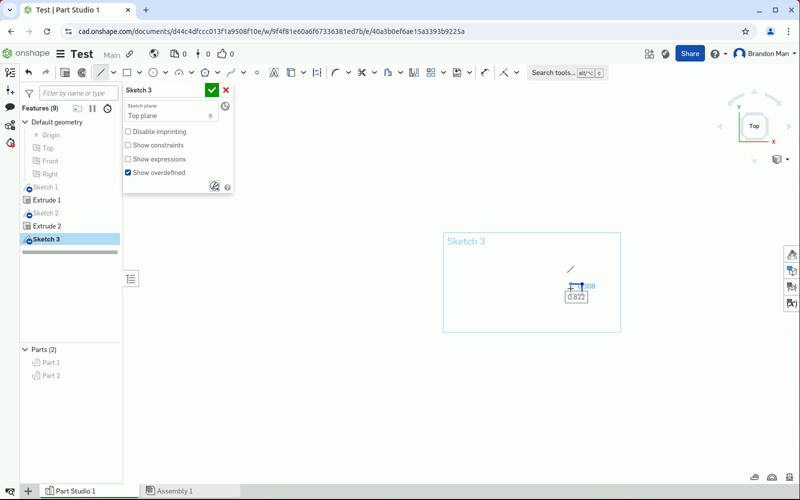
scroll(6)
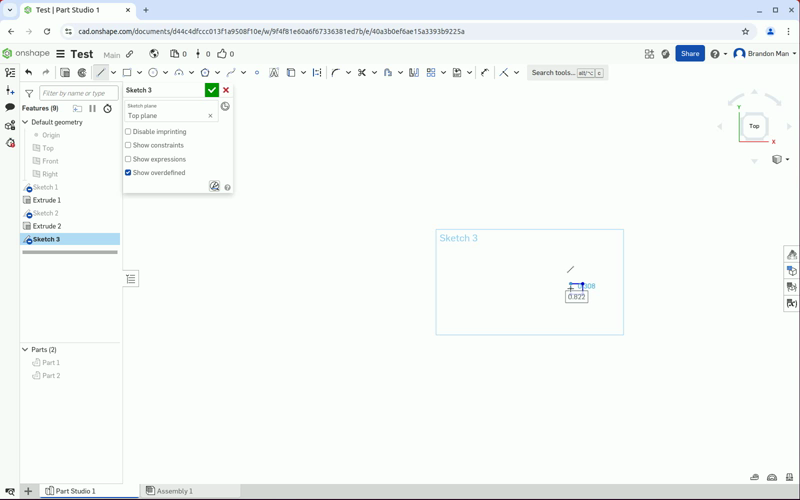
scroll(6)
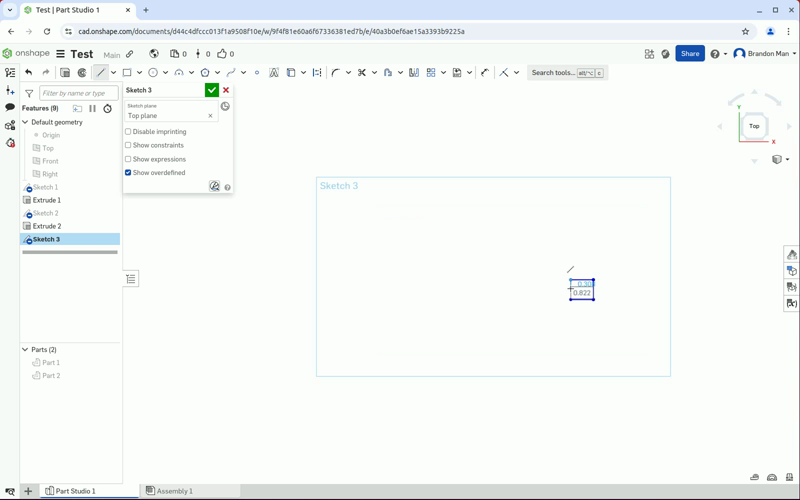
scroll(6)
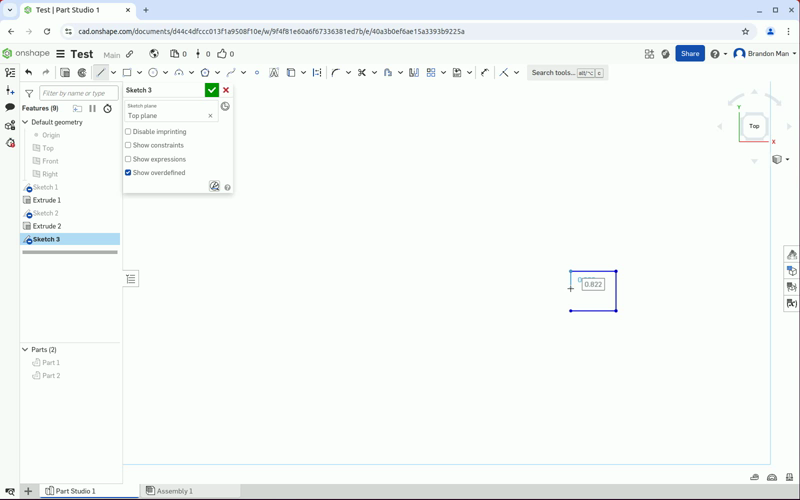
click(570, 288)
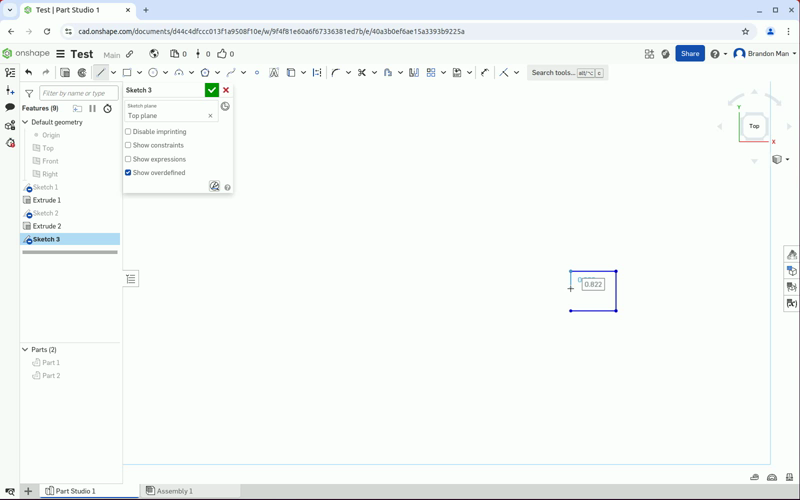
scroll(-6)
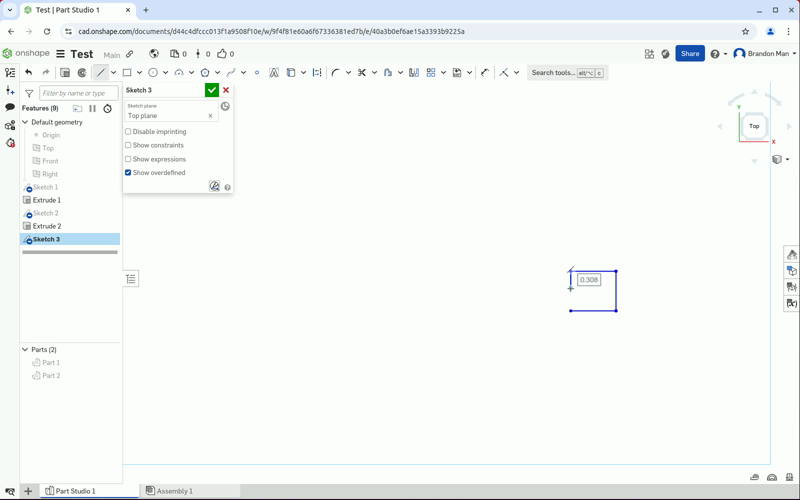
scroll(-6)
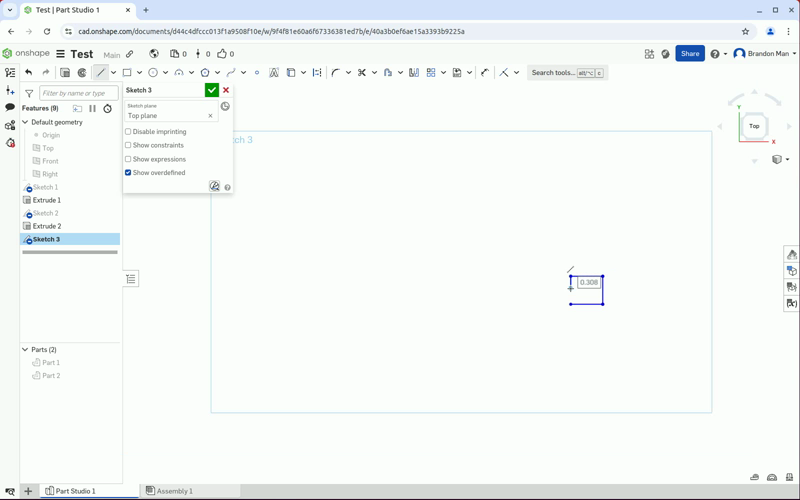
scroll(-6)
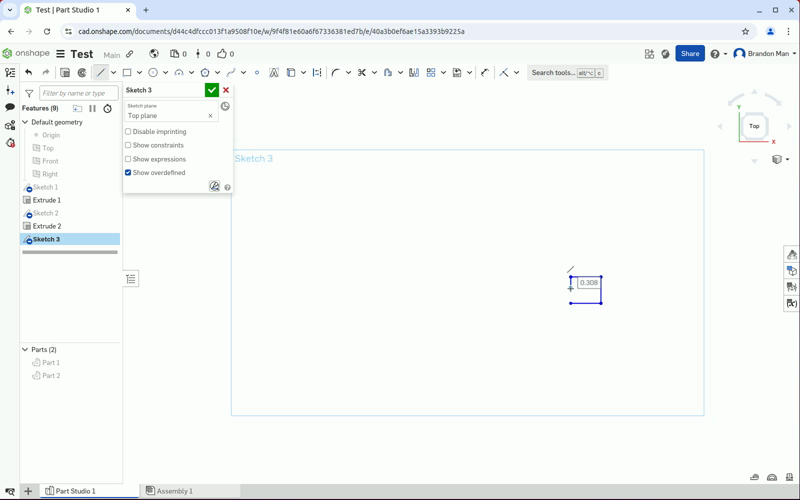
scroll(-6)
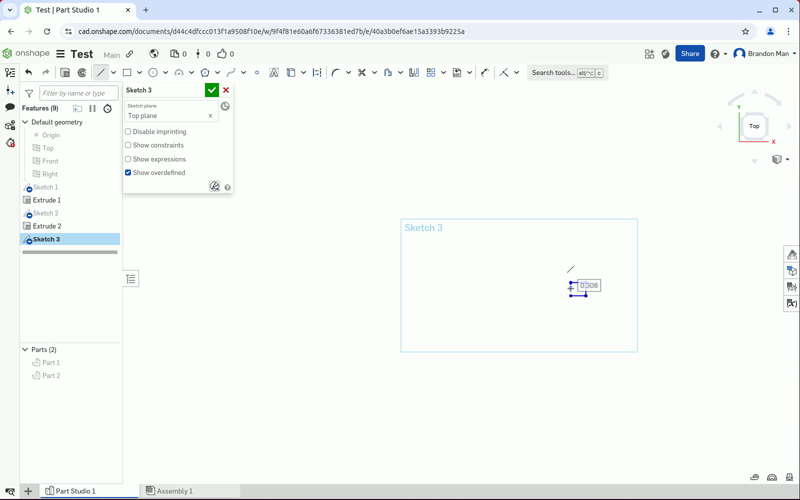
scroll(-6)
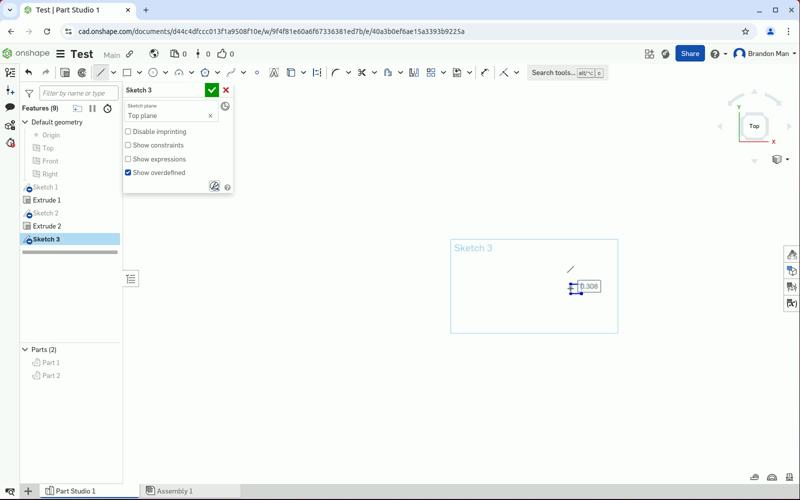
scroll(-6)
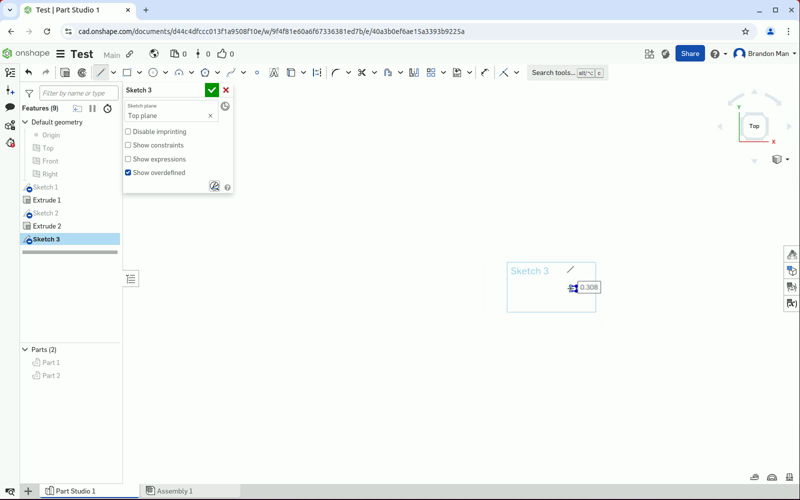
scroll(-6)
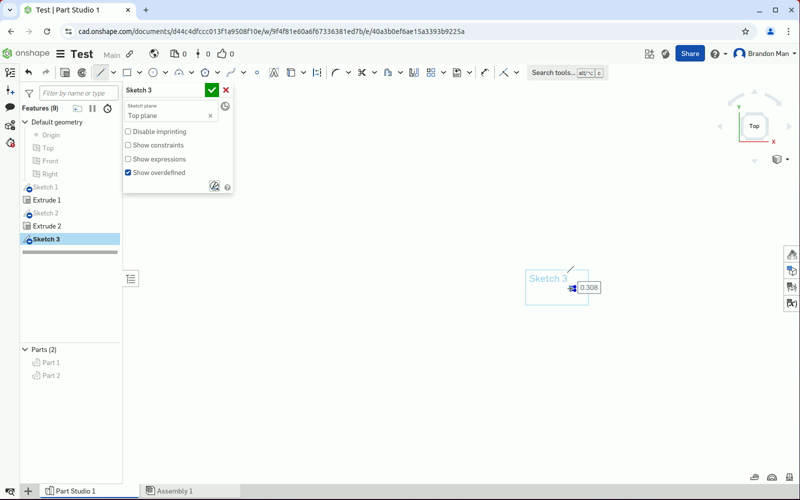
key_up(shift)
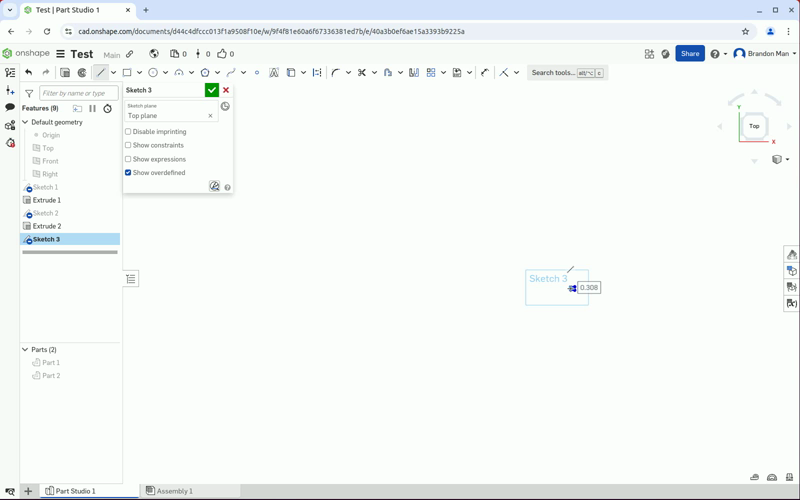
mouse_move(589, 288)
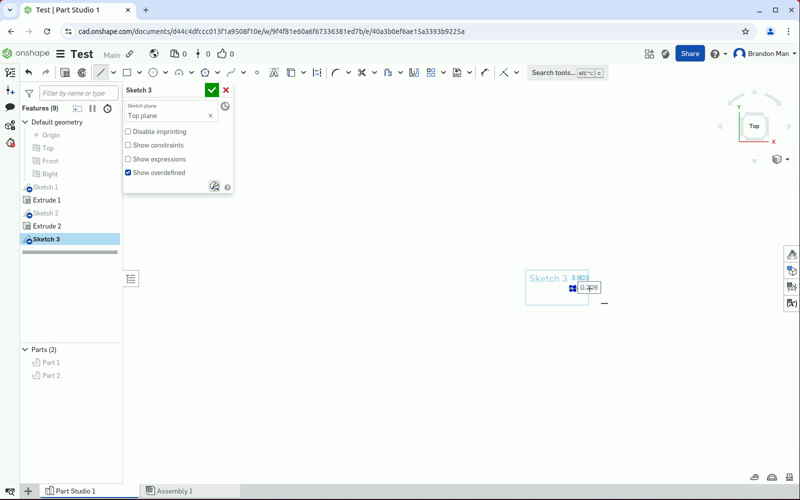
key_down(shift)
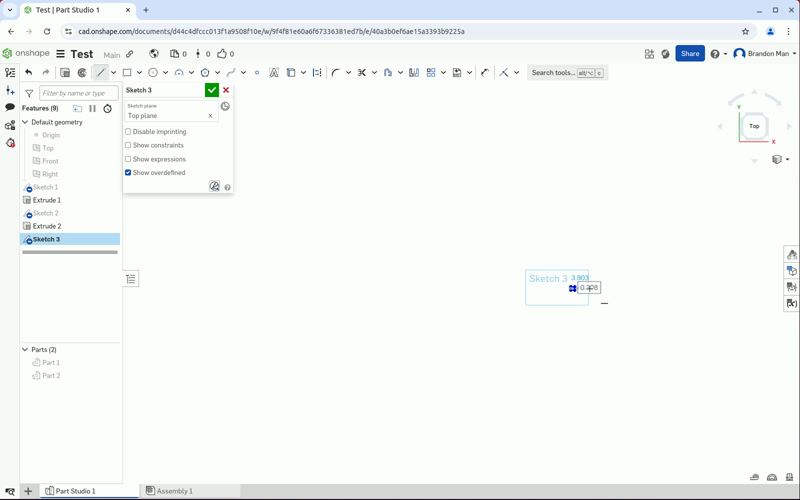
mouse_move(570, 290)
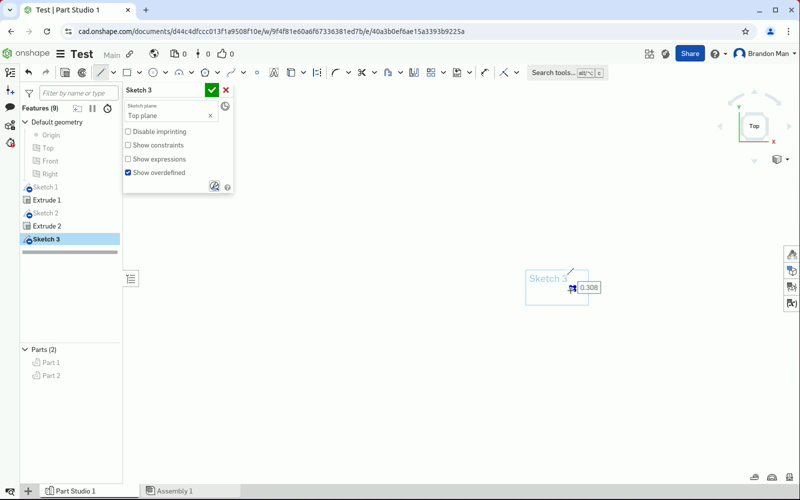
scroll(6)
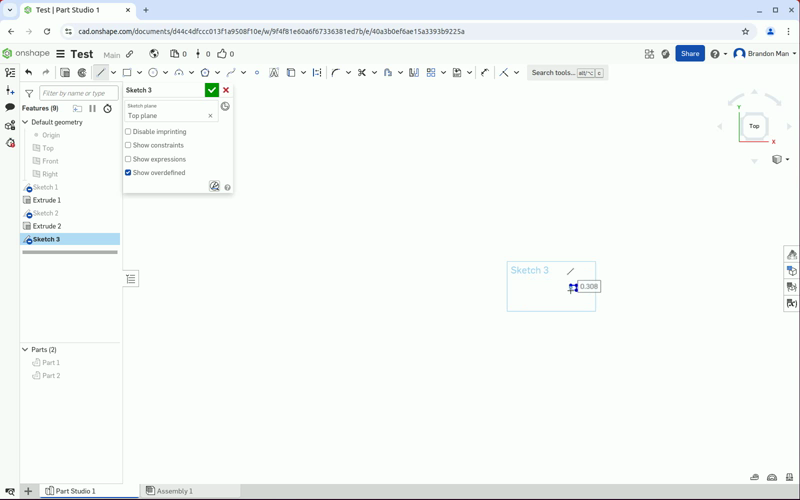
scroll(6)
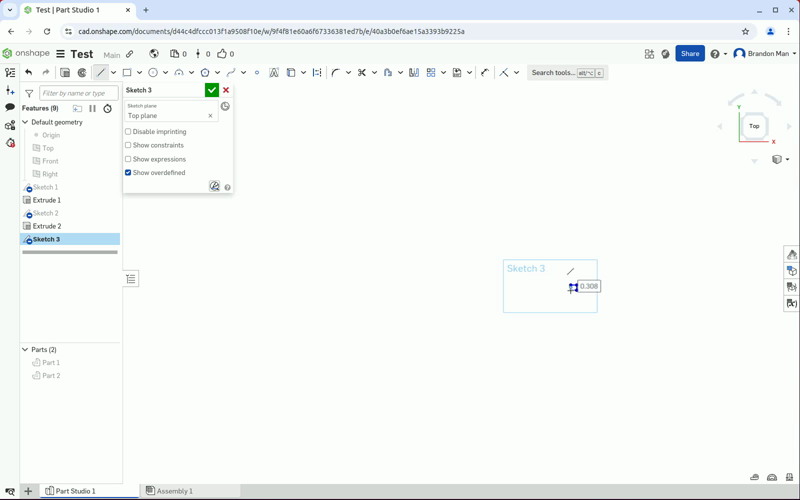
scroll(6)
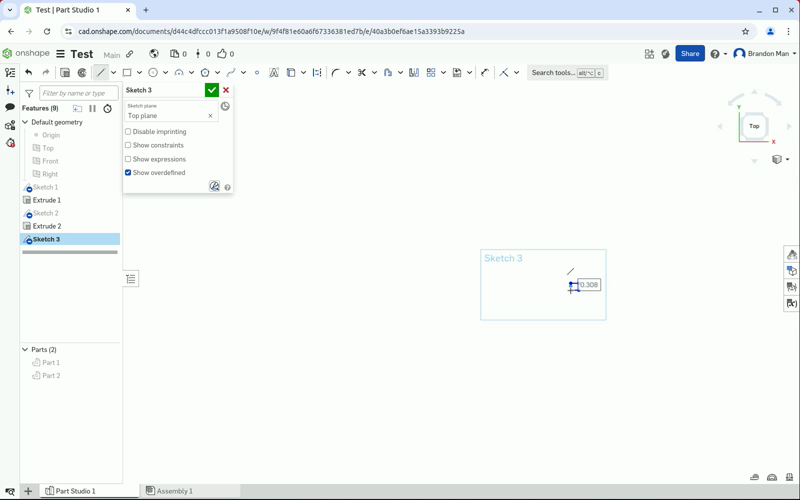
scroll(6)
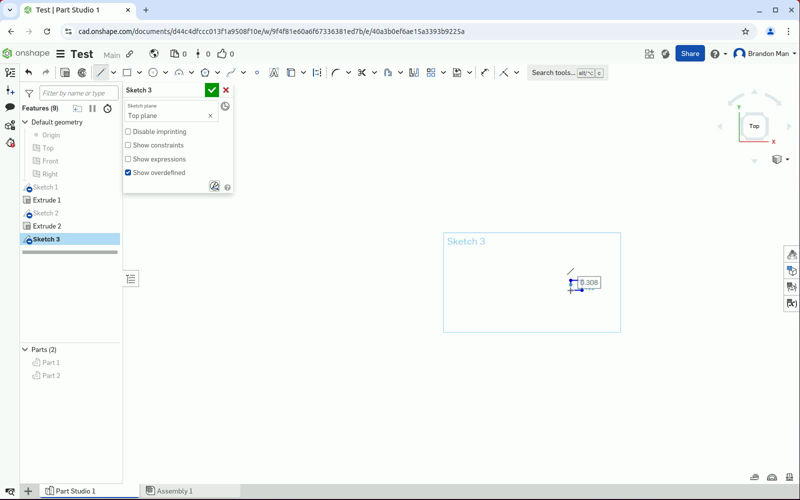
scroll(6)
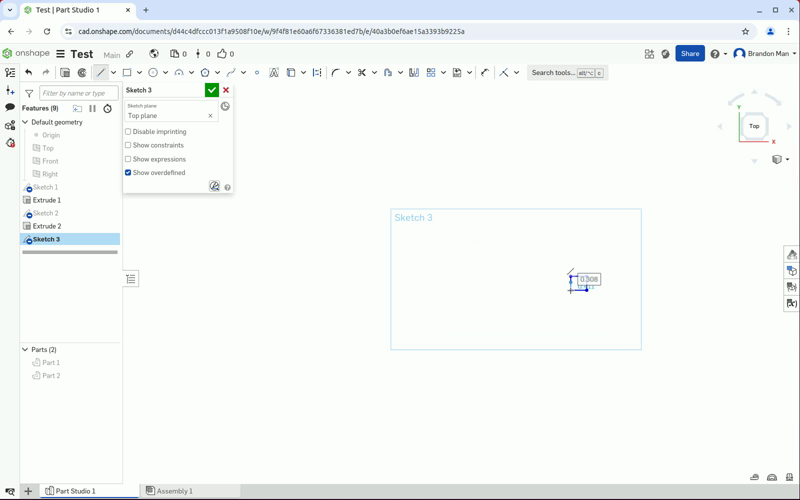
scroll(6)
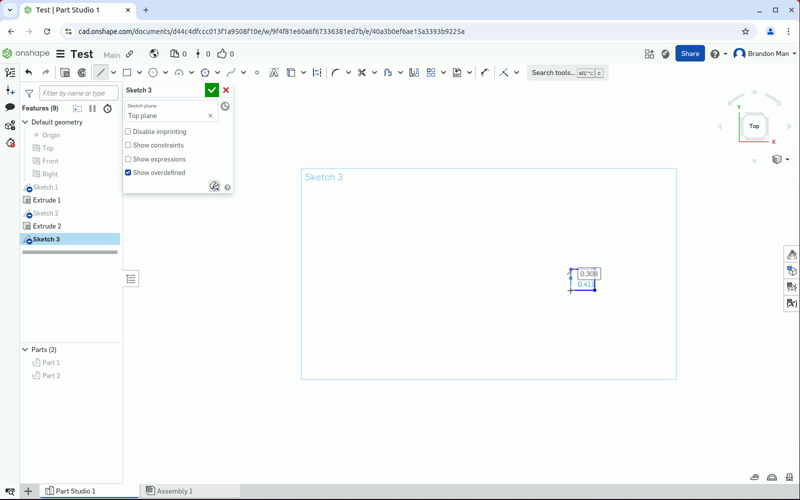
scroll(6)
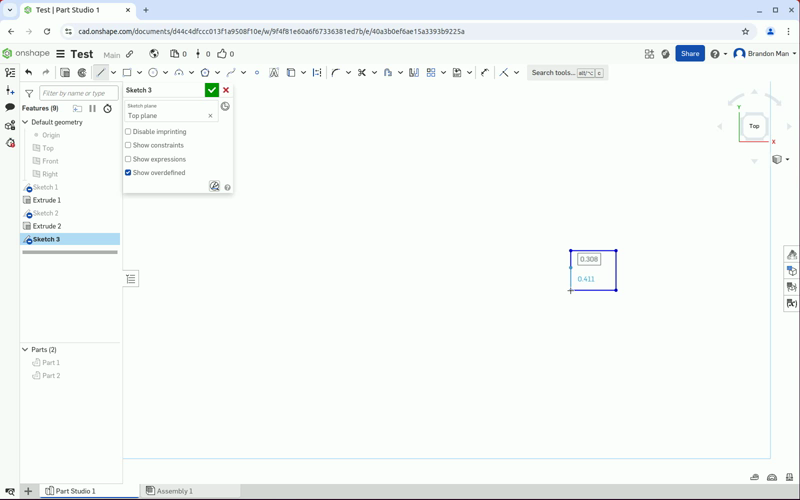
key_up(shift)
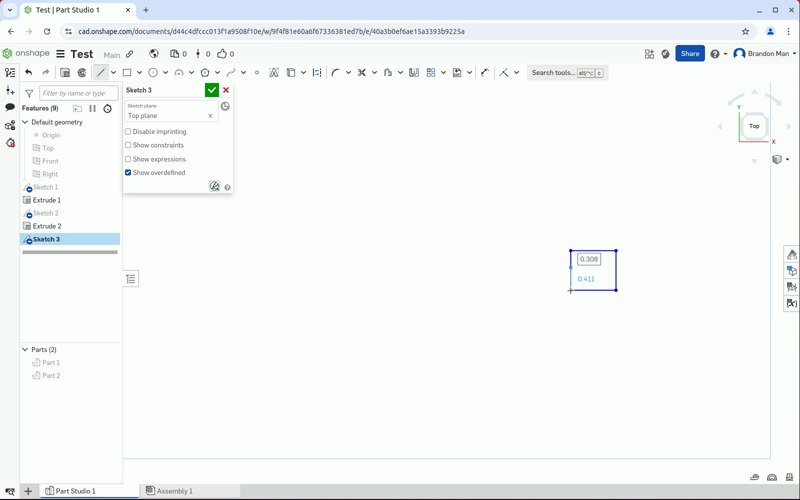
click(570, 290)
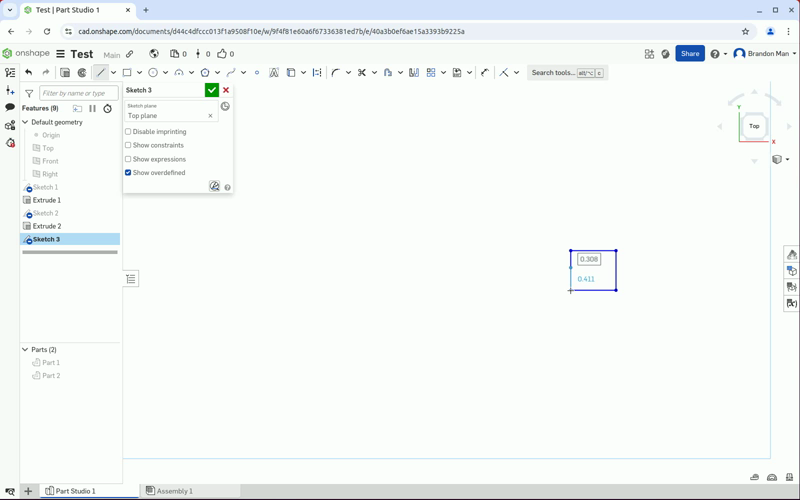
scroll(-6)
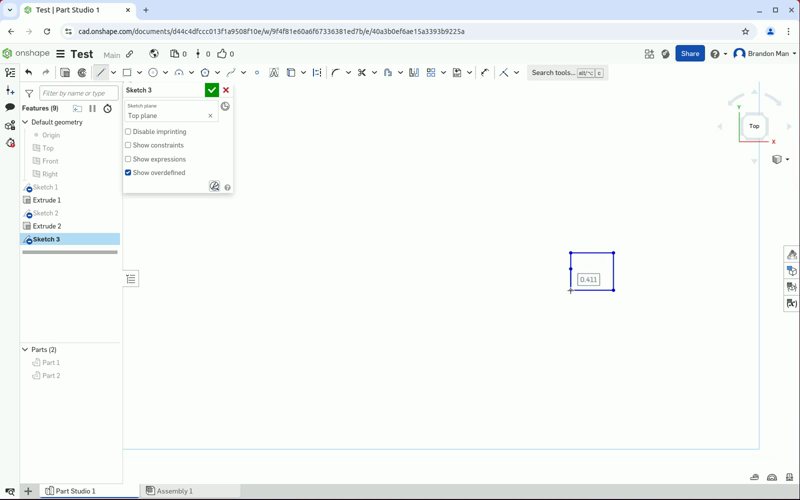
scroll(-6)
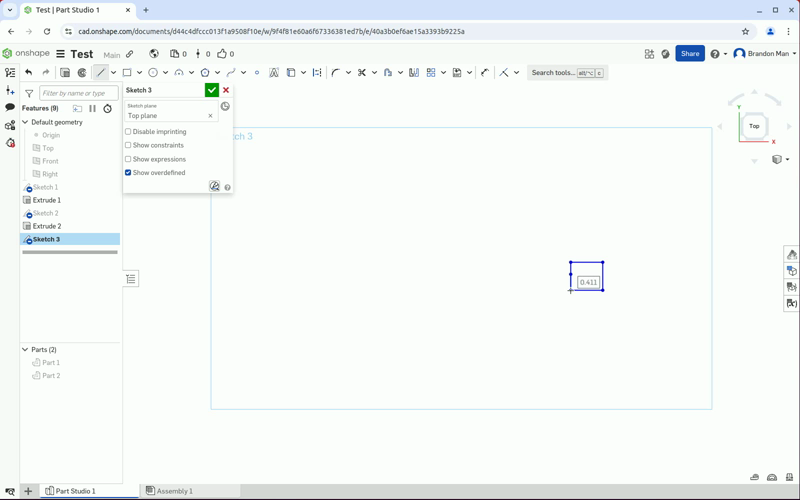
scroll(-6)
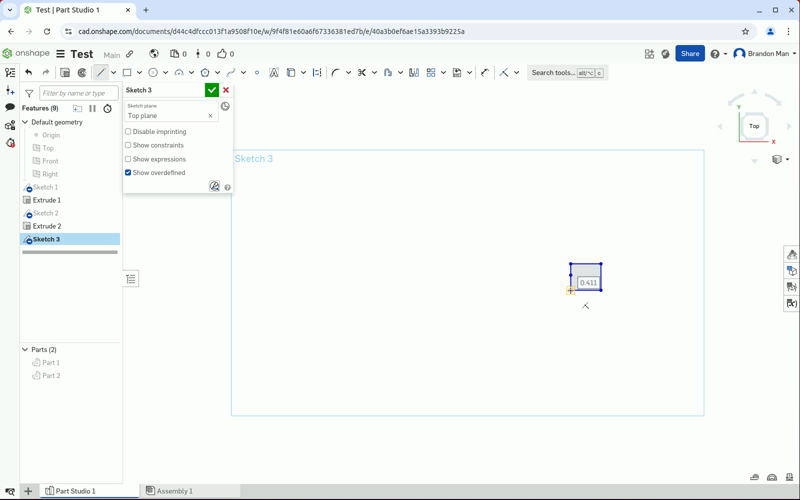
scroll(-6)
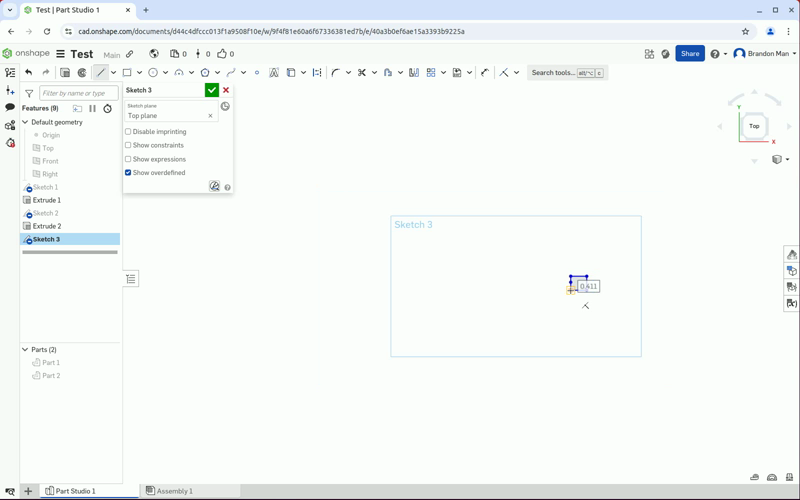
scroll(-6)
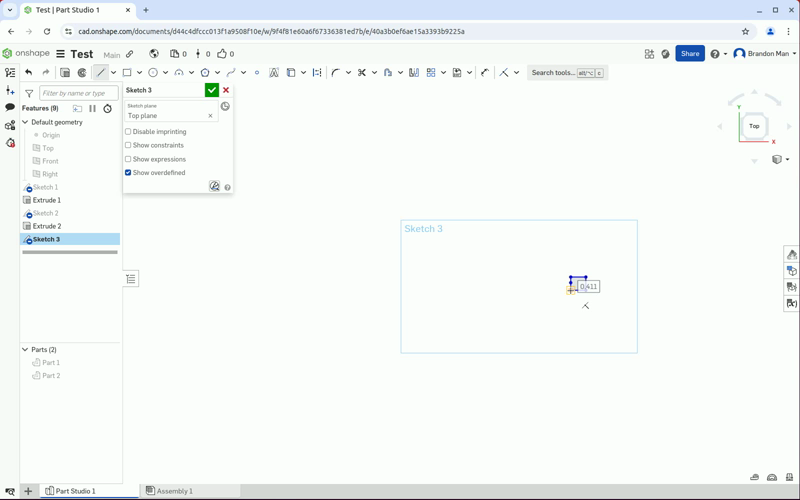
scroll(-6)
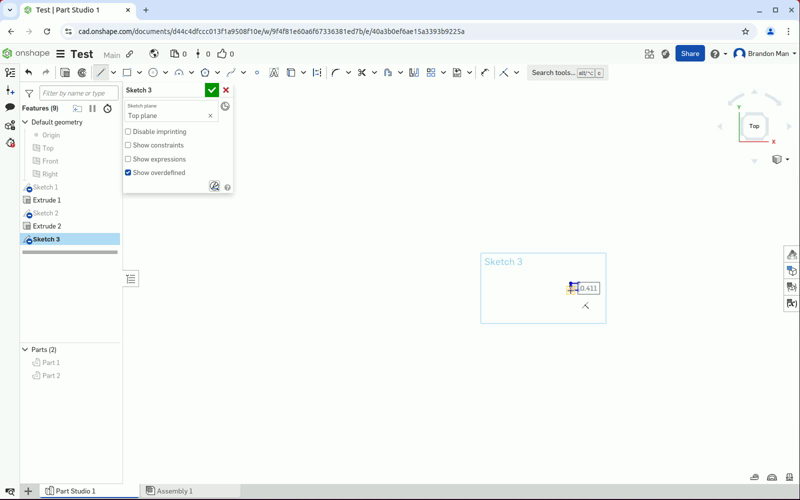
scroll(-6)
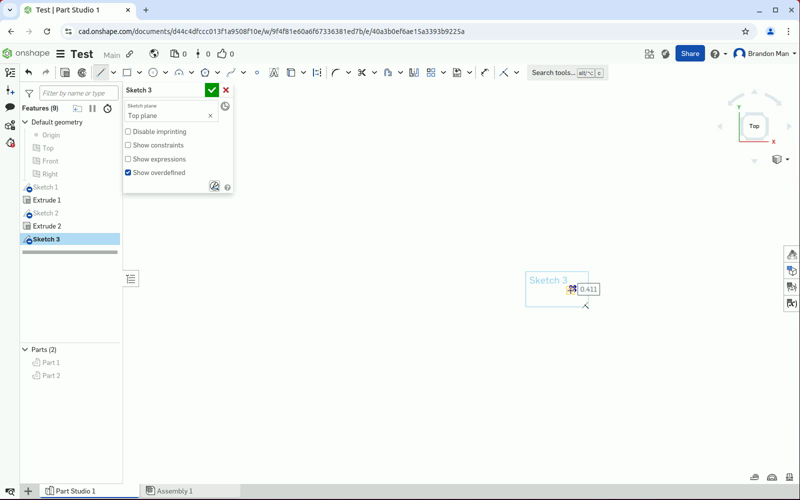
key(esc)
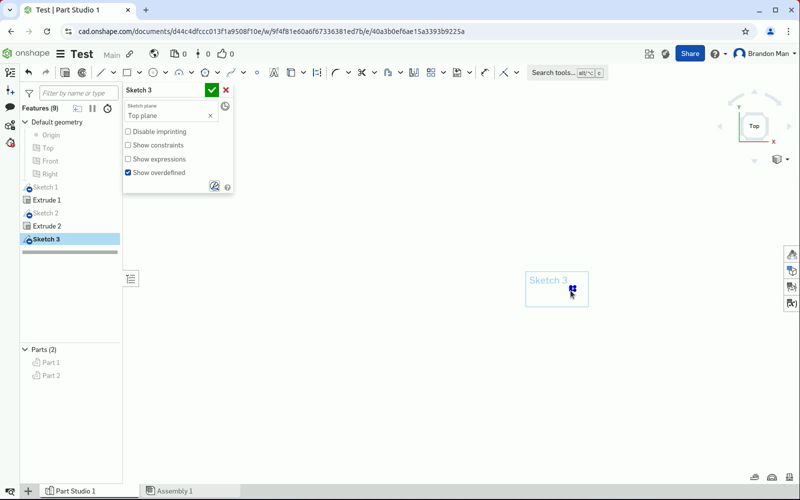
mouse_move(570, 289)
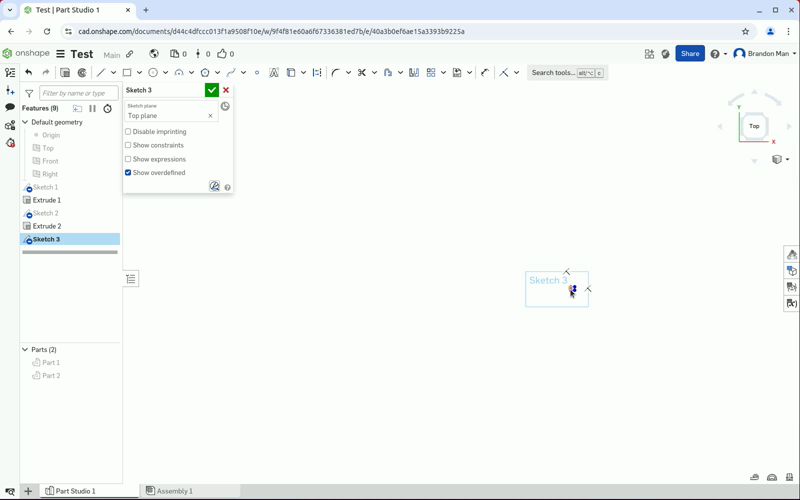
scroll(6)
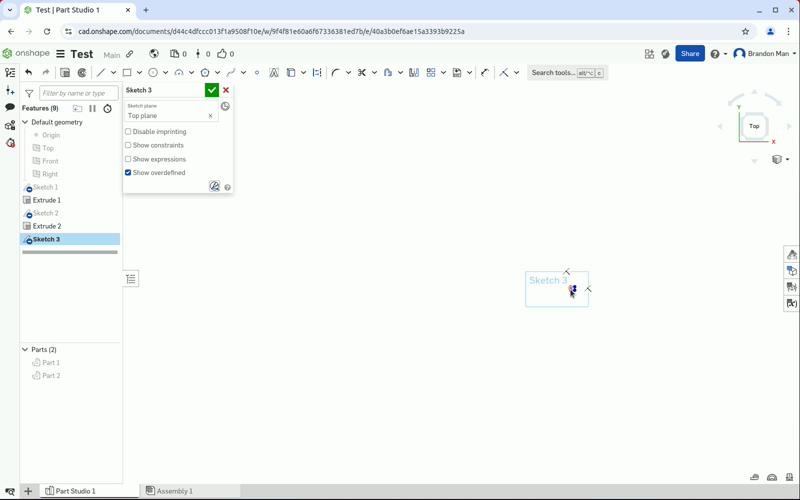
scroll(6)
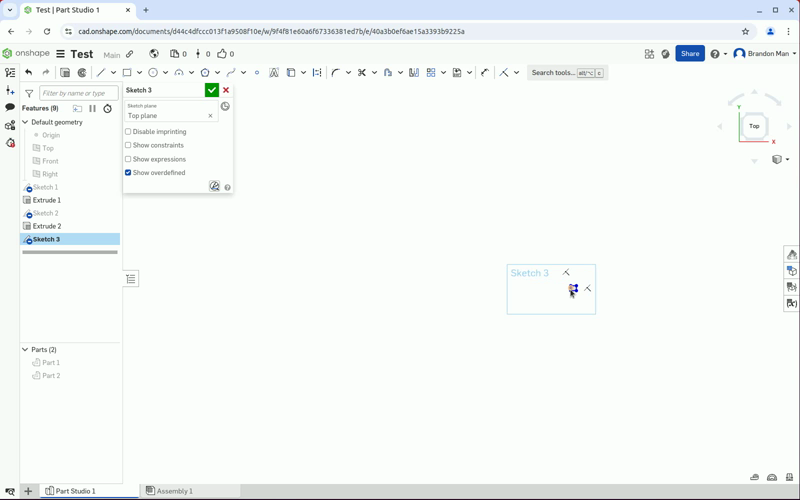
scroll(6)
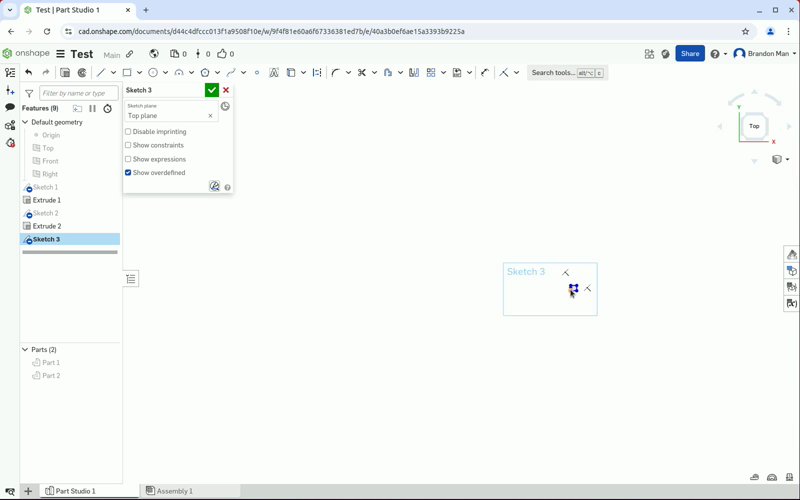
scroll(6)
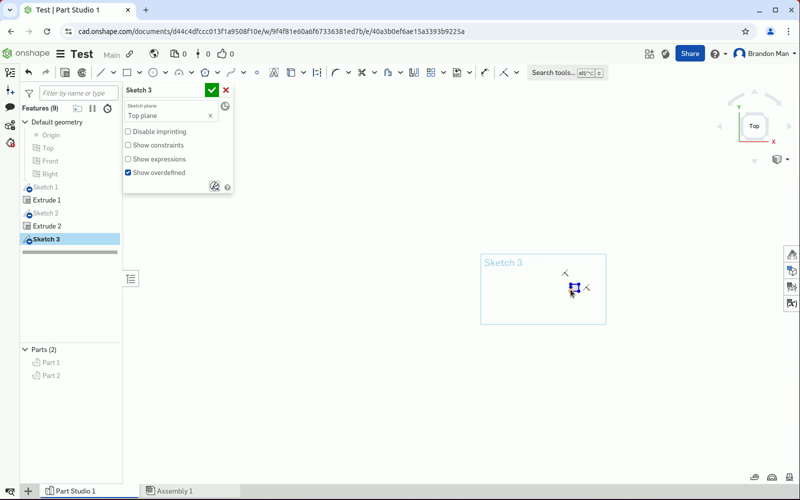
scroll(6)
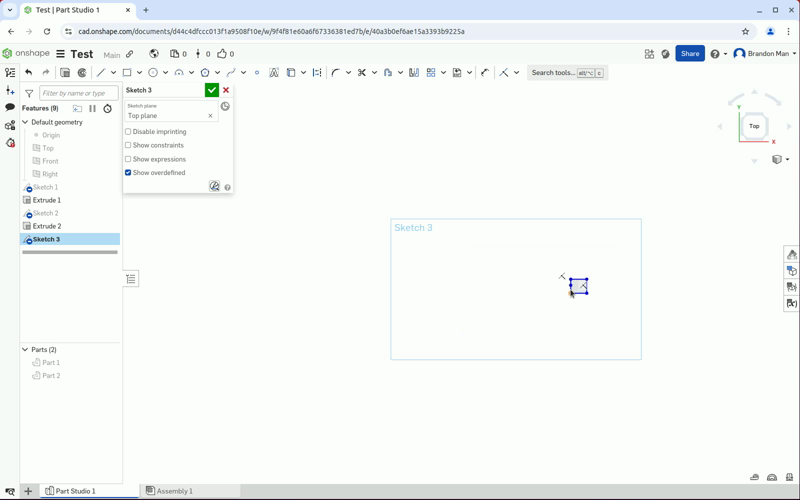
scroll(6)
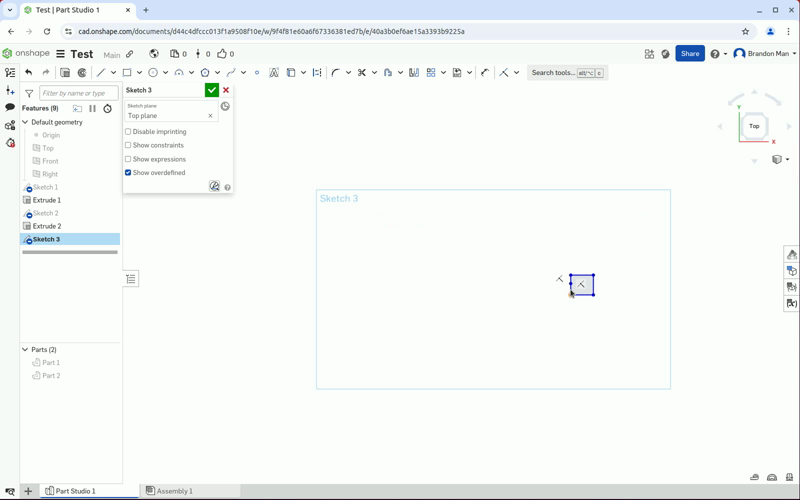
scroll(6)
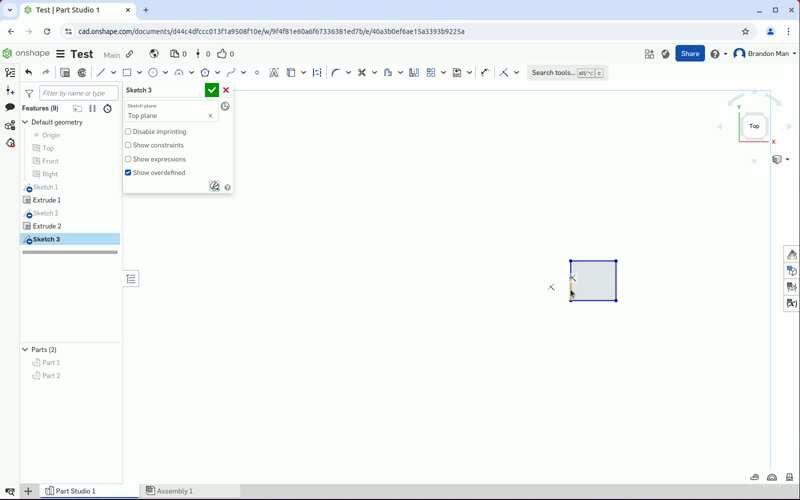
click(570, 289)
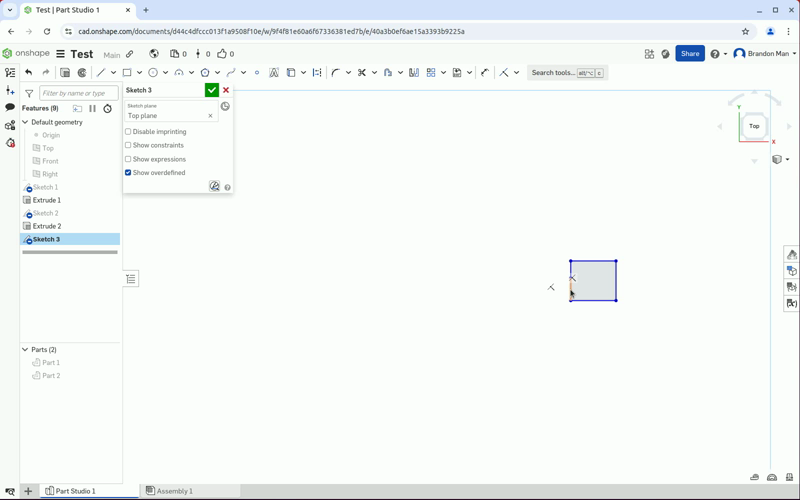
scroll(-6)
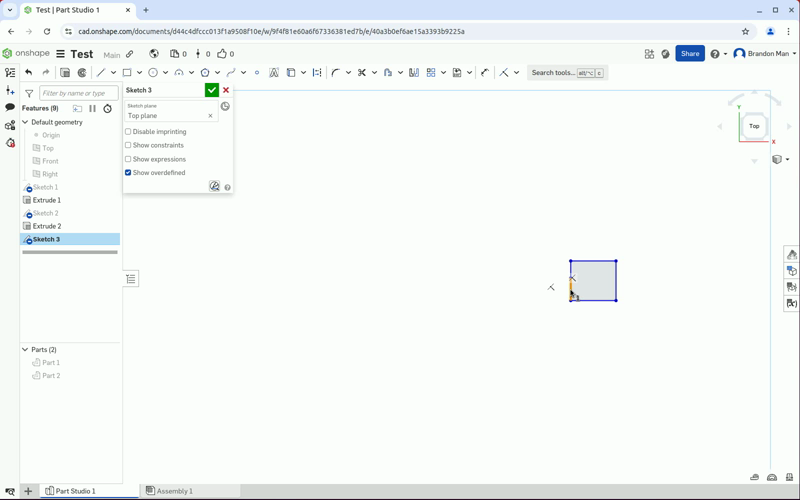
scroll(-6)
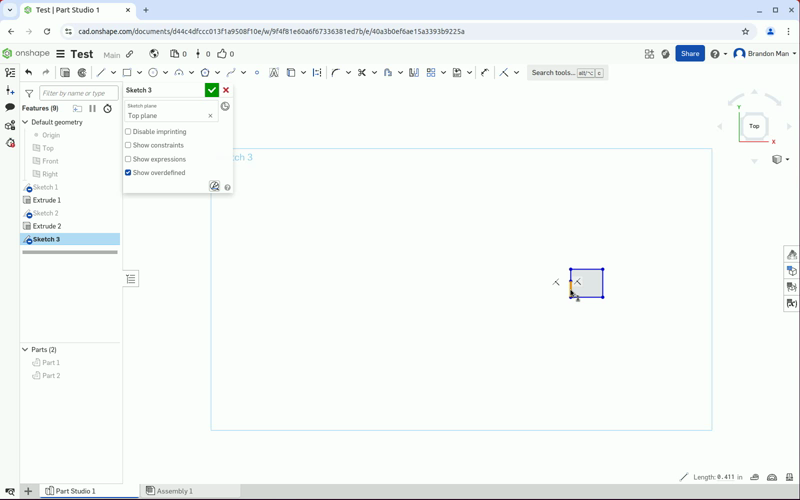
scroll(-6)
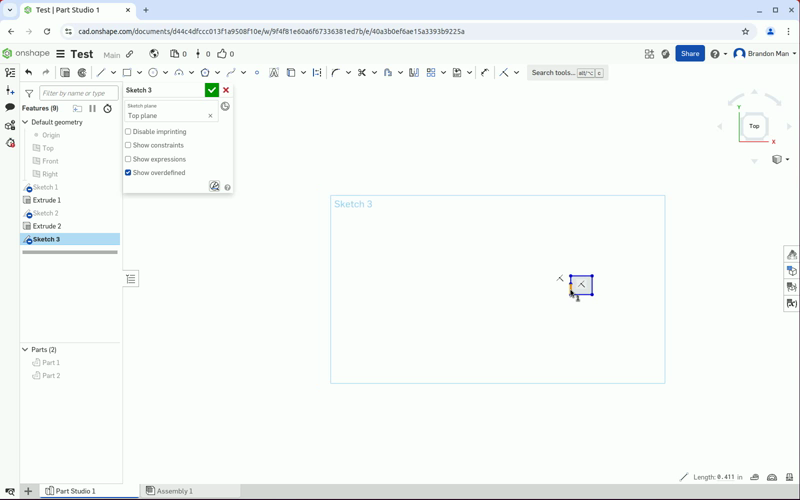
scroll(-6)
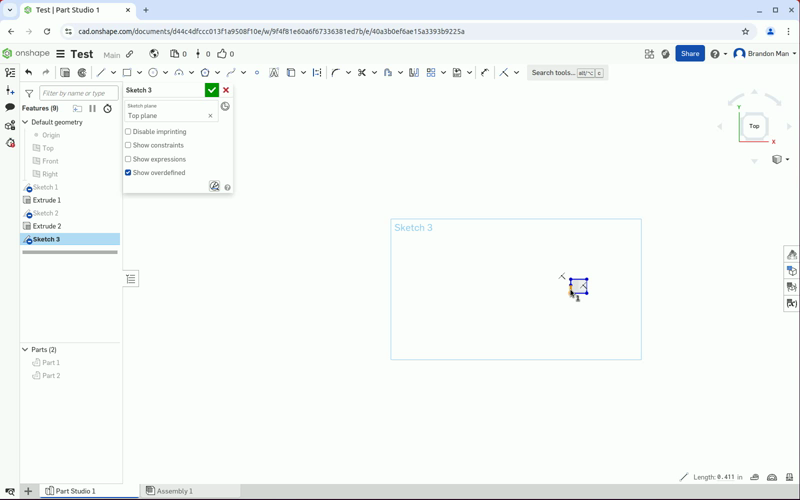
scroll(-6)
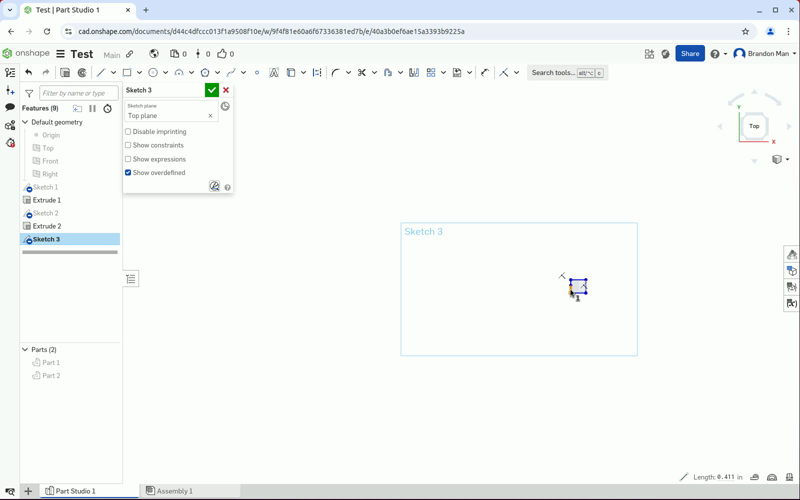
scroll(-6)
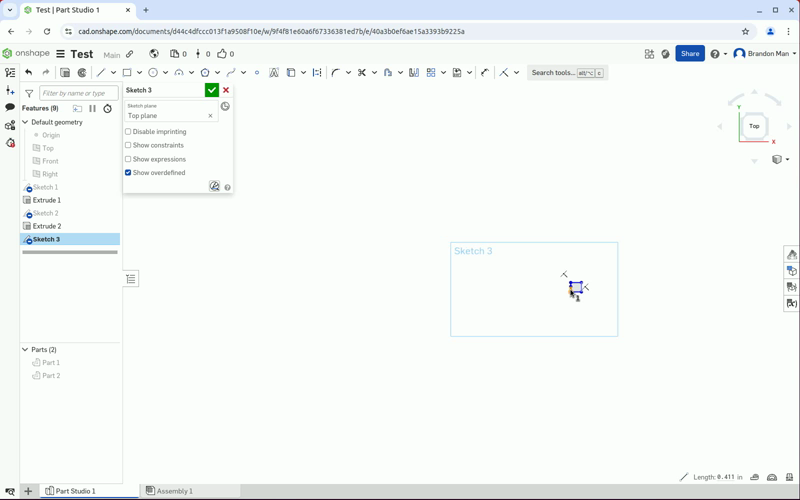
scroll(-6)
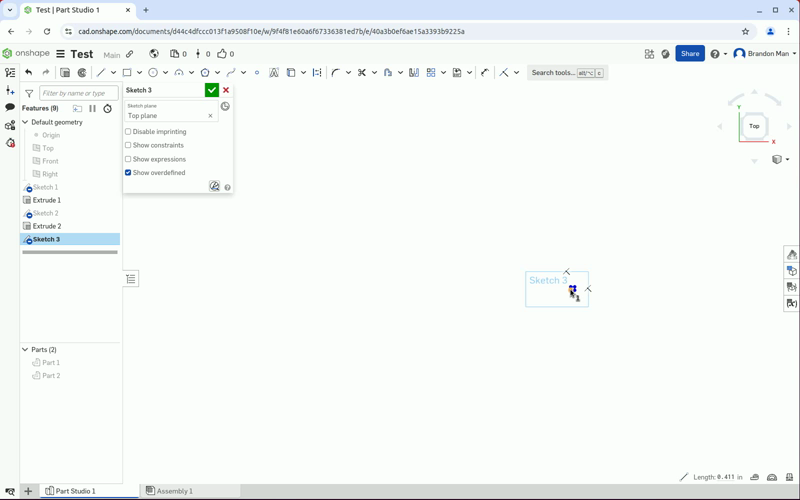
mouse_move(73, 352)
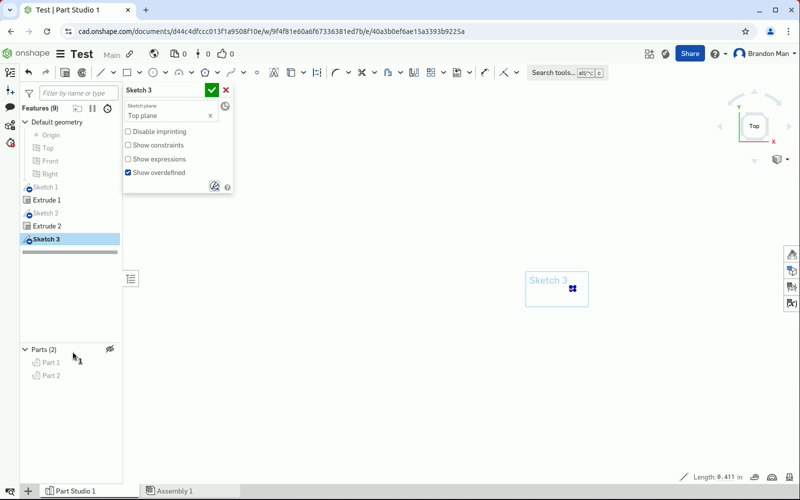
key(shift+y)
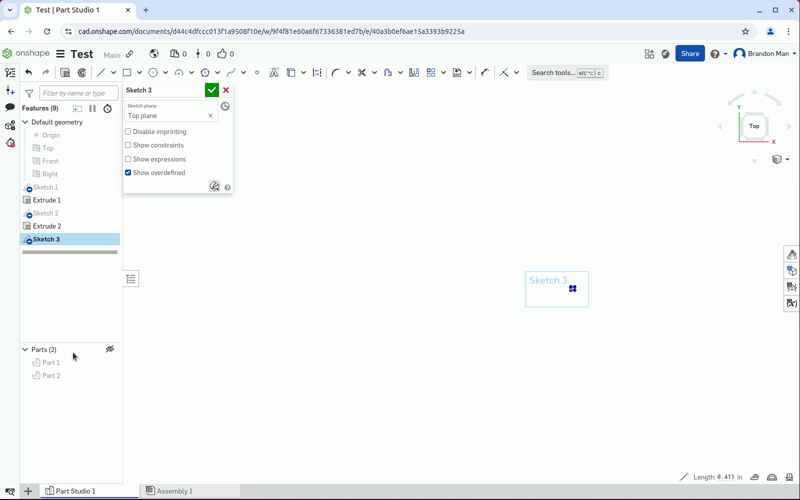
key(shift+e)
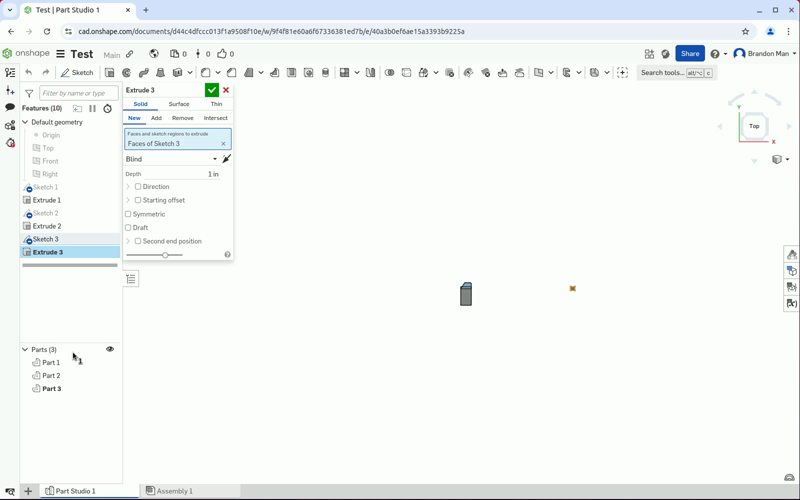
mouse_move(143, 106)
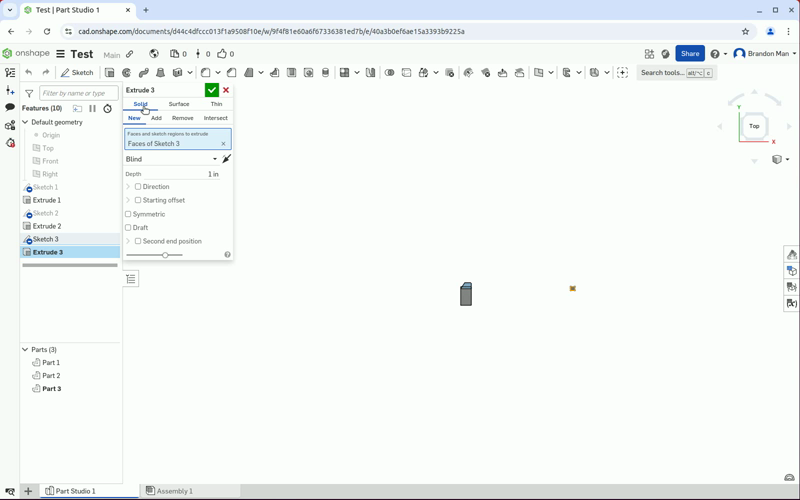
click(143, 106)
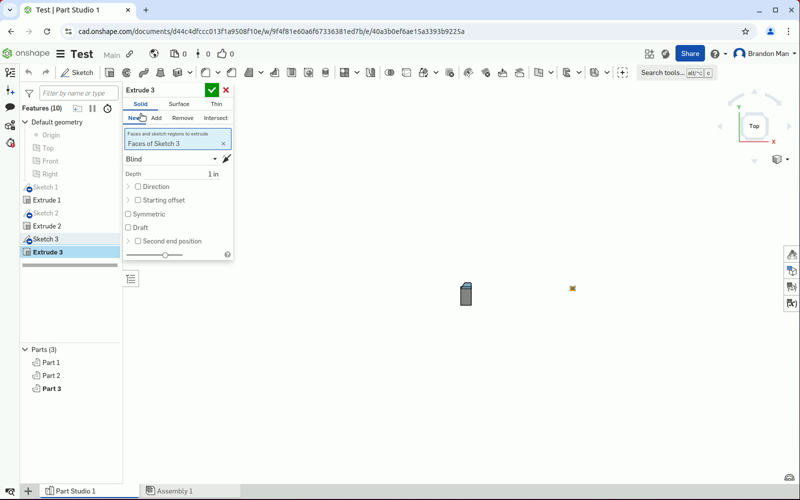
mouse_move(137, 120)
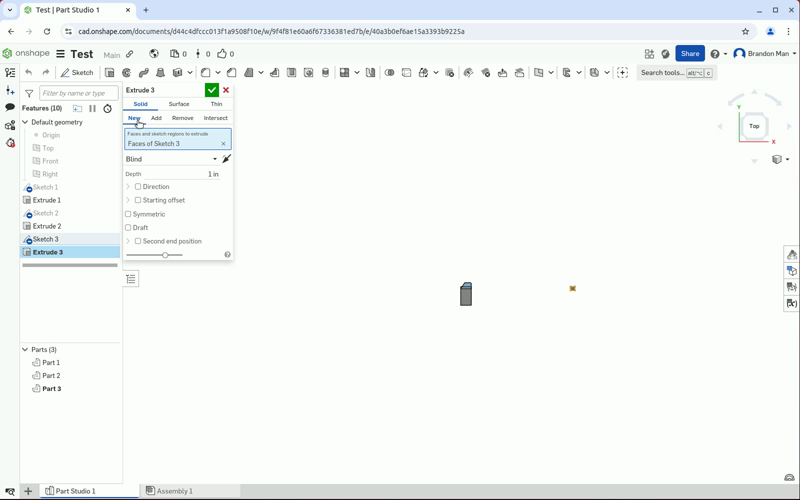
click(137, 120)
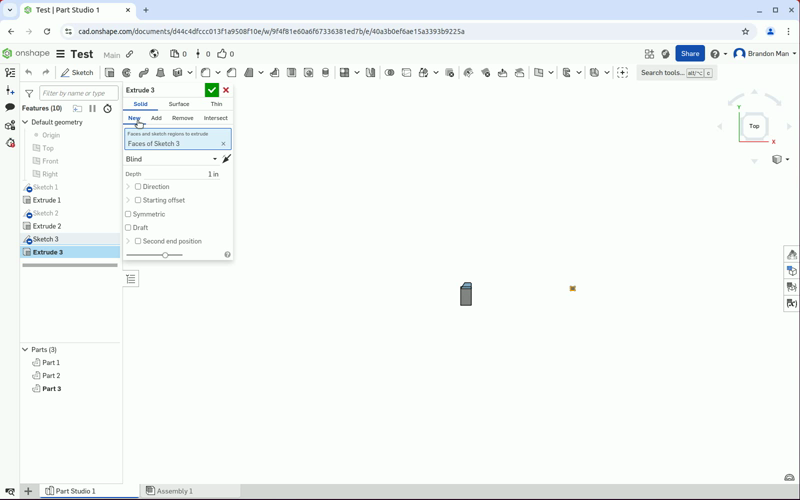
key(tab, 4)
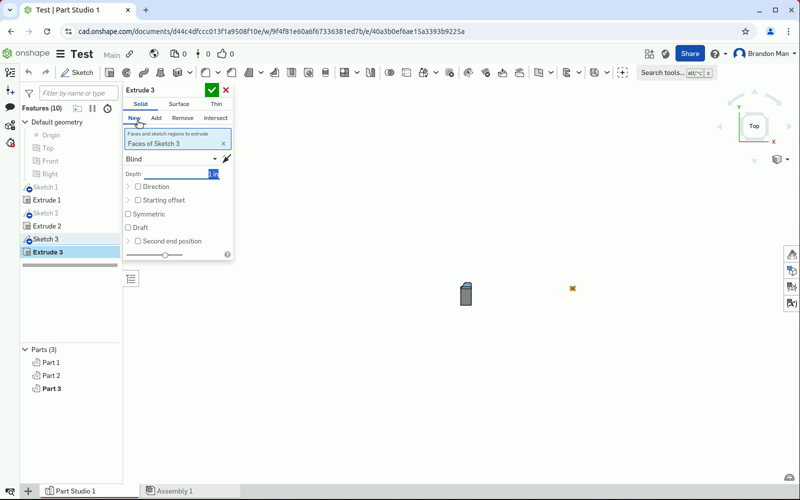
text(0.482)
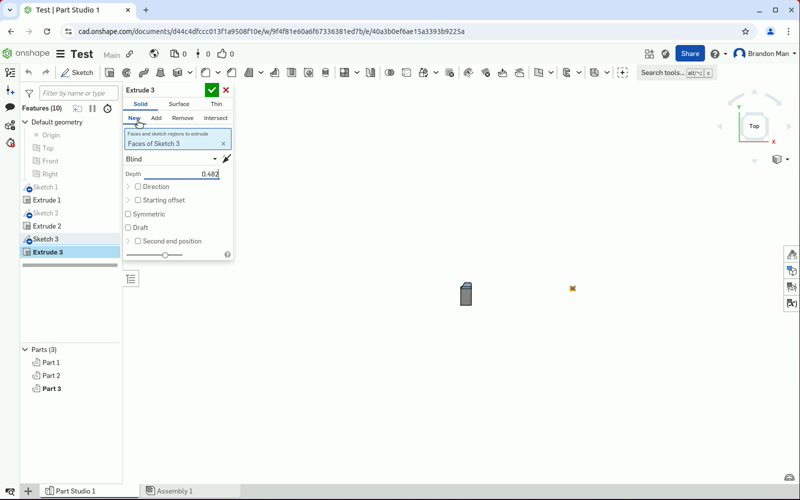
key(tab, 3)
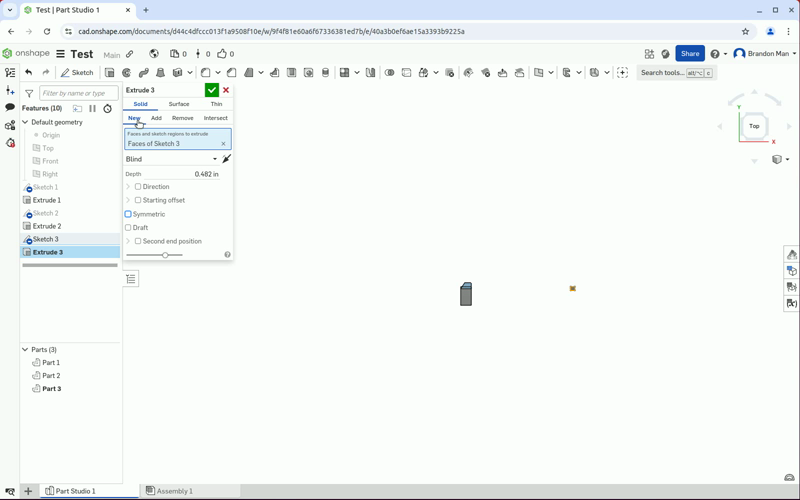
key(space)
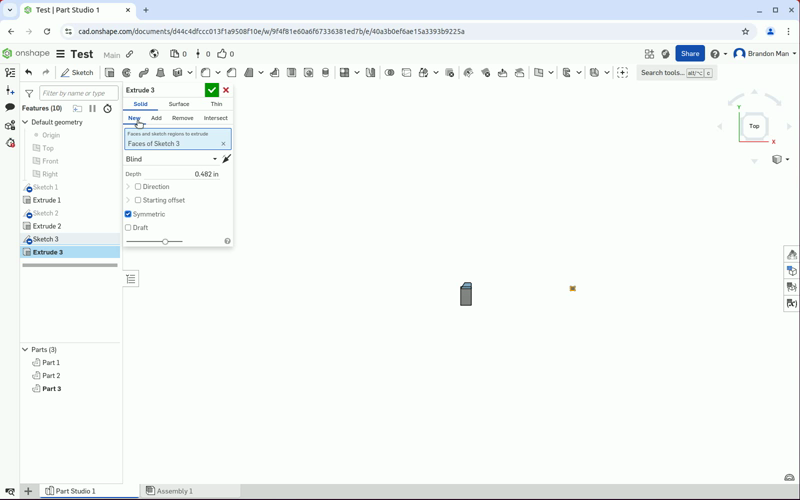
key(enter)
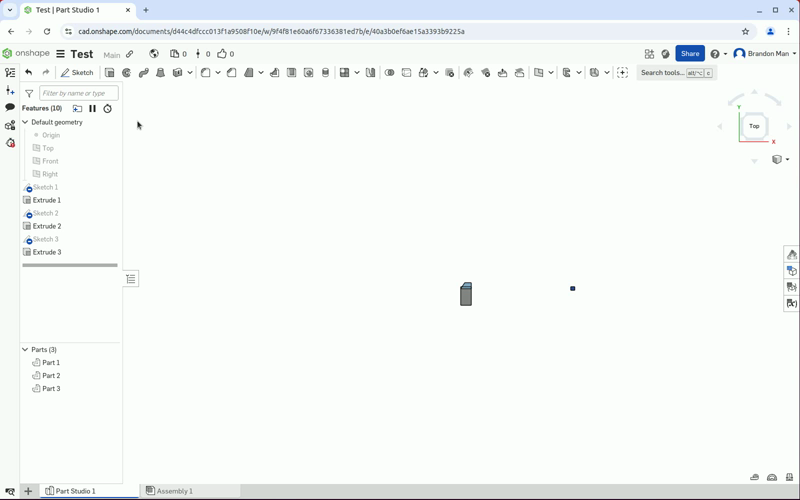
key(shift+h)
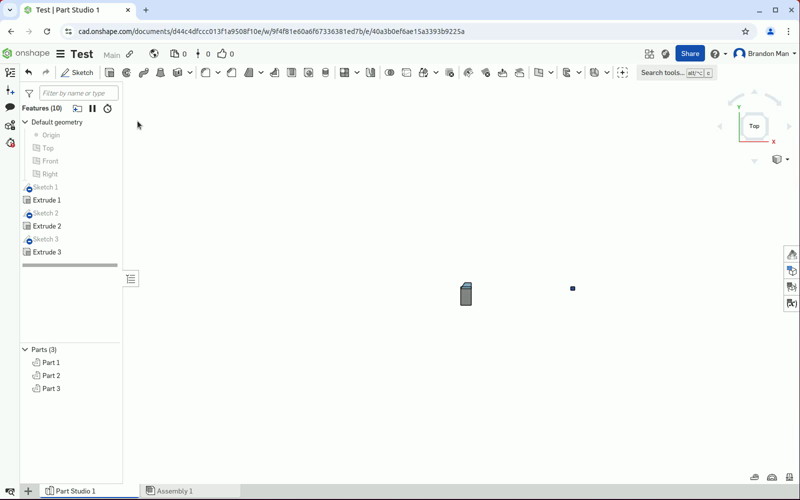
key(shift+h)
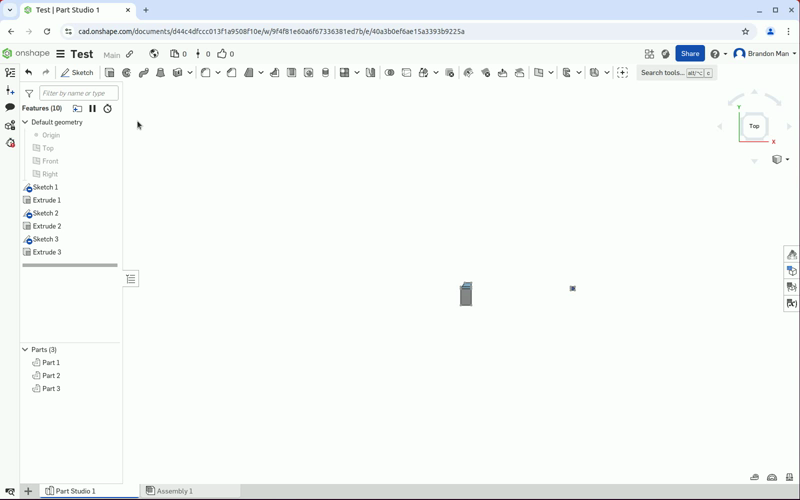
key(shift+7)
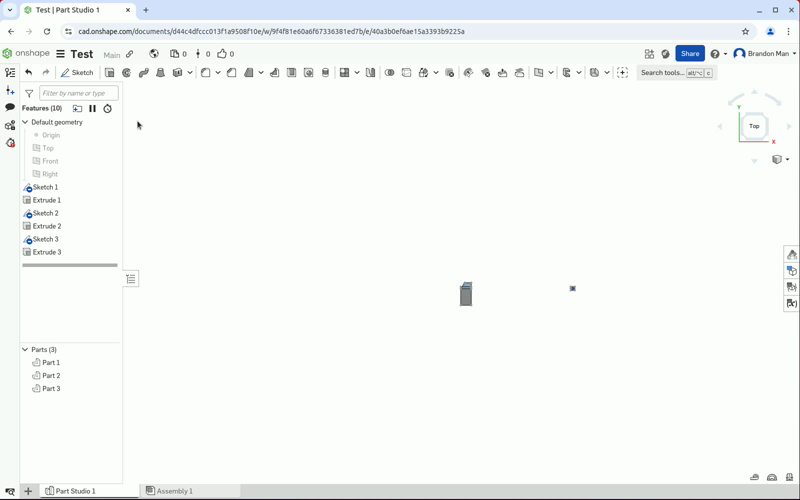
key(up, 3)
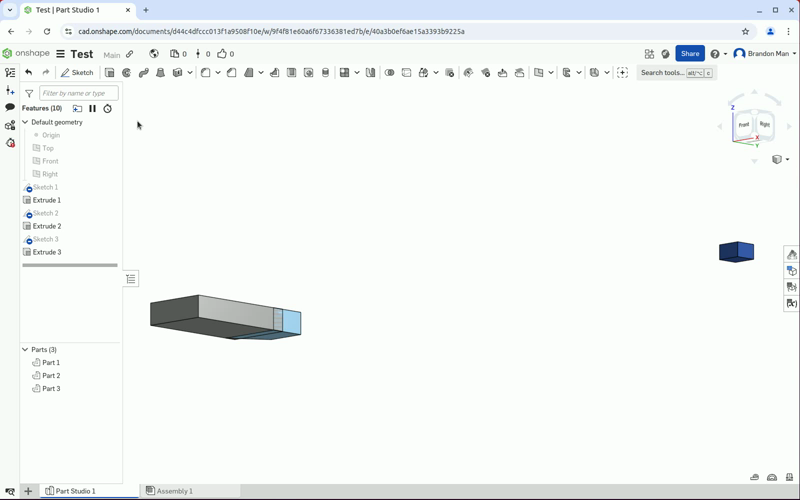
key(left, 3)
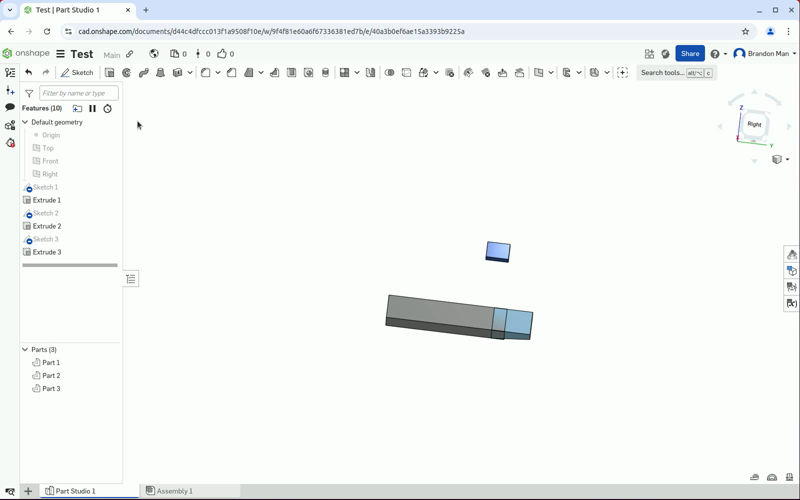
key(right, 3)
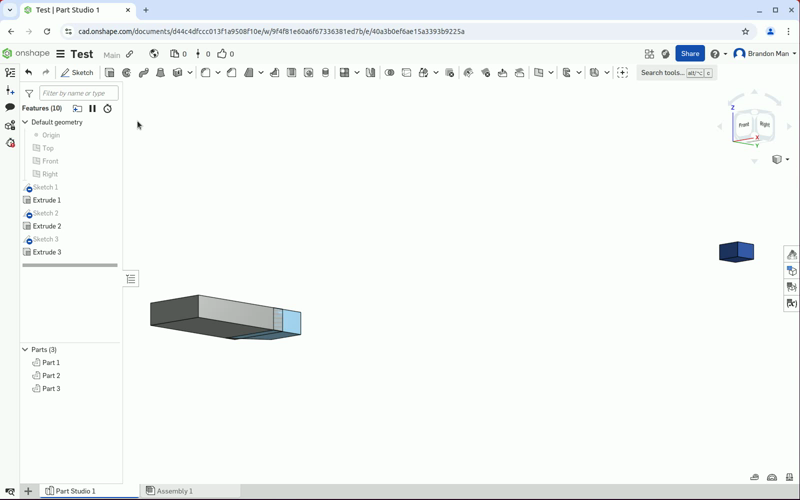
key(down, 3)
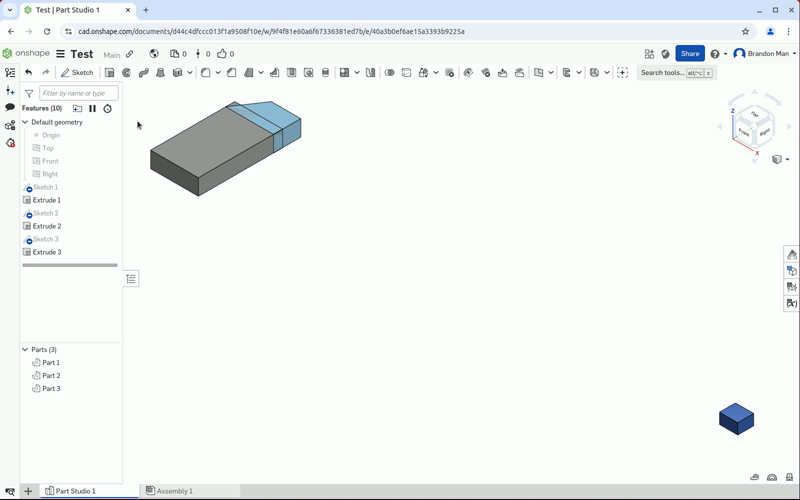
mouse_move(73, 189)
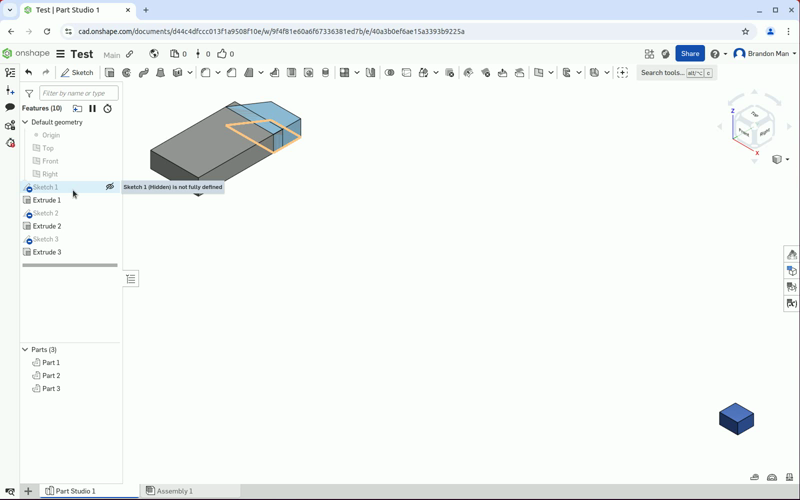
click(73, 189)